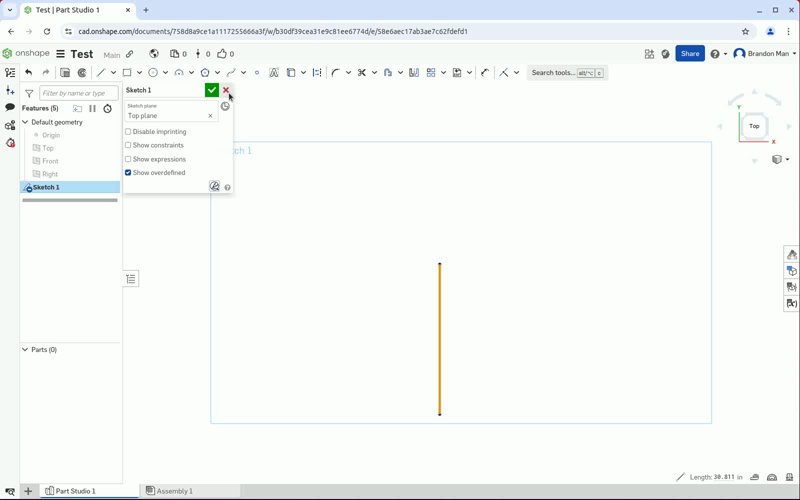
key(shift+h)
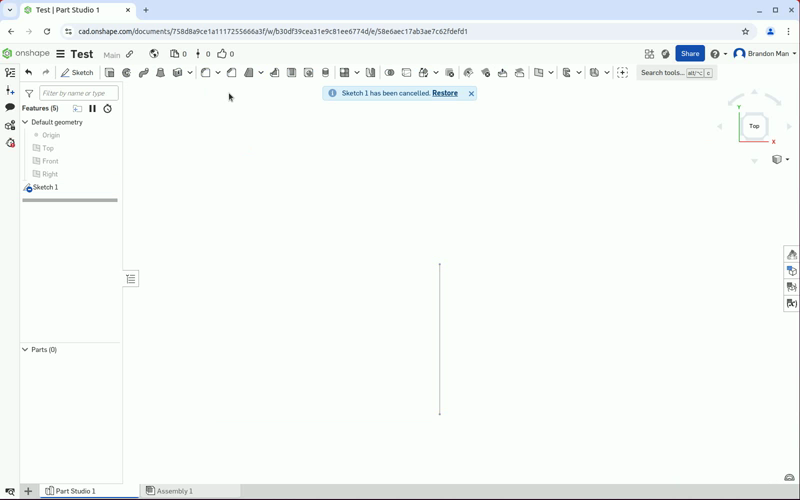
mouse_move(73, 352)
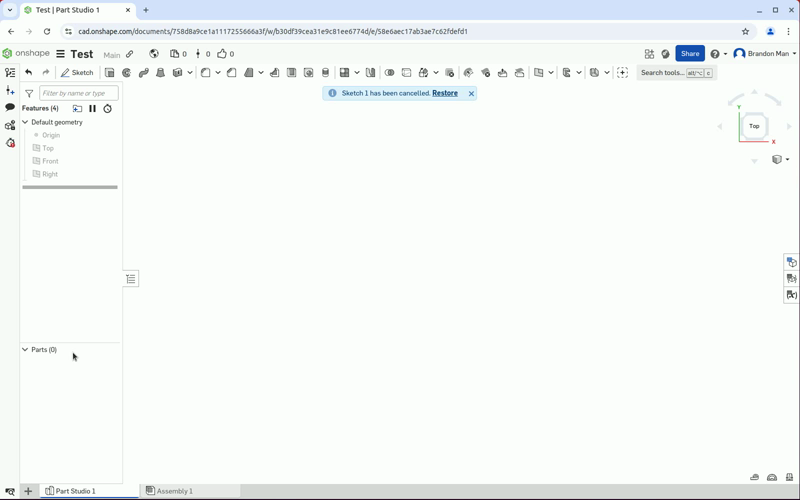
key(y)
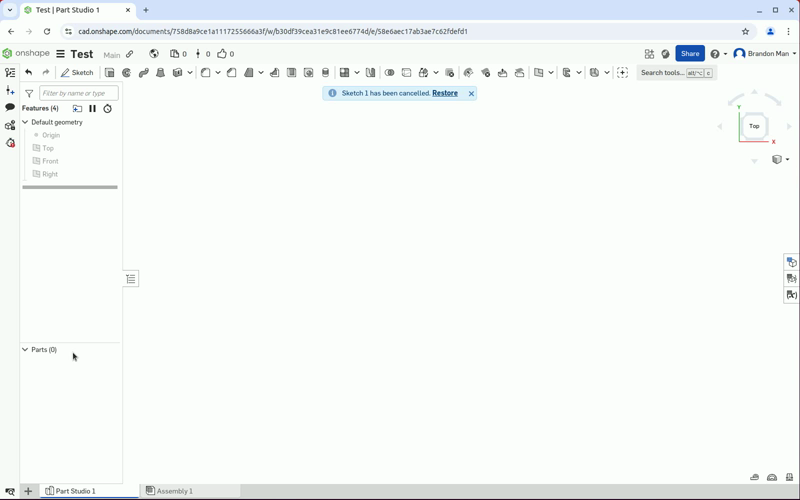
key(shift+p)
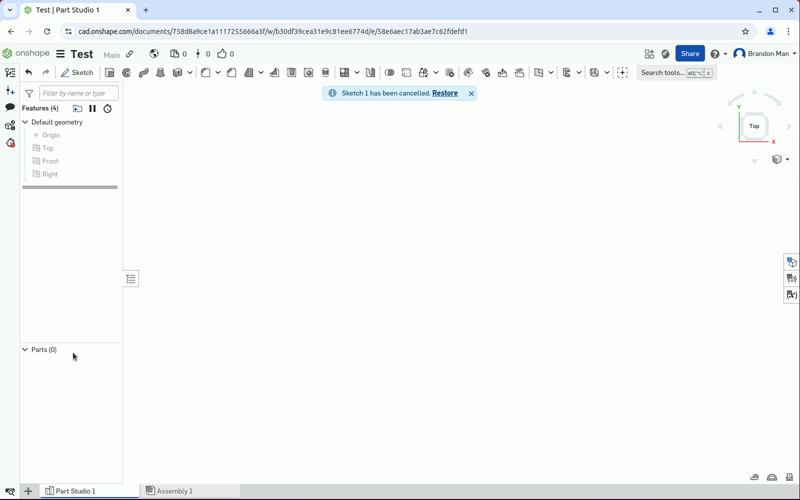
key(space)
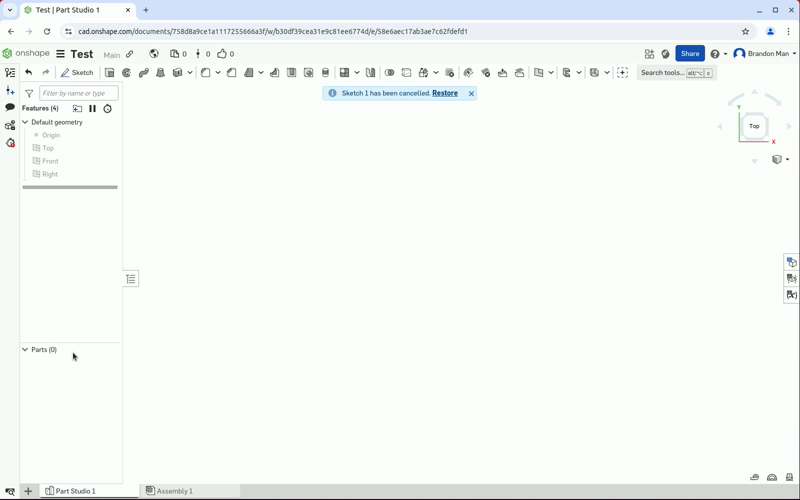
key_down(shift)
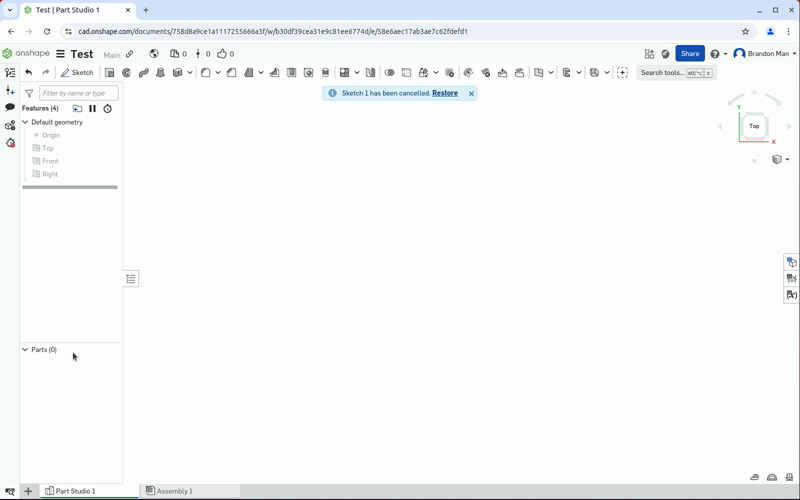
key(up)
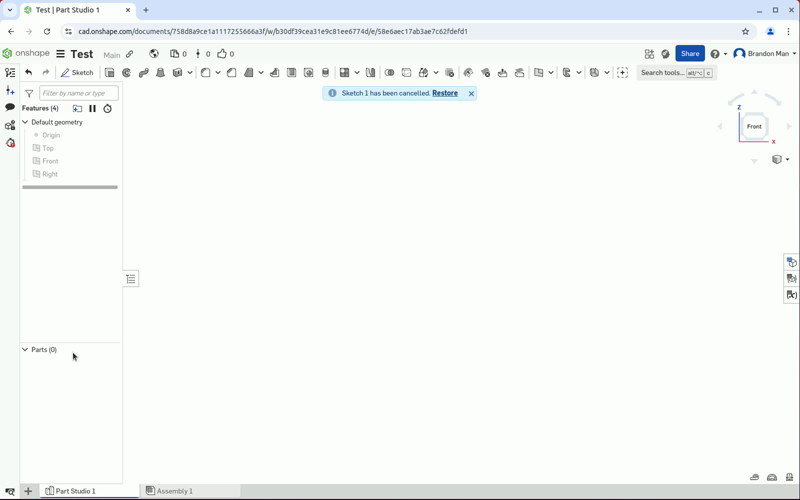
key_up(shift)
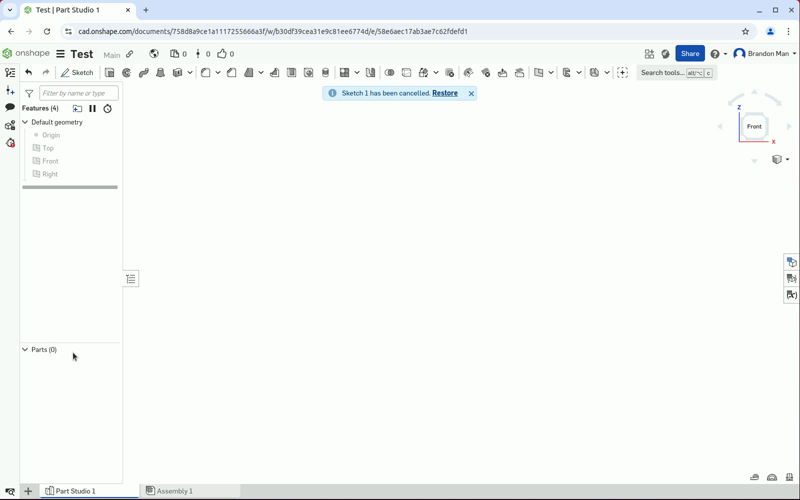
mouse_move(73, 352)
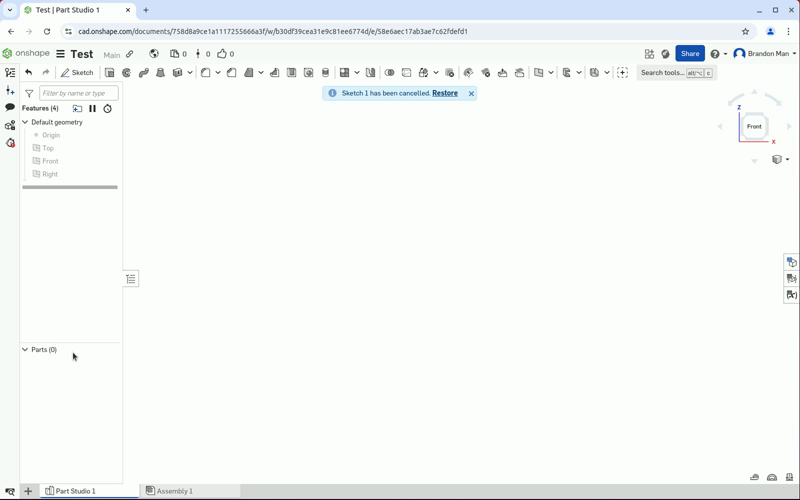
key(shift+y)
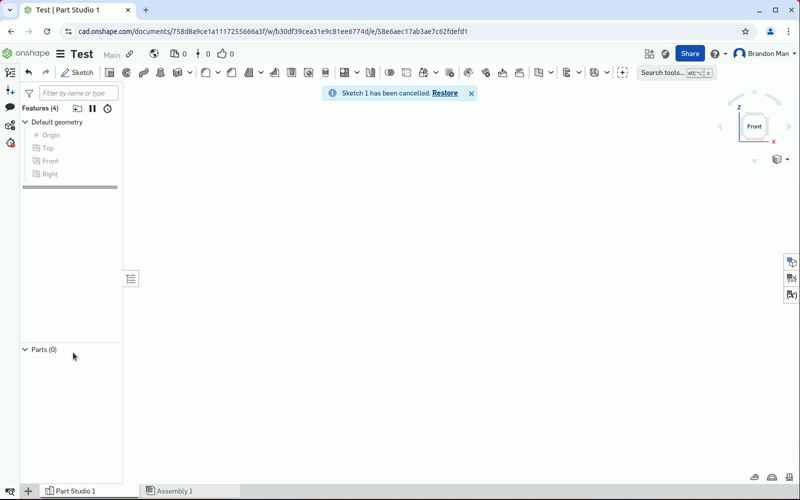
key(shift+s)
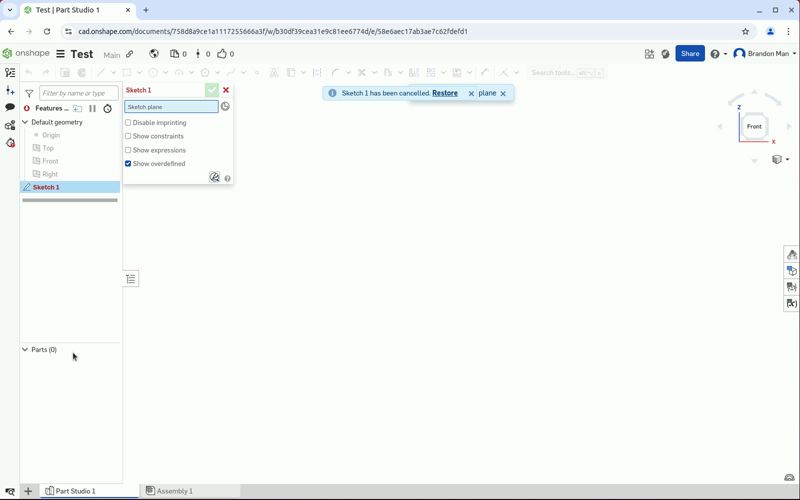
mouse_move(73, 163)
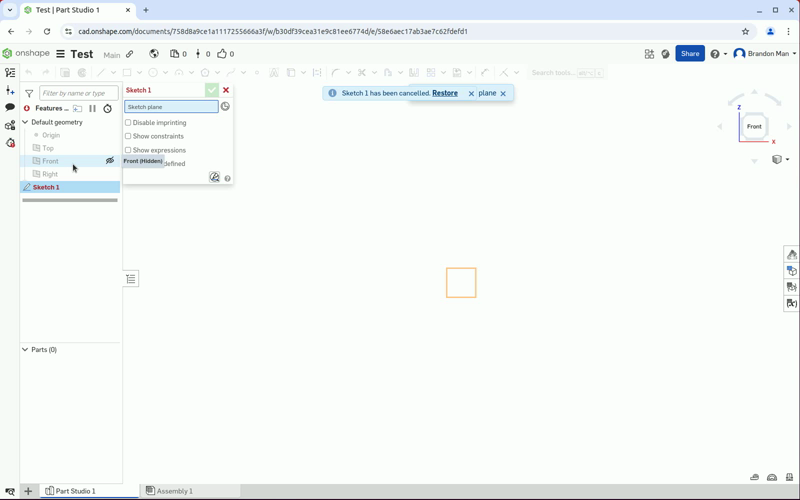
click(73, 163)
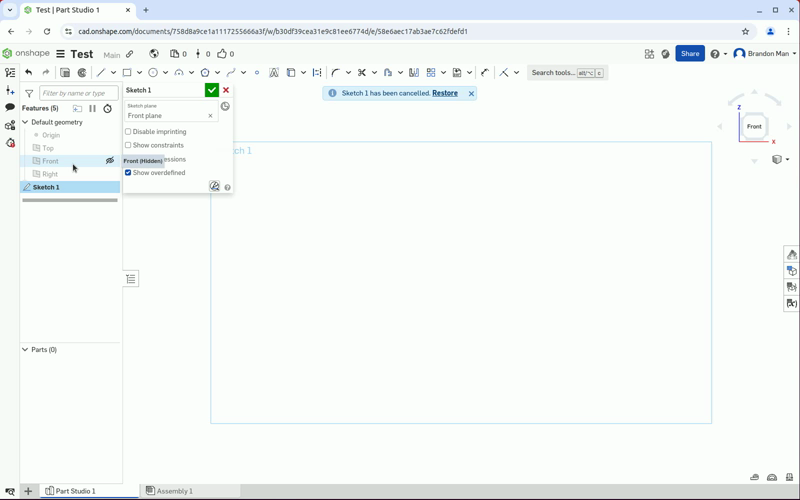
mouse_move(73, 352)
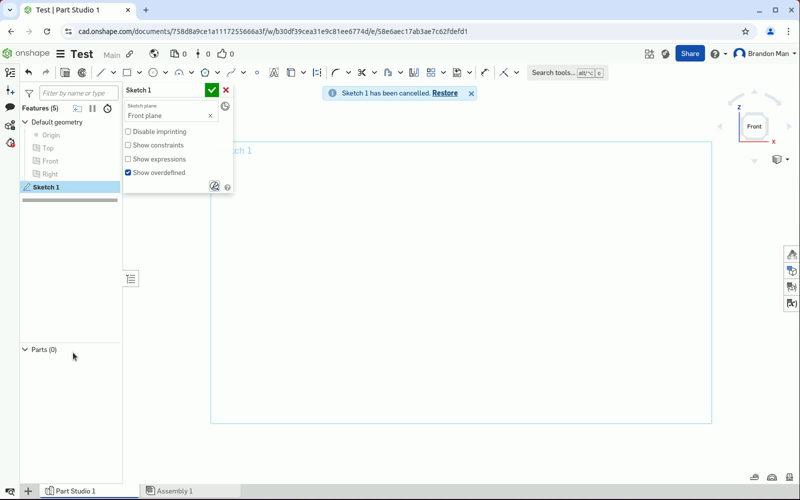
key(y)
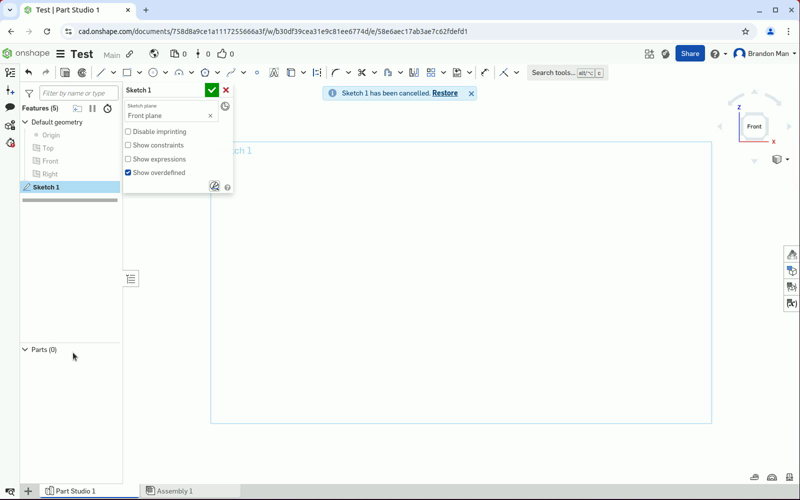
key(l)
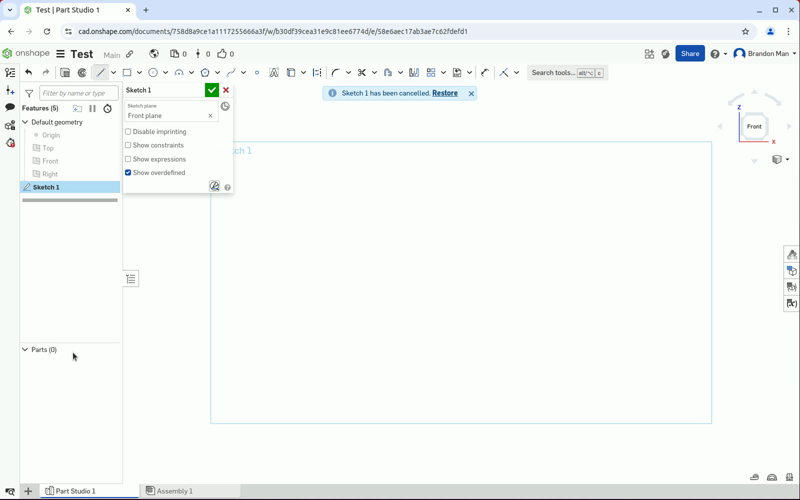
key_down(shift)
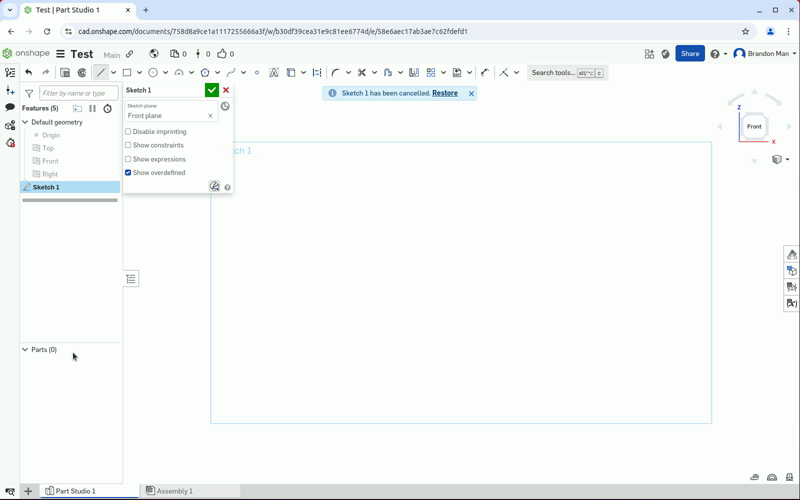
mouse_move(385, 362)
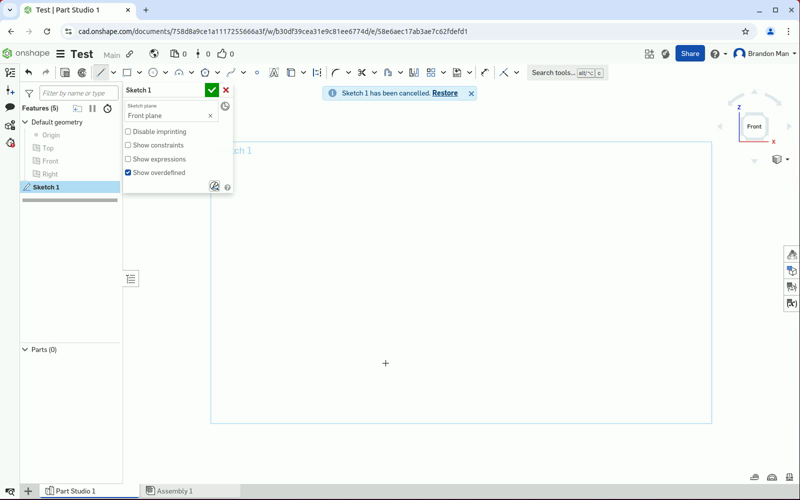
click(385, 362)
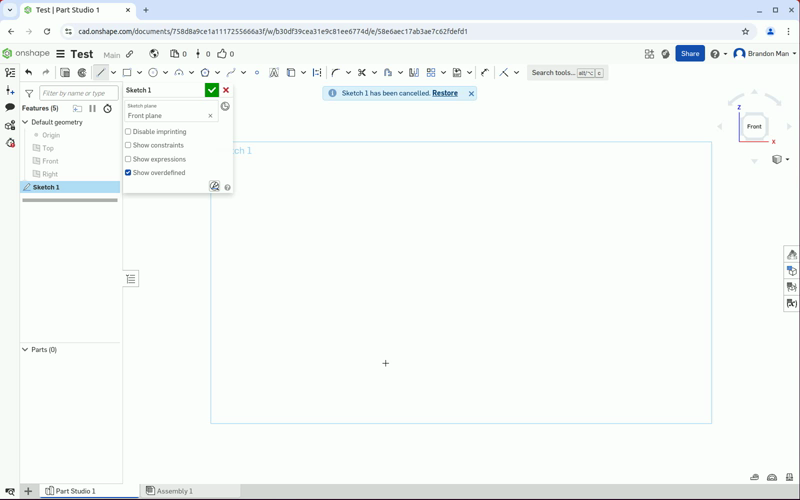
key_up(shift)
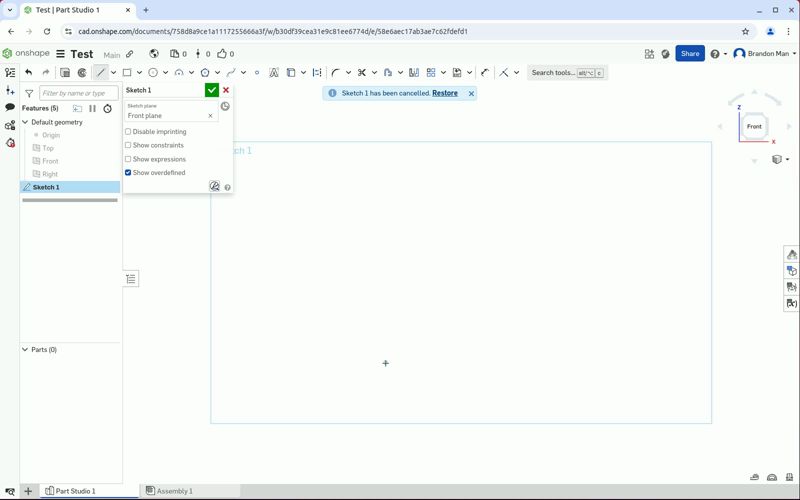
key_down(shift)
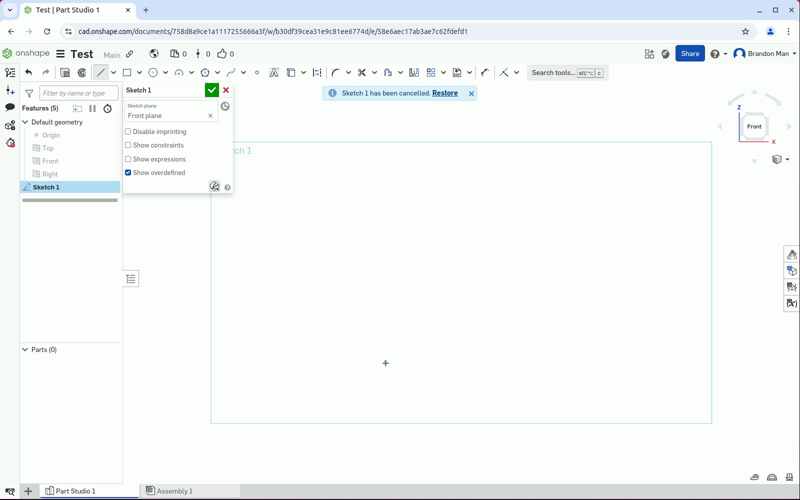
mouse_move(415, 362)
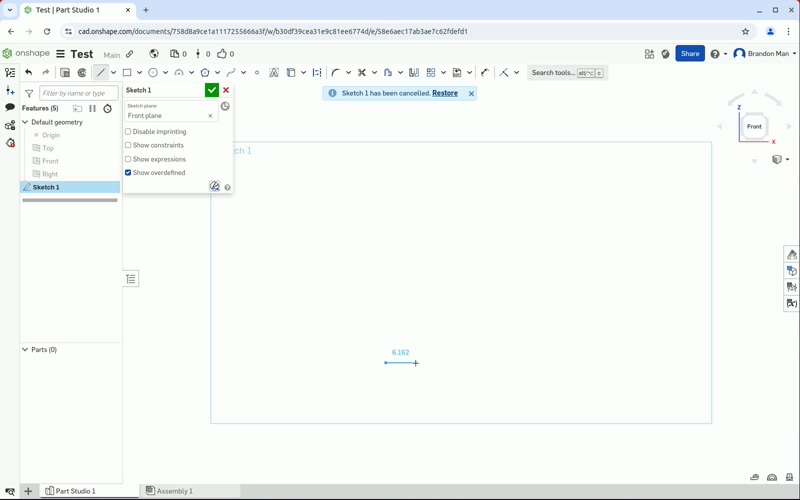
mouse_move(395, 362)
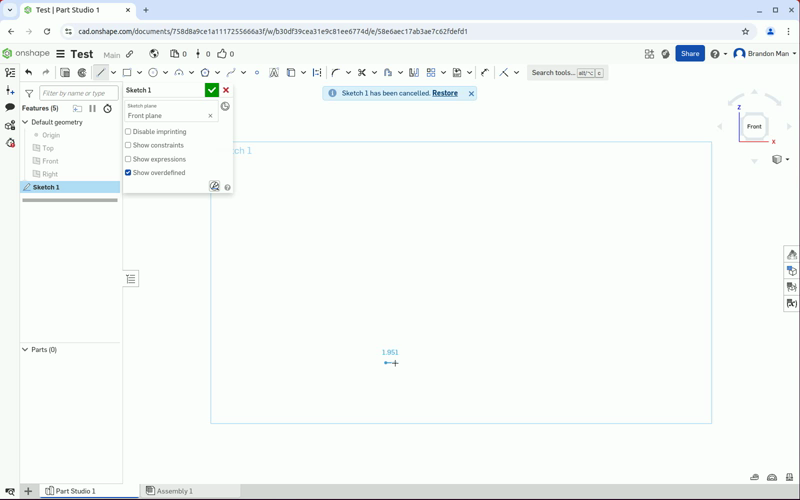
click(395, 362)
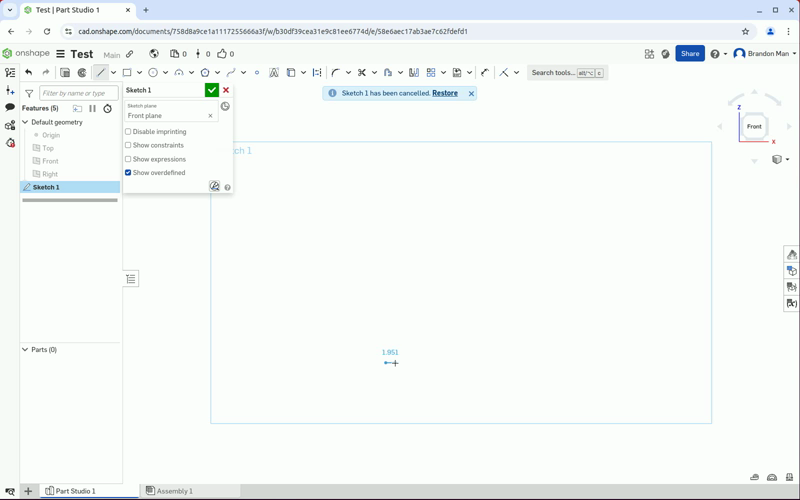
key_up(shift)
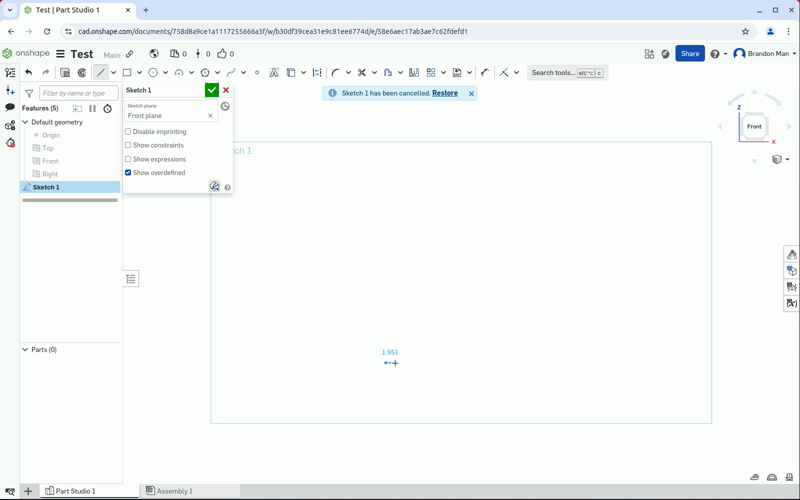
key_down(shift)
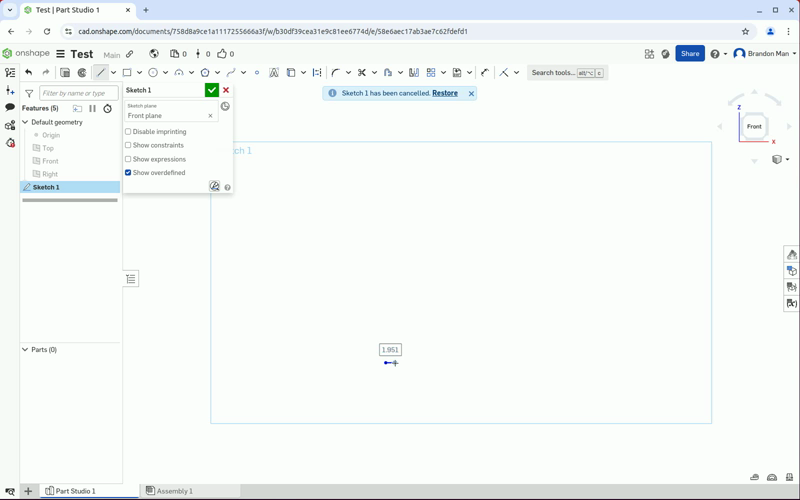
mouse_move(395, 213)
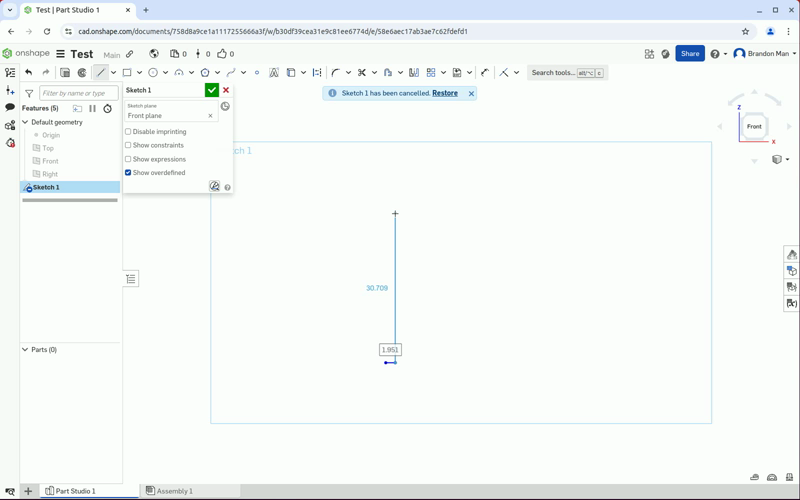
click(395, 213)
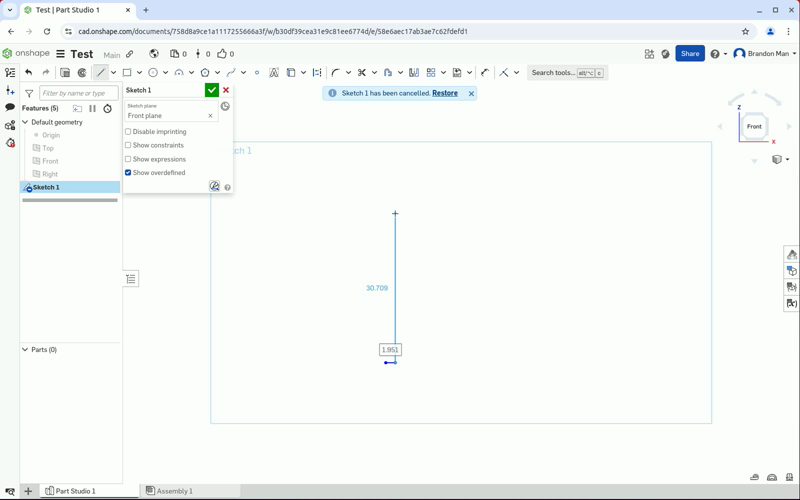
key_up(shift)
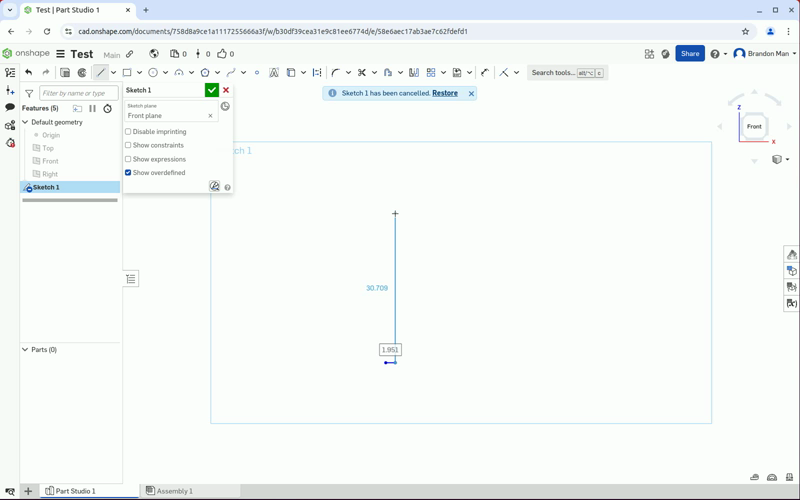
key_down(shift)
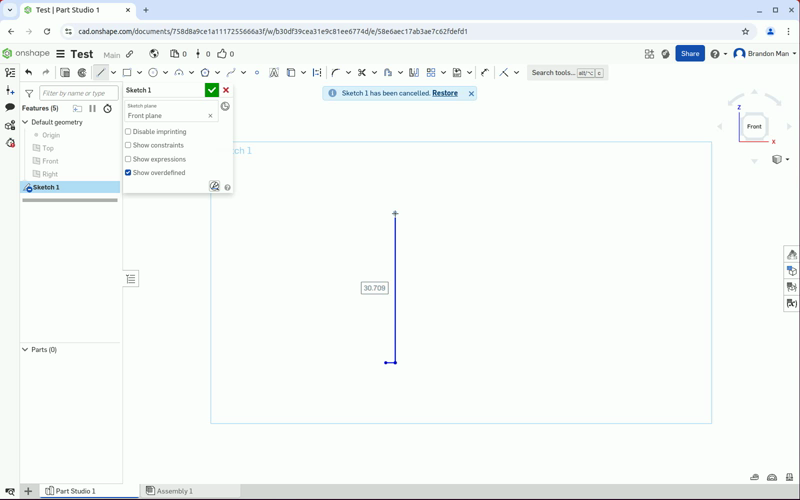
mouse_move(425, 213)
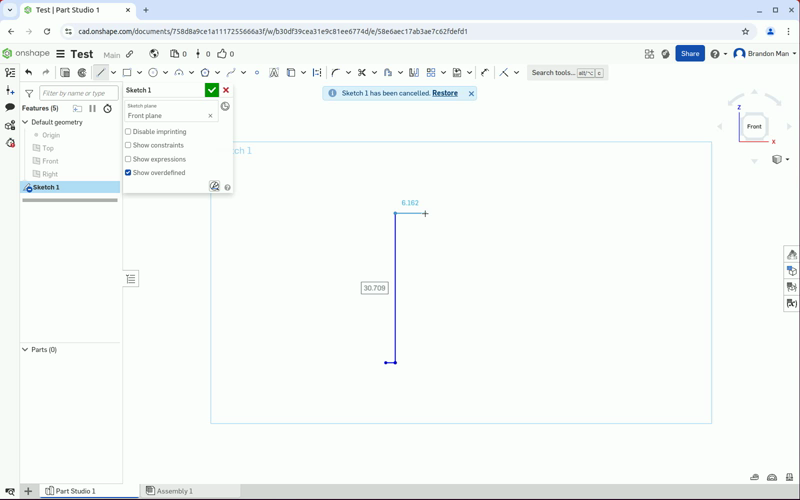
mouse_move(385, 213)
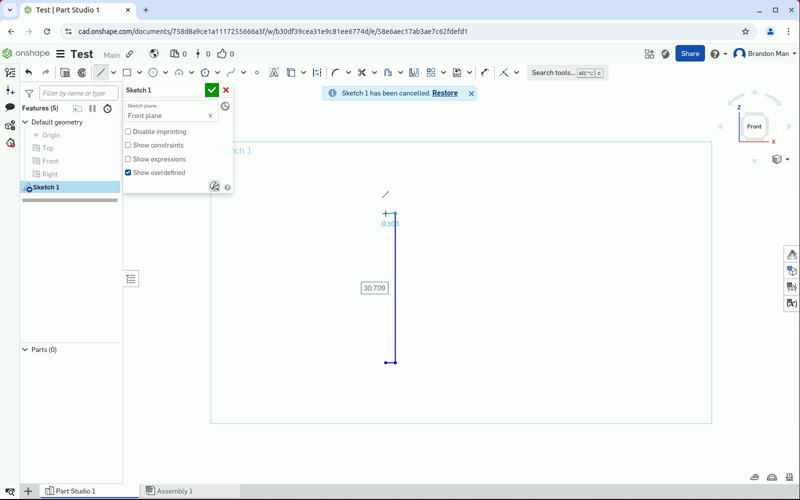
click(385, 213)
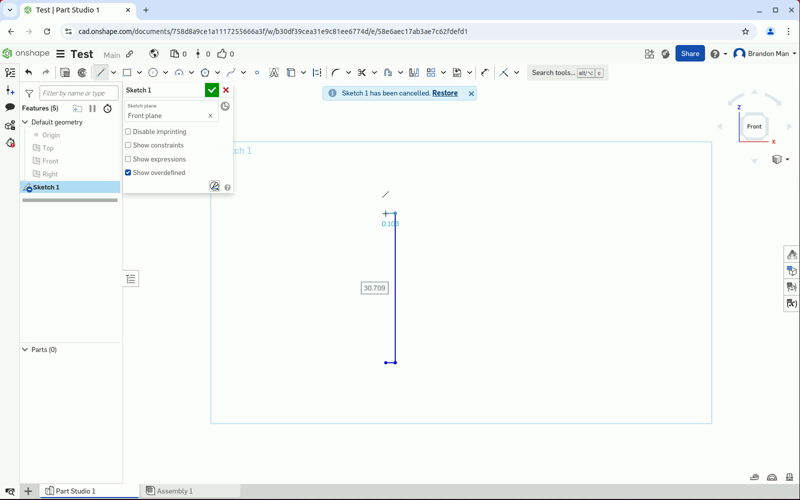
key_up(shift)
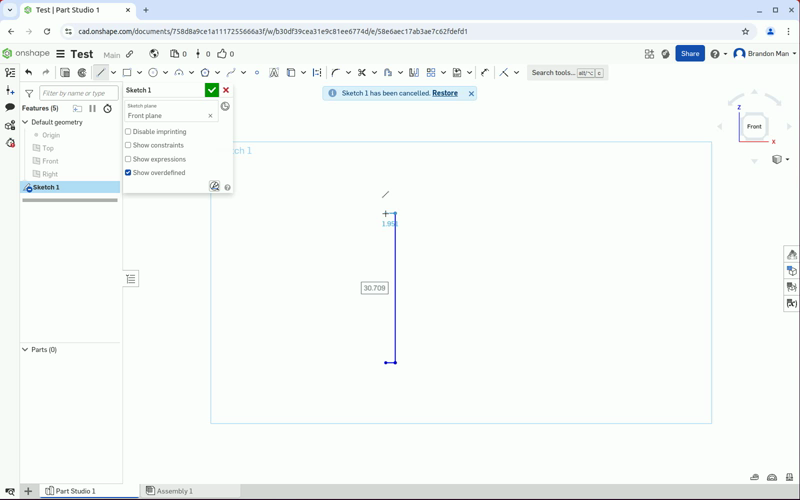
key_down(shift)
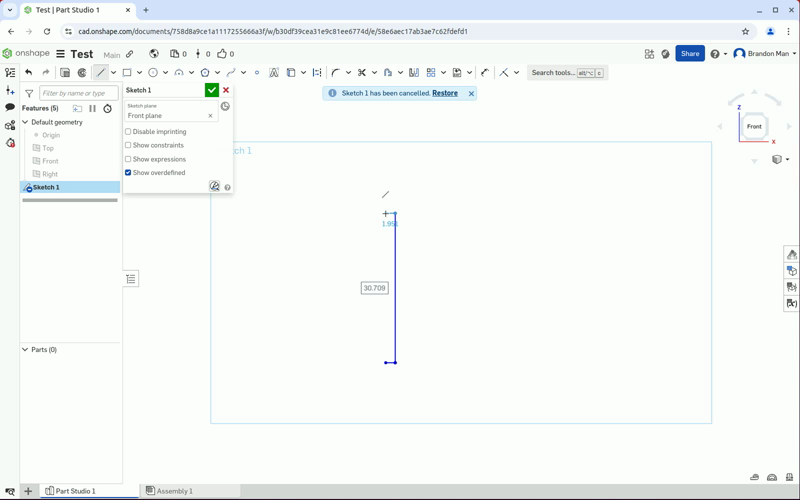
mouse_move(385, 362)
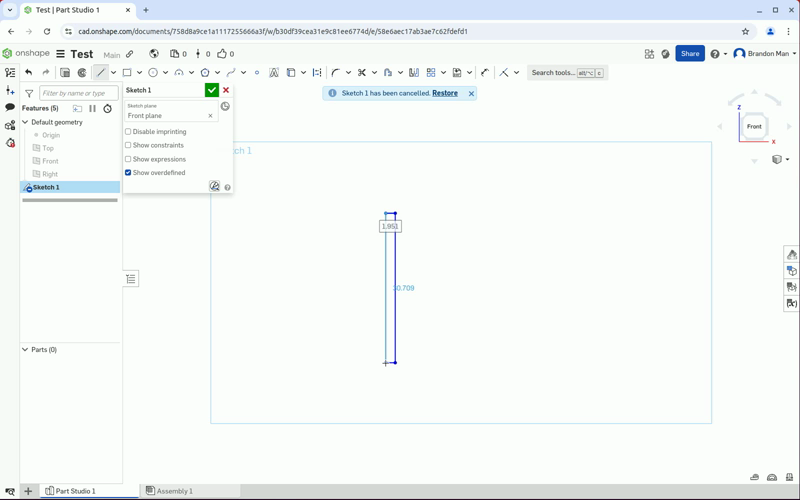
key_up(shift)
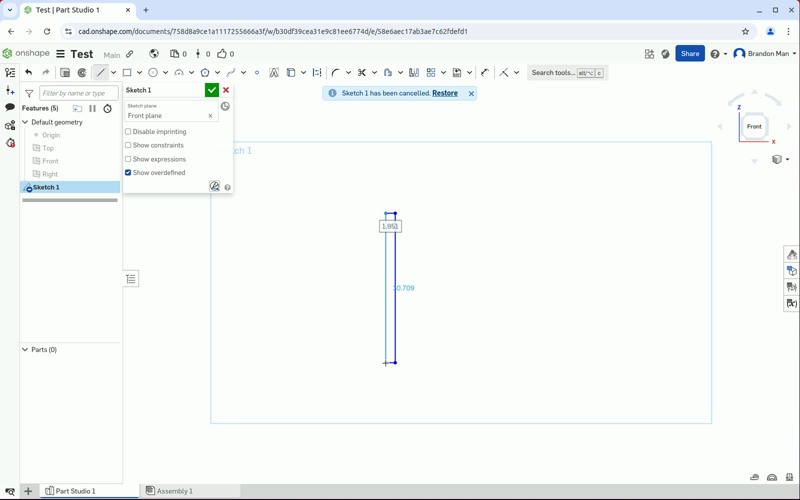
click(385, 362)
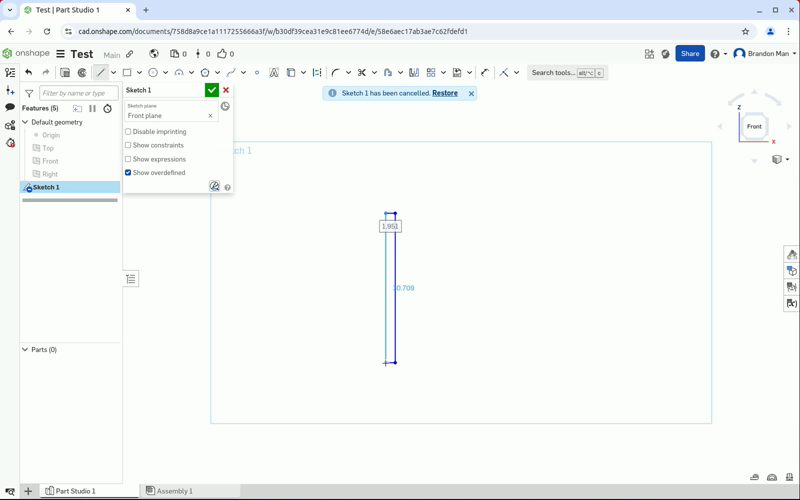
key(esc)
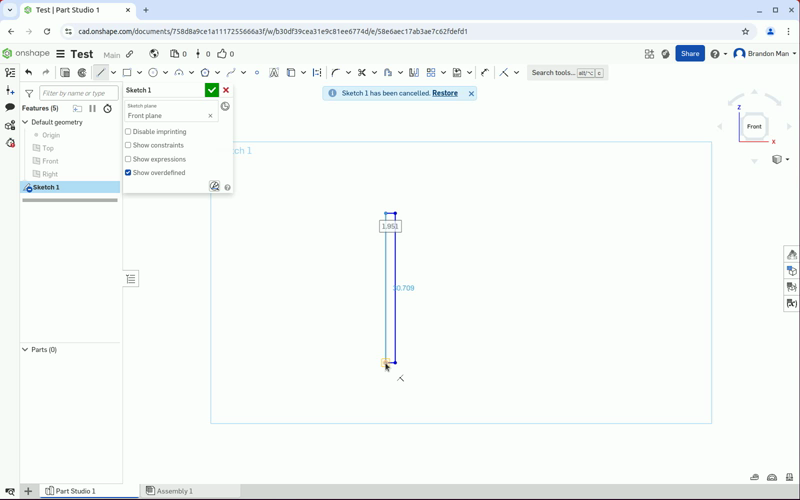
mouse_move(392, 217)
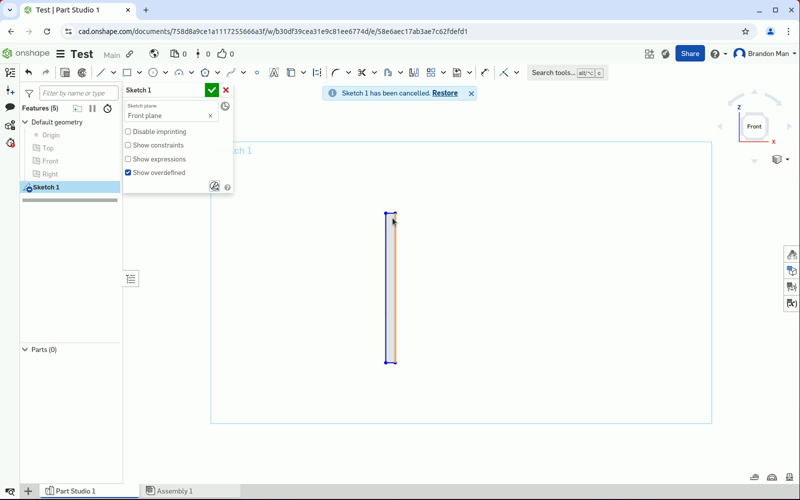
scroll(6)
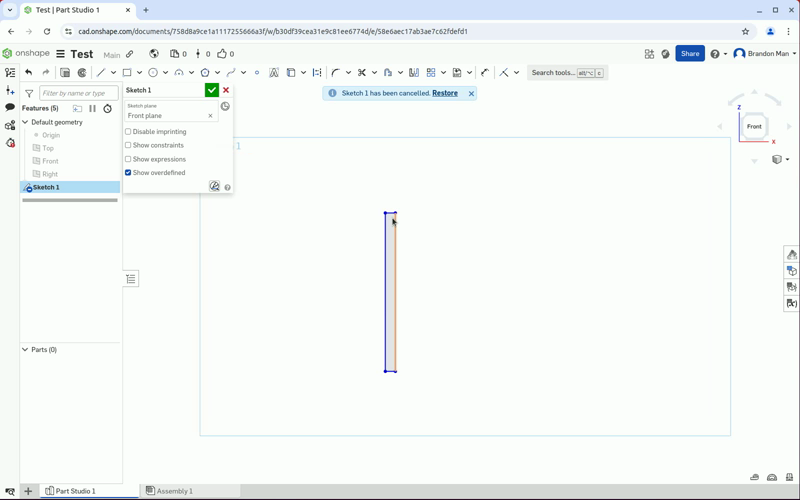
scroll(6)
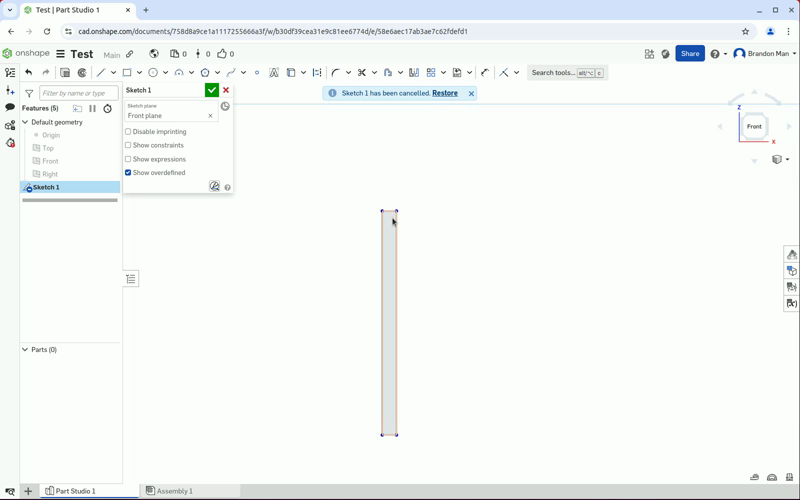
scroll(6)
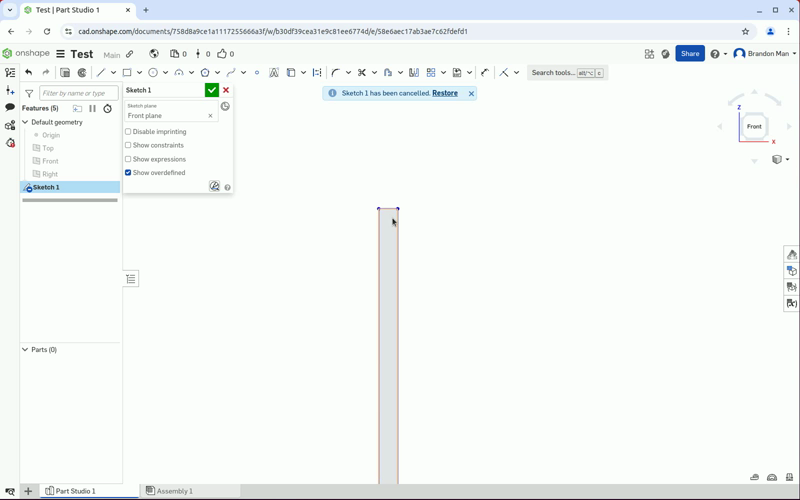
scroll(6)
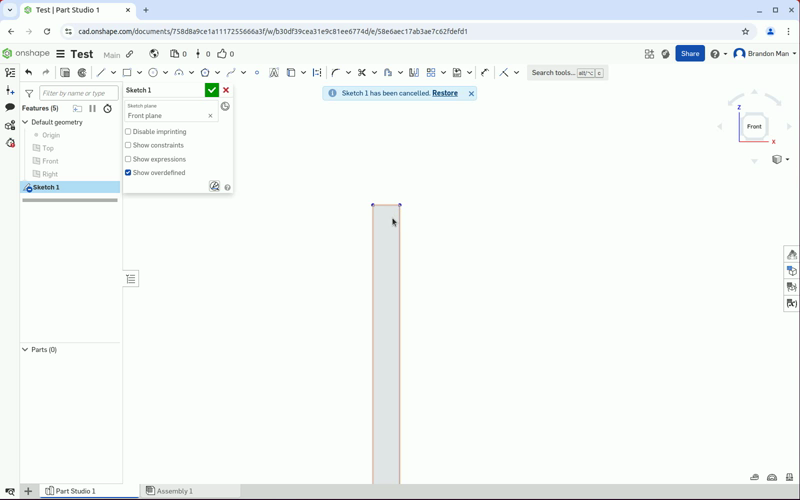
scroll(6)
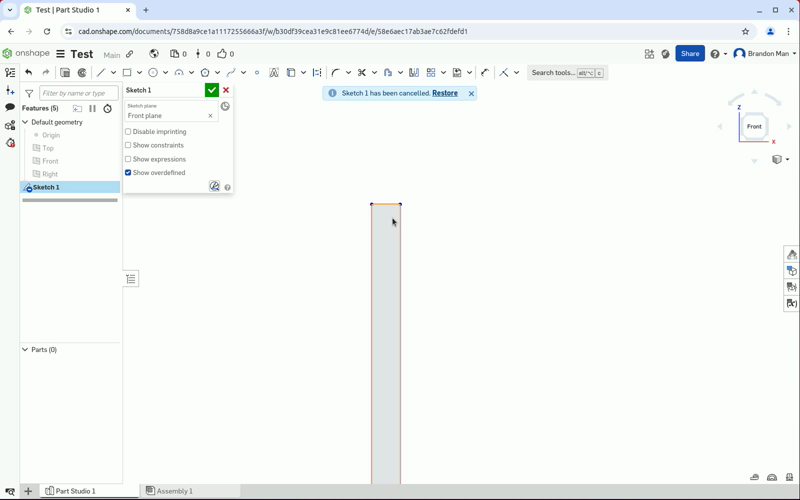
scroll(6)
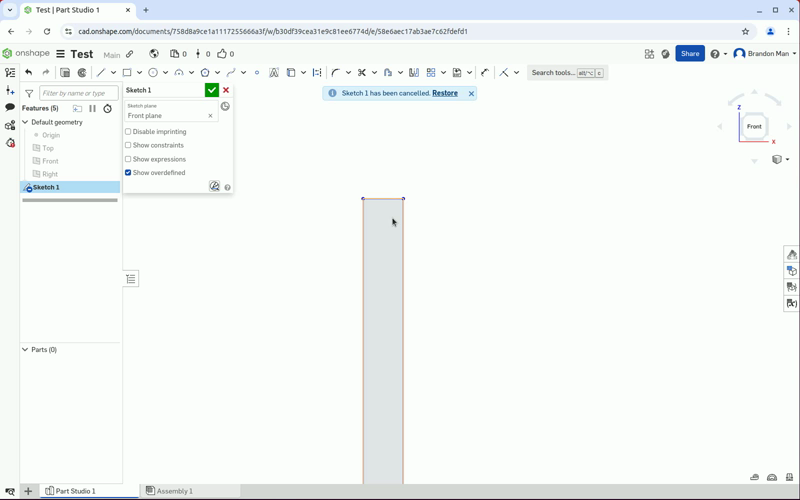
scroll(6)
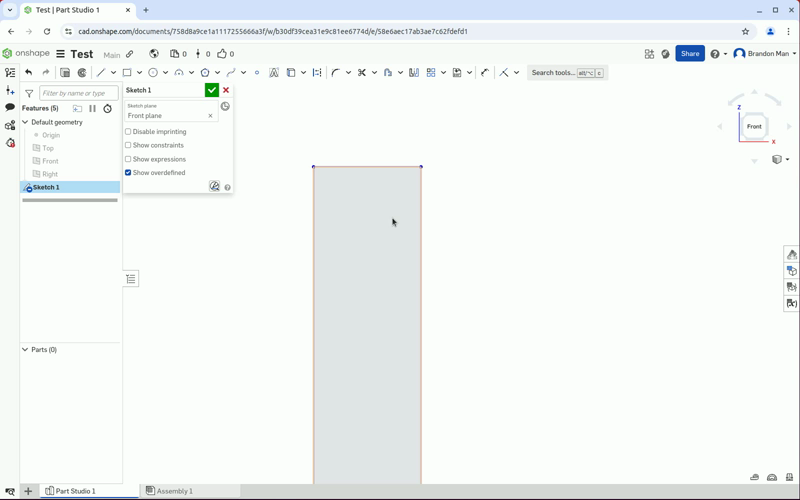
click(392, 217)
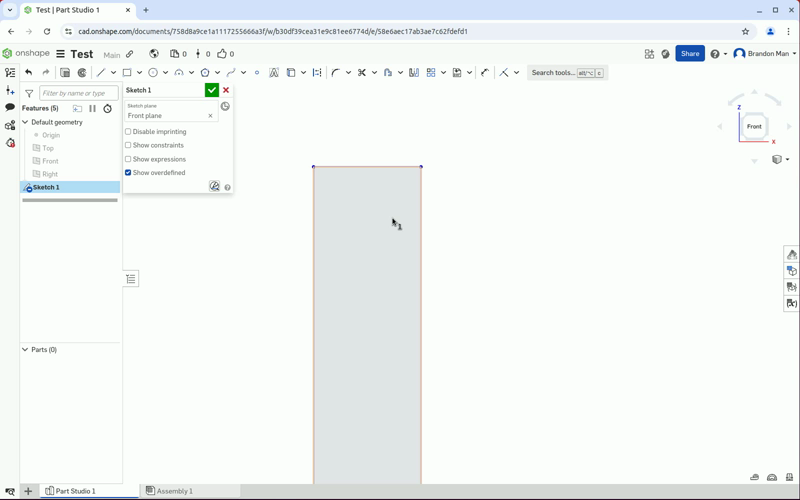
scroll(-6)
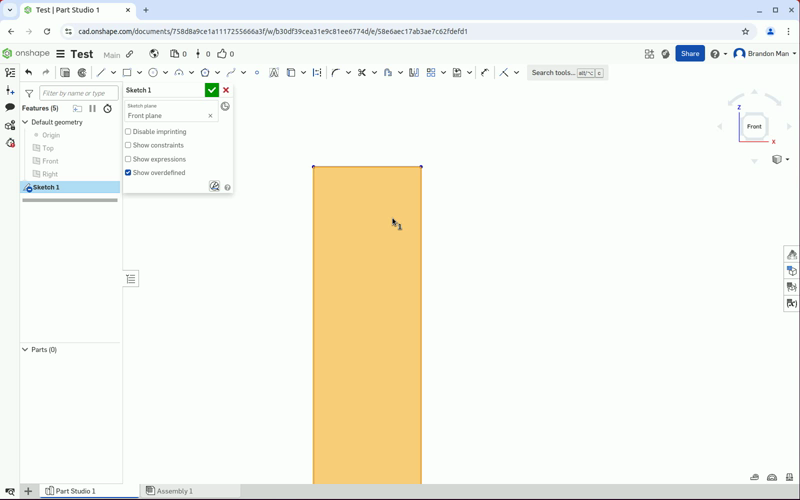
scroll(-6)
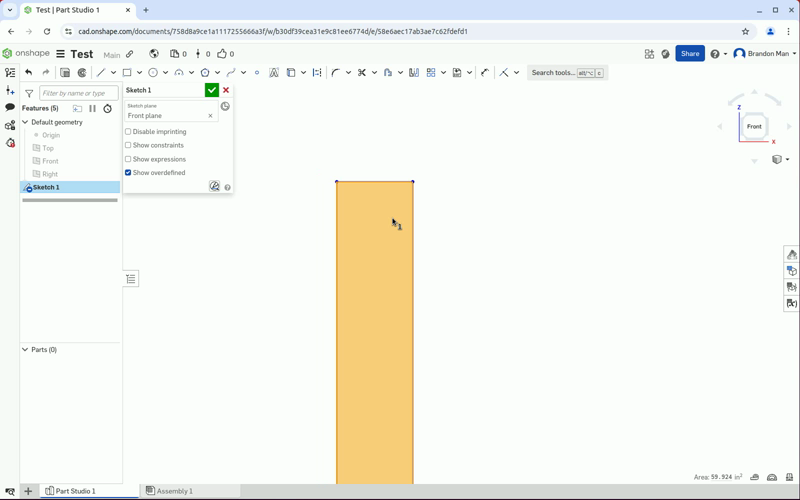
scroll(-6)
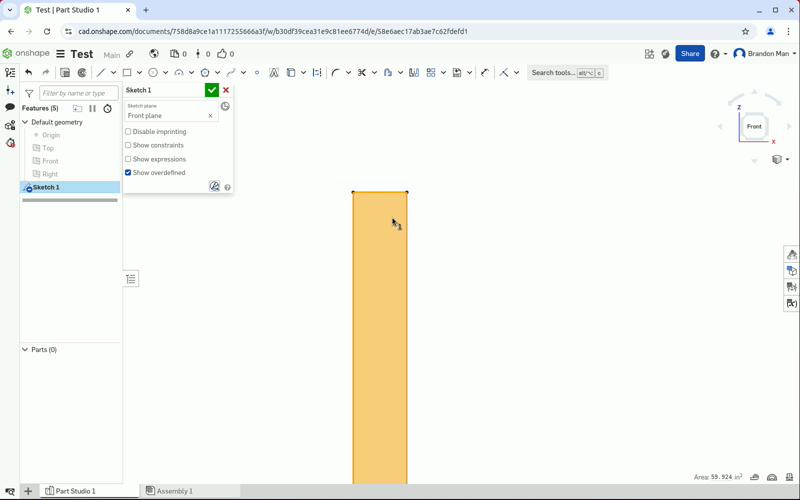
scroll(-6)
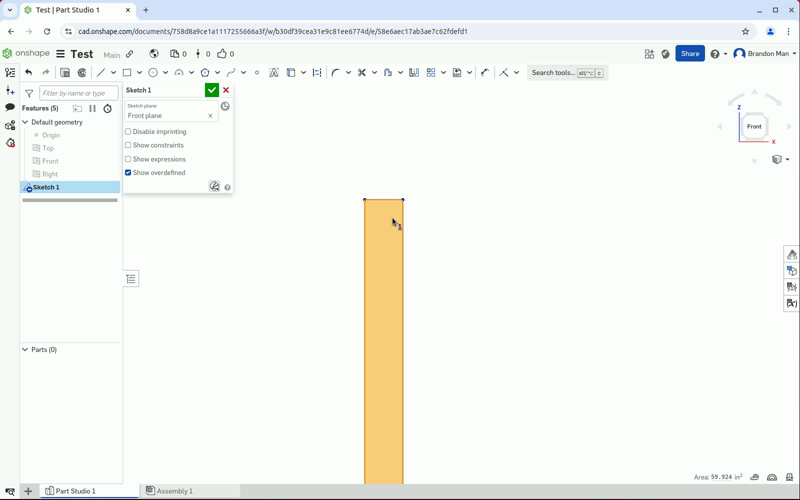
scroll(-6)
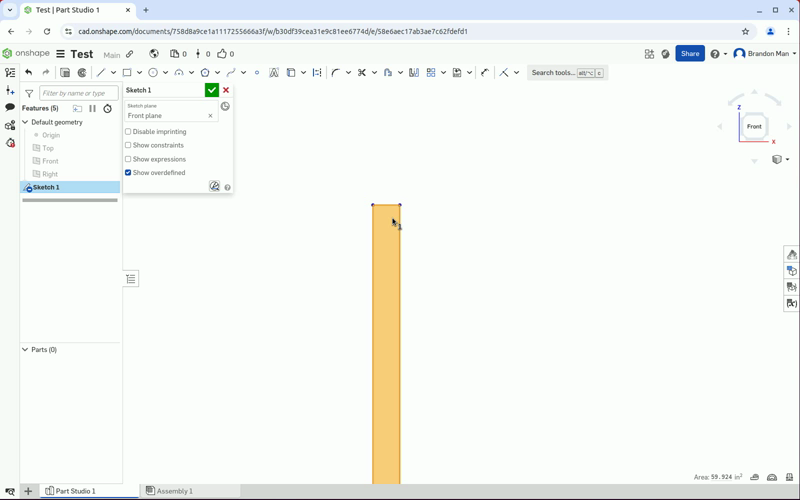
scroll(-6)
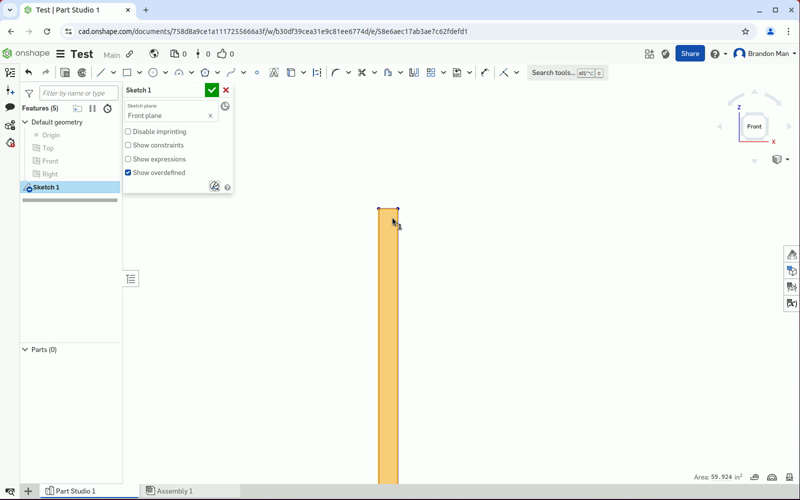
scroll(-6)
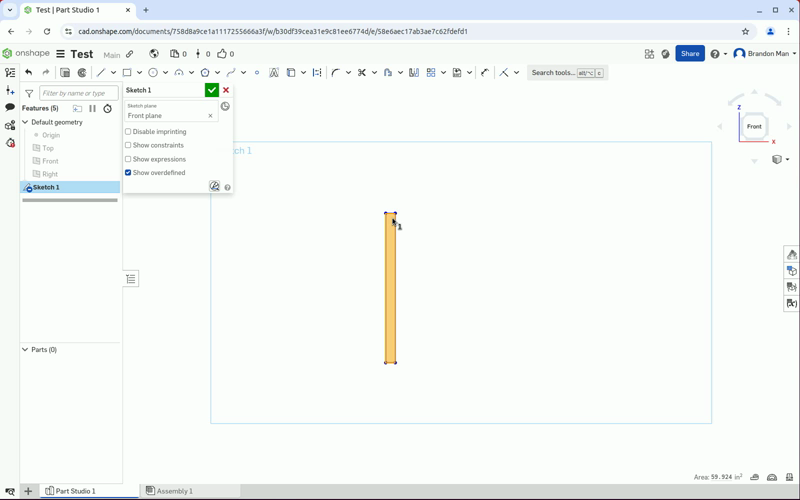
mouse_move(73, 352)
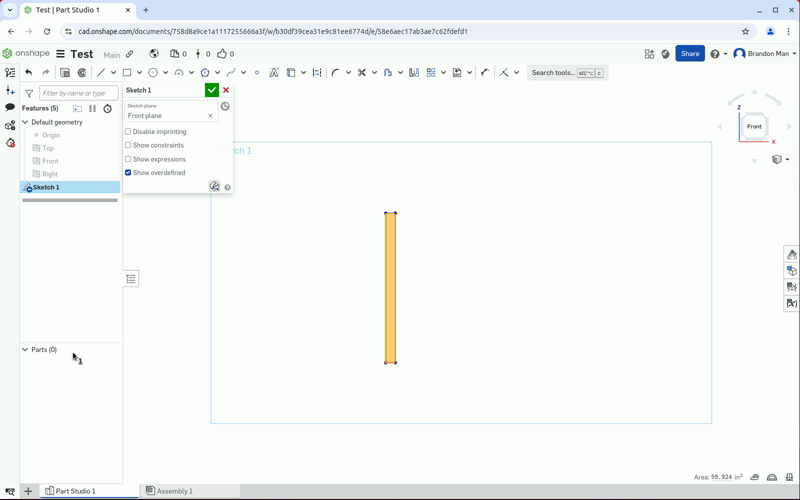
key(shift+y)
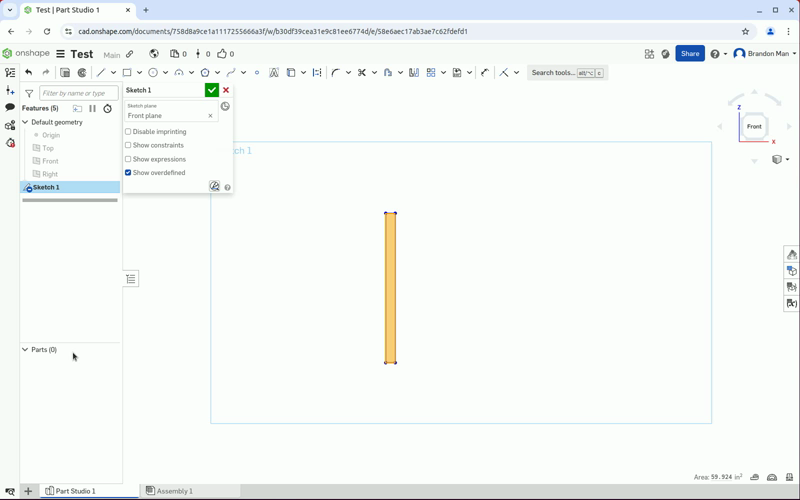
key(shift+e)
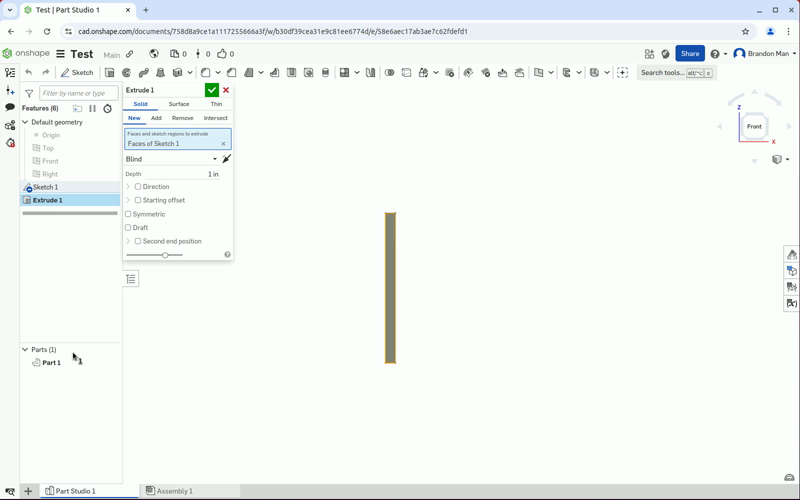
mouse_move(143, 106)
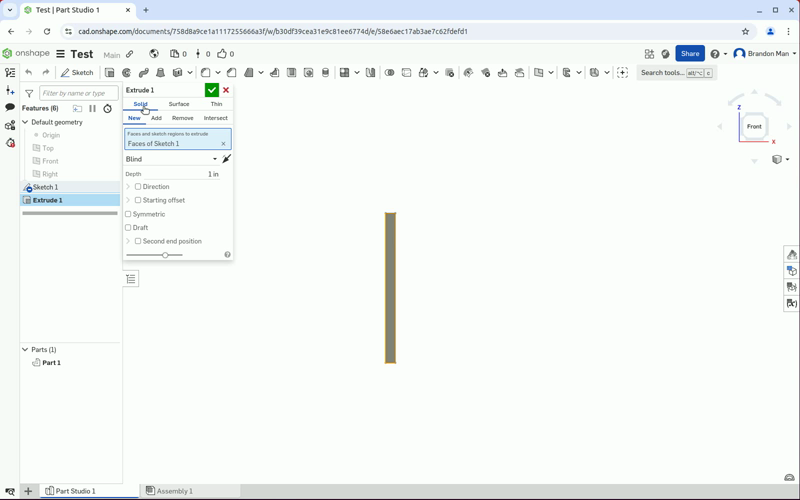
click(143, 106)
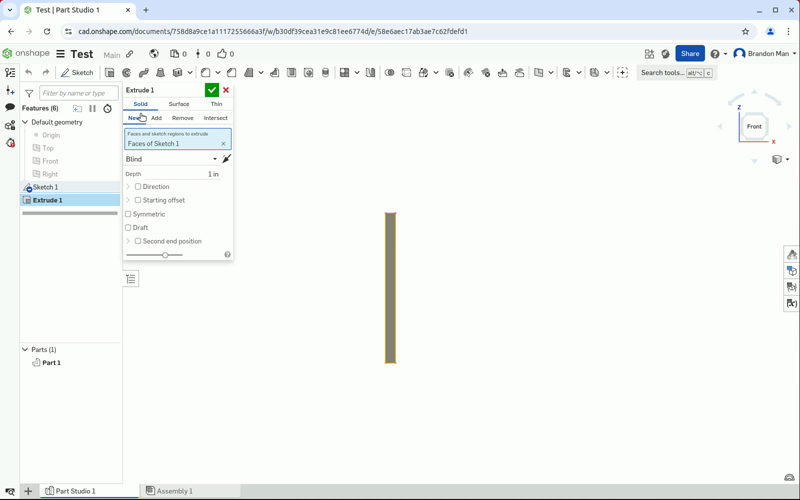
mouse_move(137, 120)
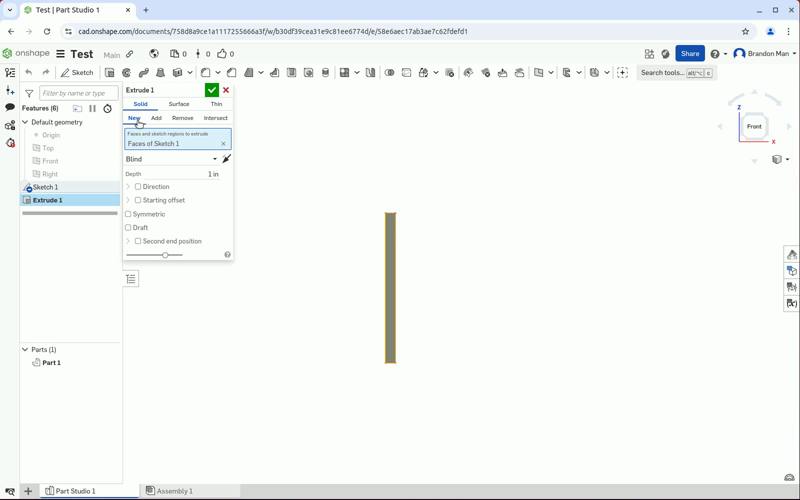
click(137, 120)
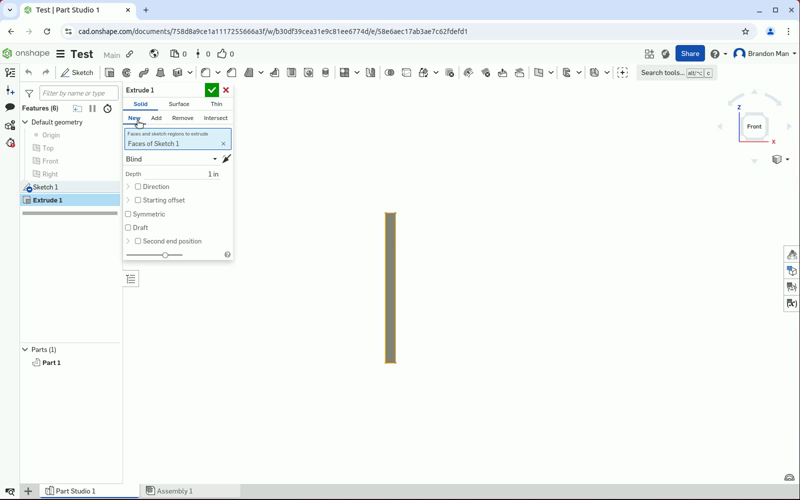
key(tab, 4)
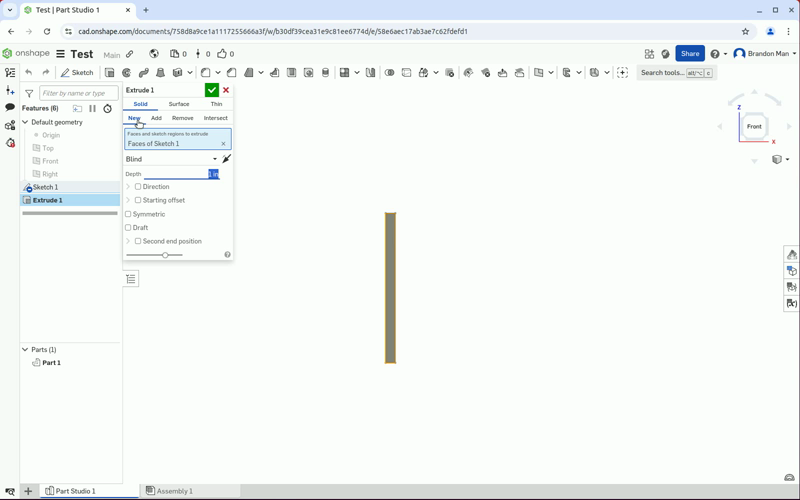
text(23.108)
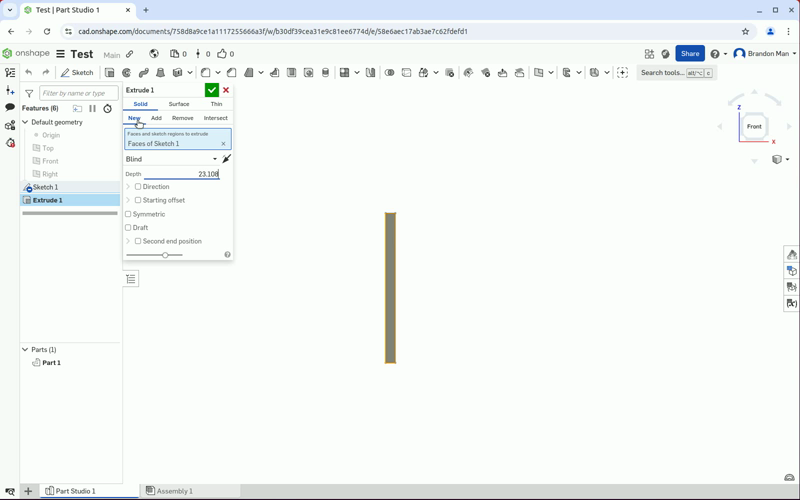
key(enter)
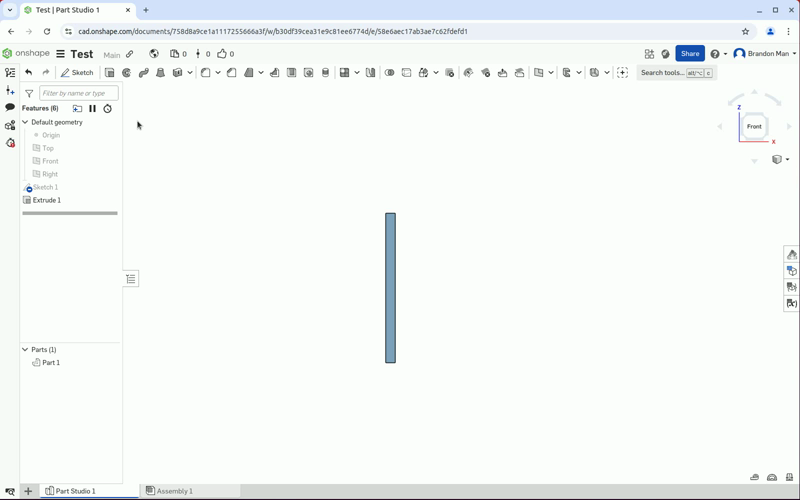
key(shift+h)
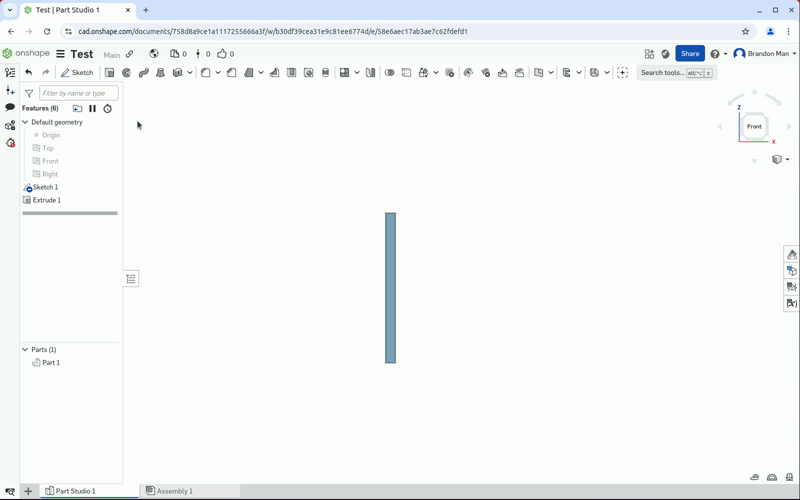
key(shift+h)
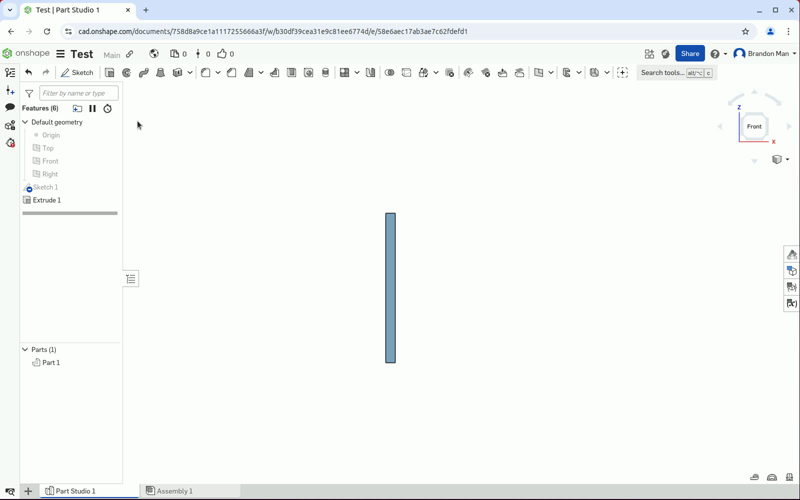
mouse_move(73, 189)
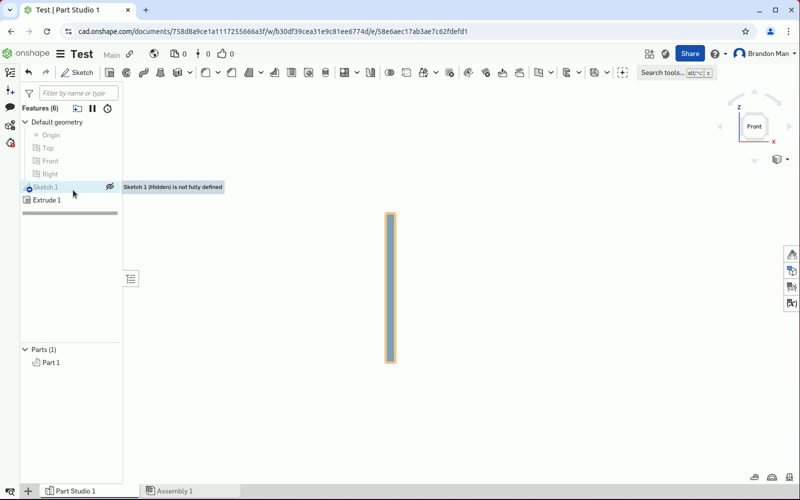
click(73, 189)
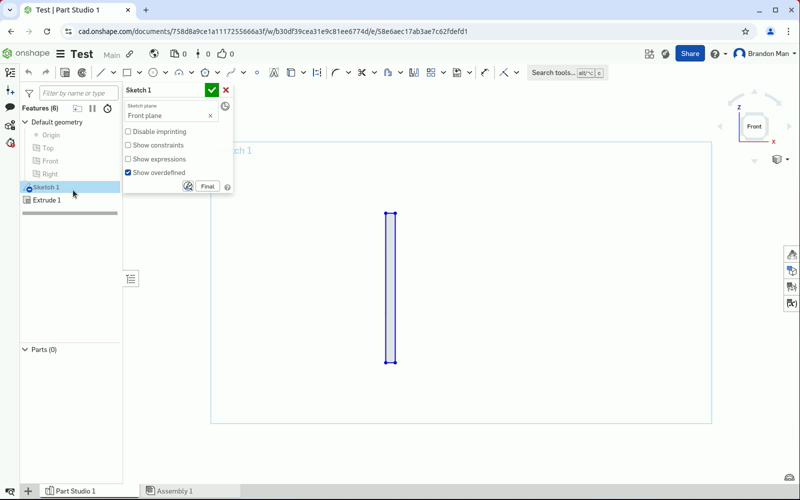
mouse_move(229, 92)
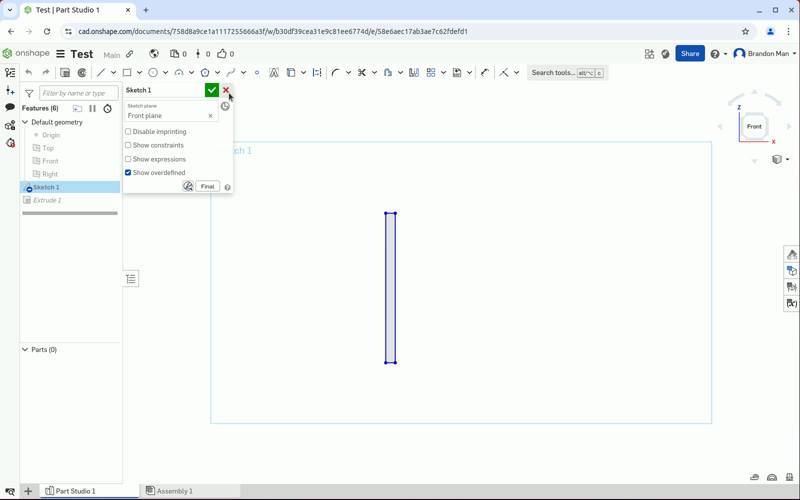
click(229, 92)
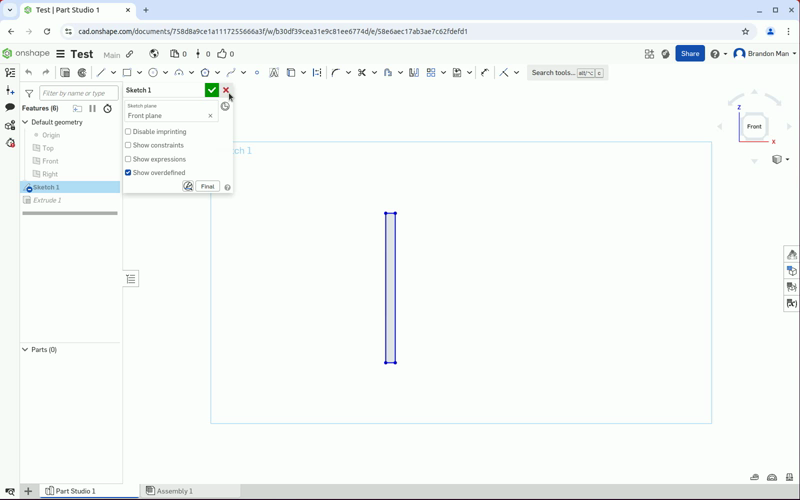
key(shift+s)
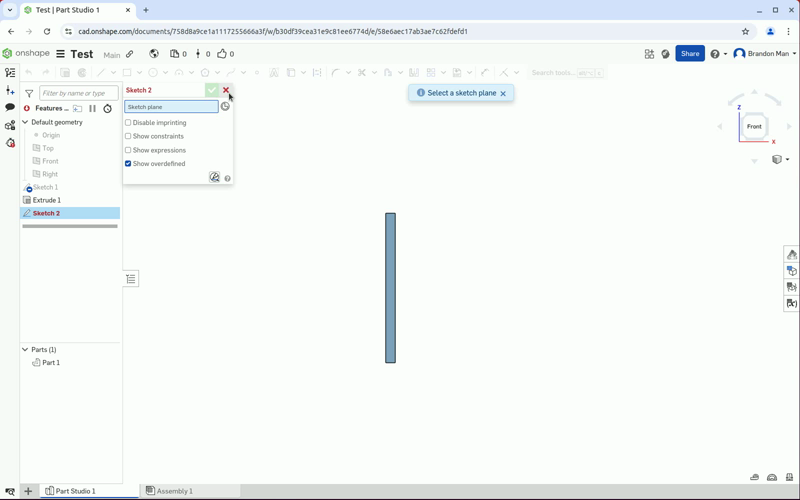
mouse_move(73, 163)
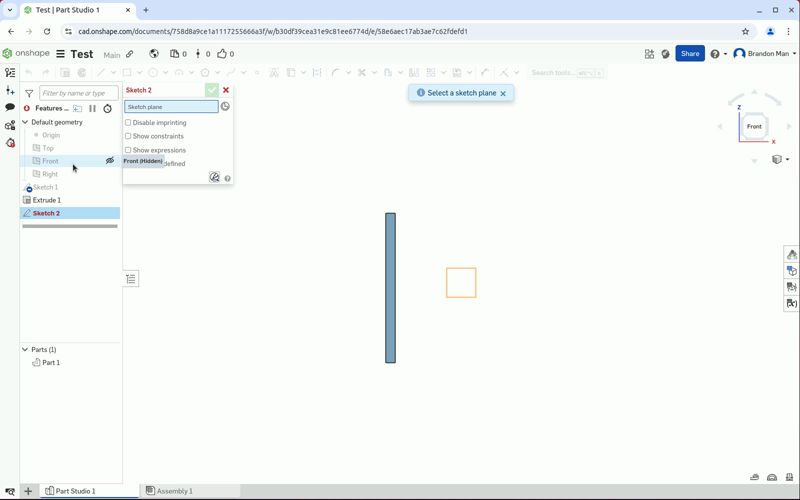
click(73, 163)
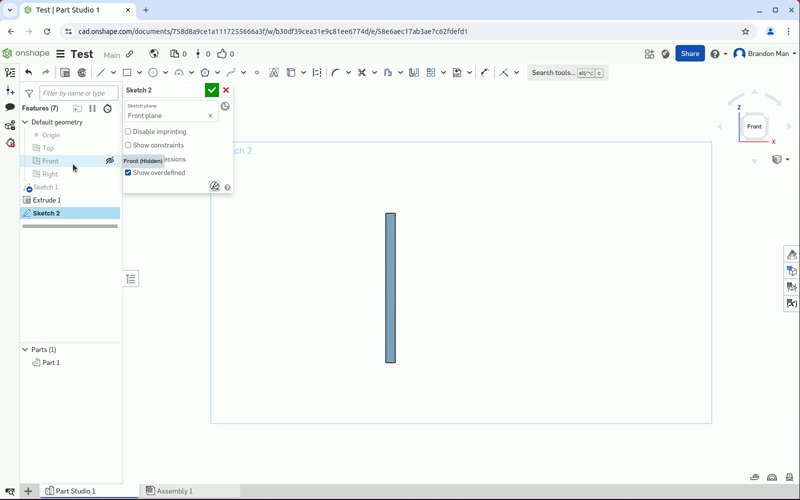
mouse_move(73, 352)
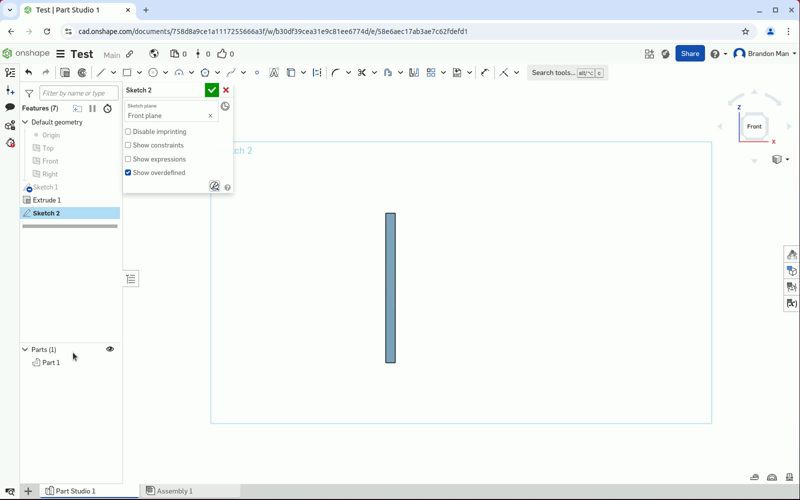
key(y)
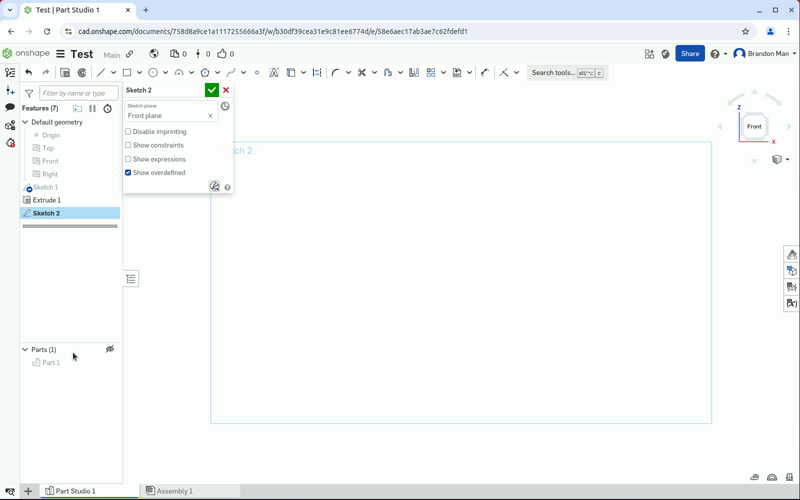
key(l)
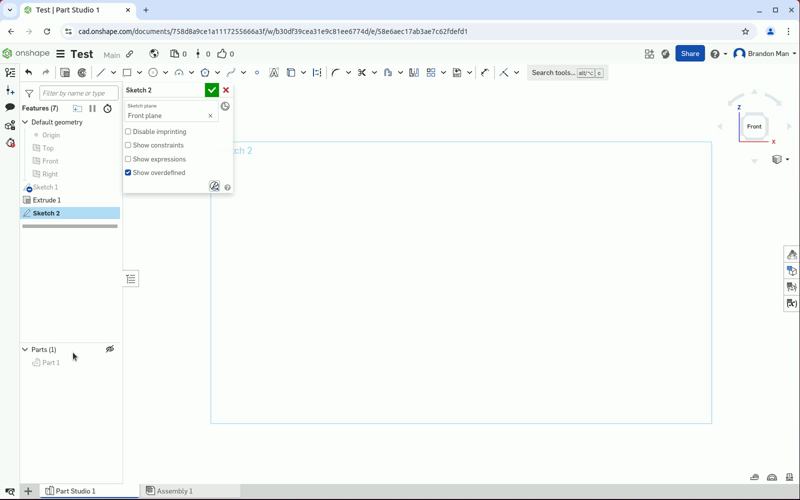
key_down(shift)
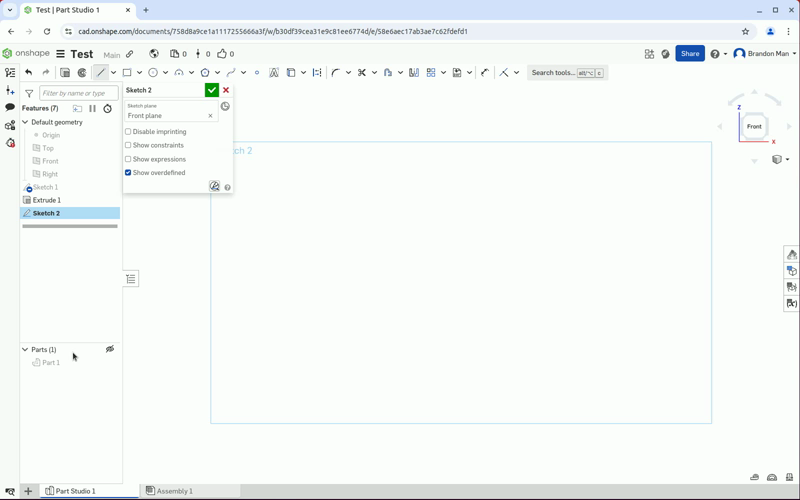
mouse_move(385, 212)
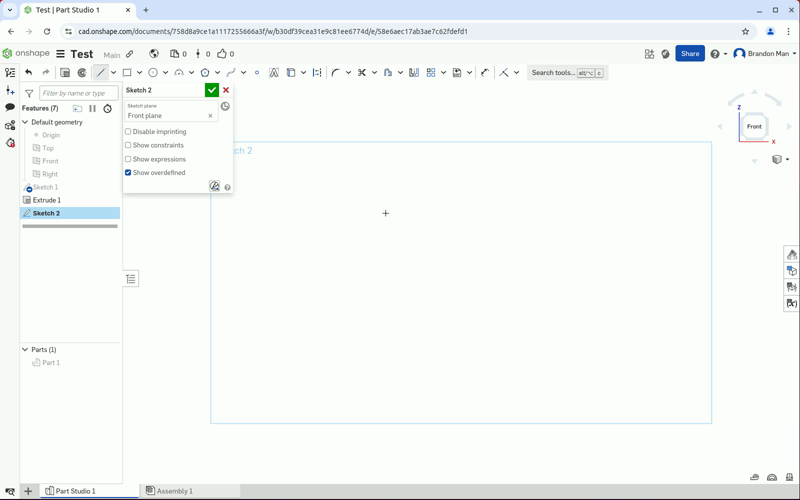
click(385, 212)
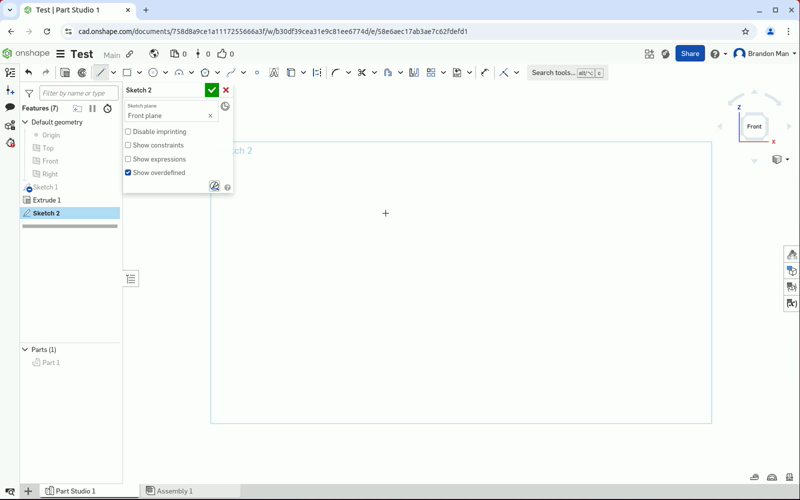
key_up(shift)
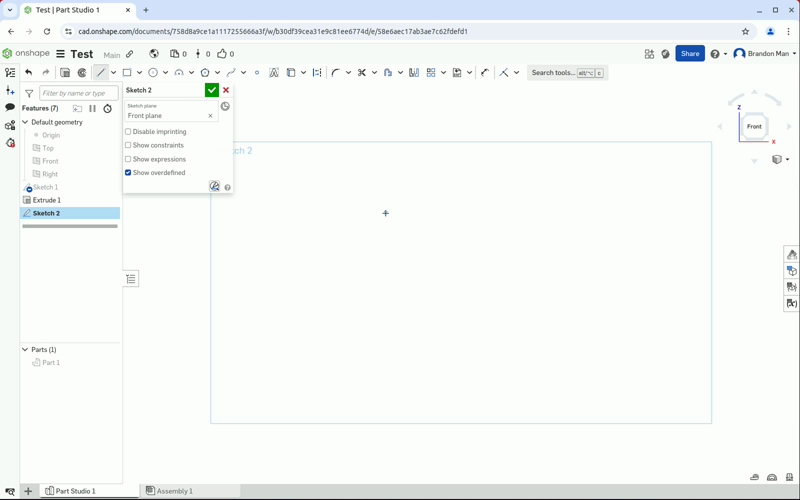
key_down(shift)
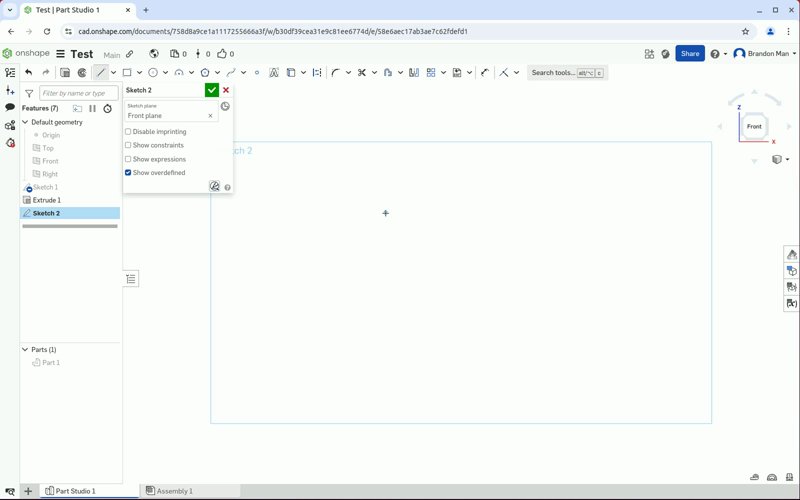
mouse_move(415, 212)
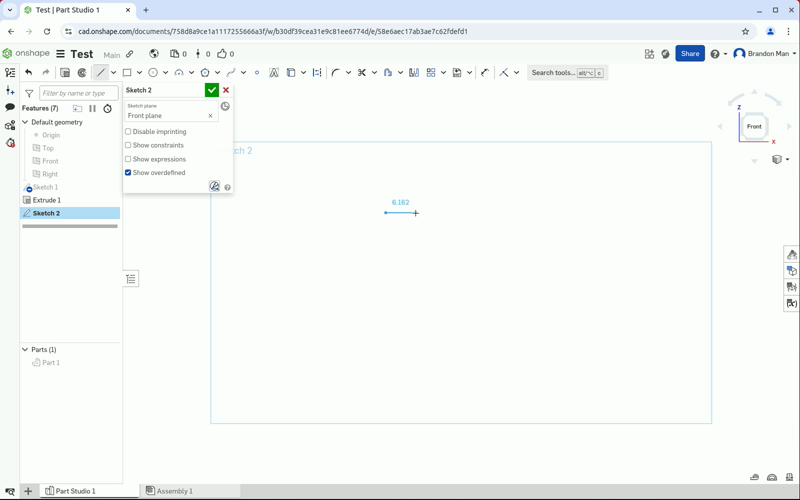
mouse_move(396, 212)
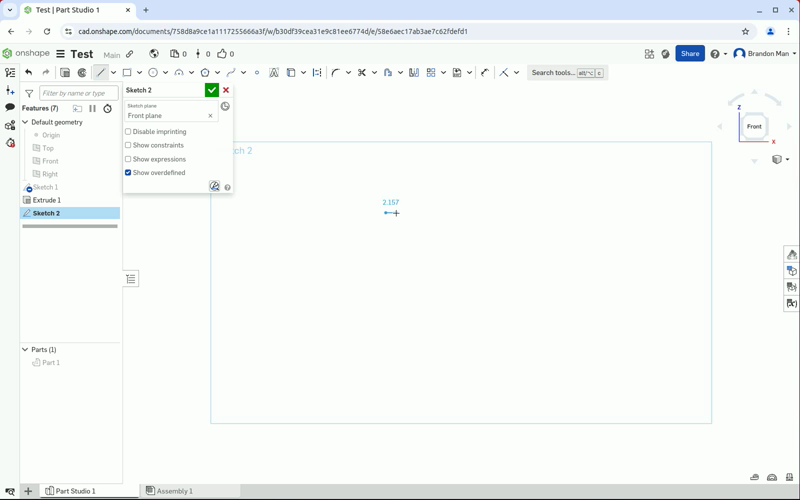
click(396, 212)
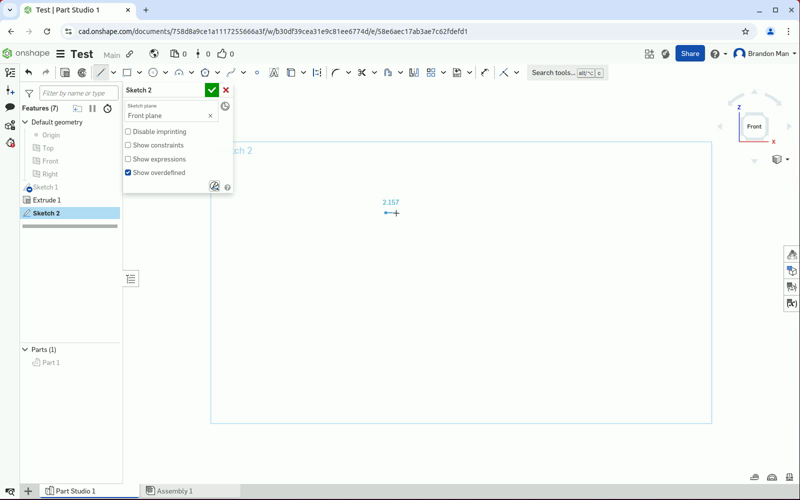
key_up(shift)
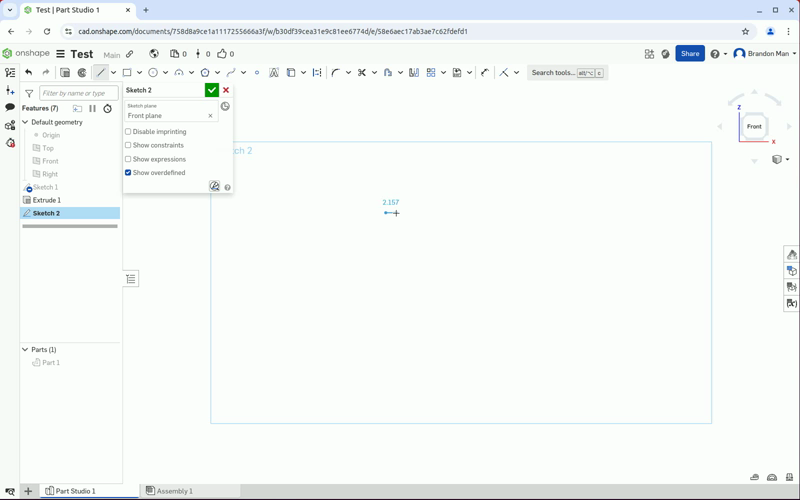
key_down(shift)
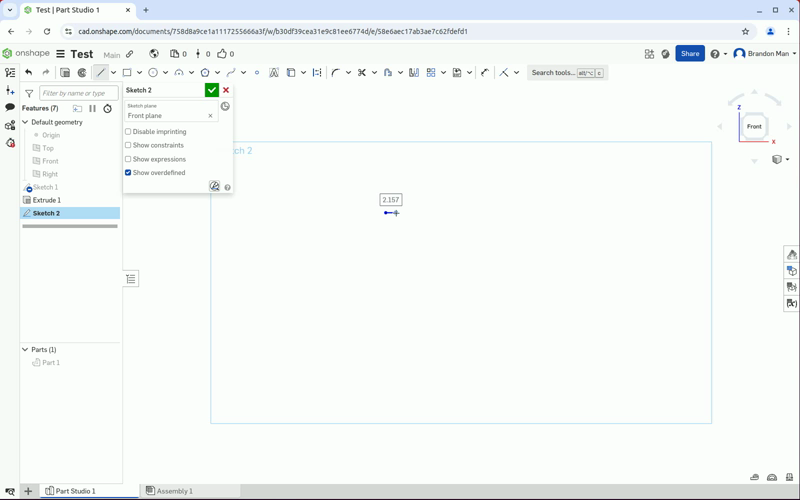
mouse_move(426, 212)
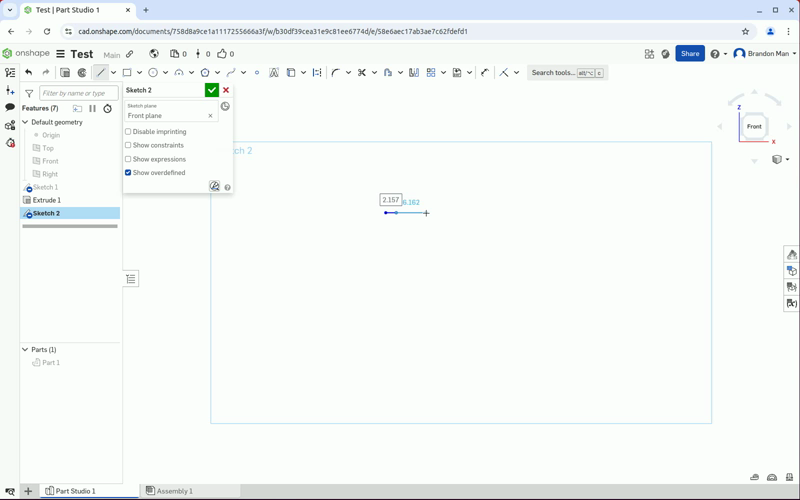
mouse_move(396, 202)
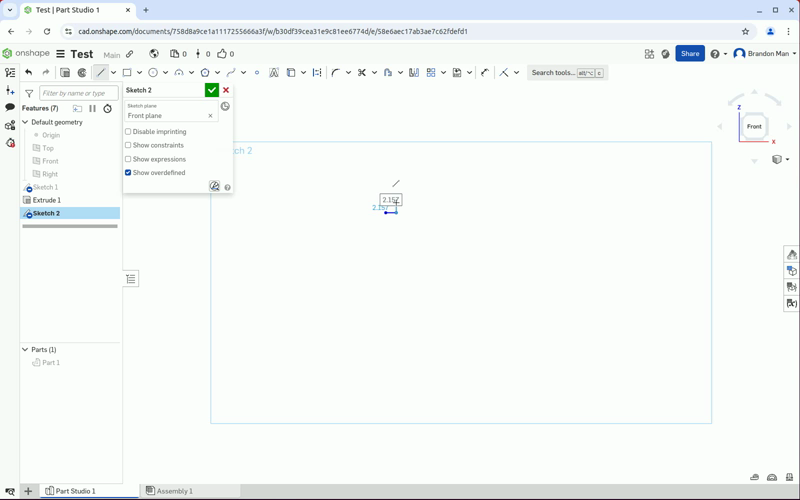
click(396, 202)
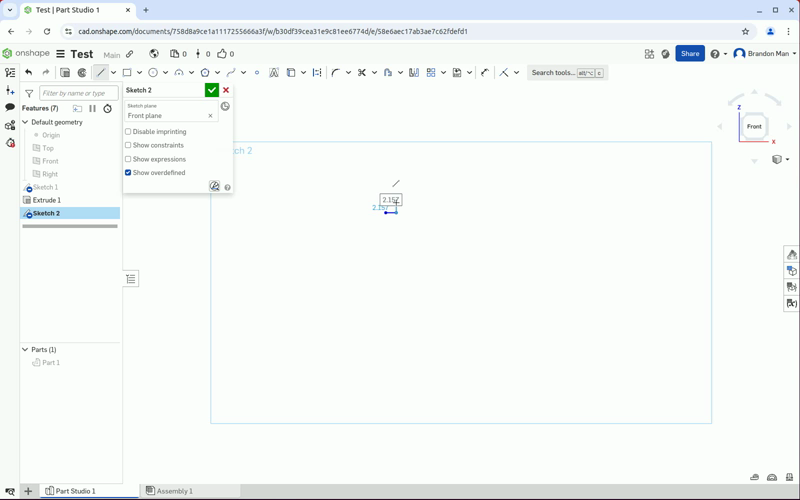
key_up(shift)
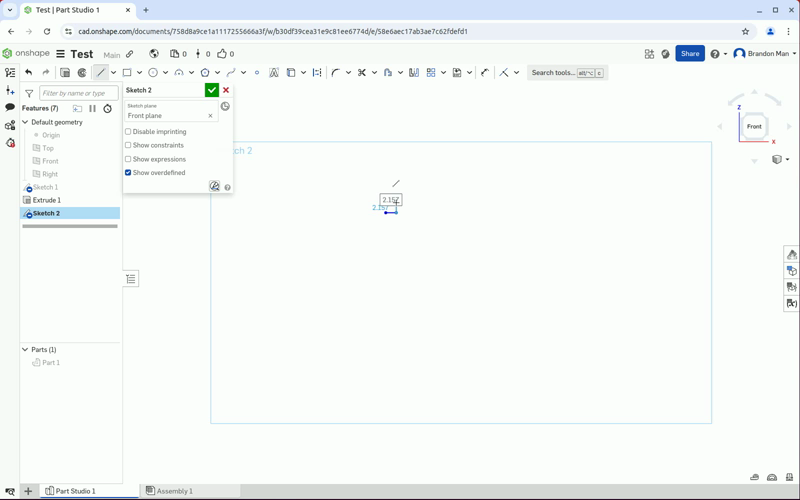
key_down(shift)
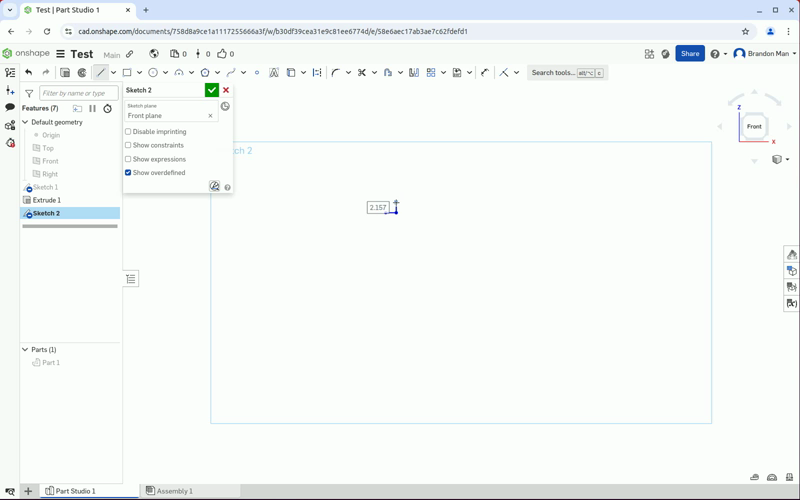
mouse_move(426, 202)
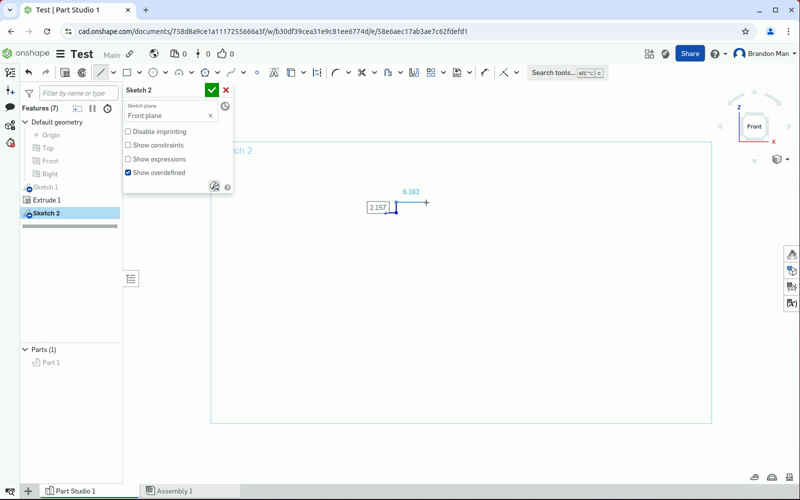
mouse_move(385, 202)
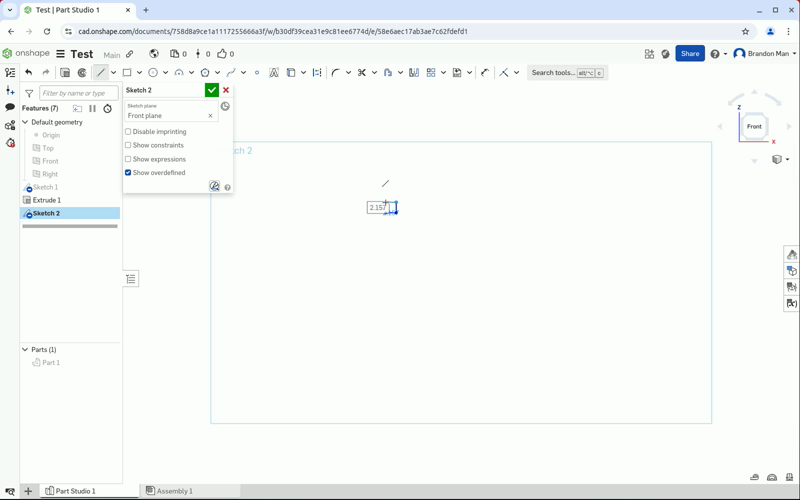
click(385, 202)
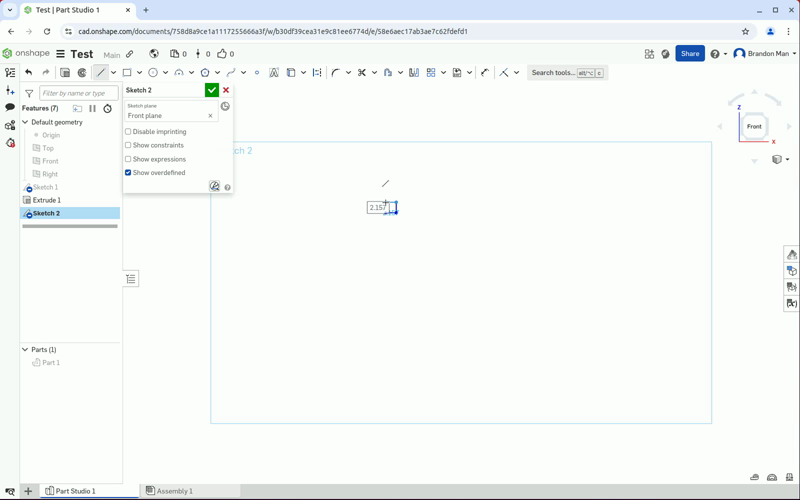
key_up(shift)
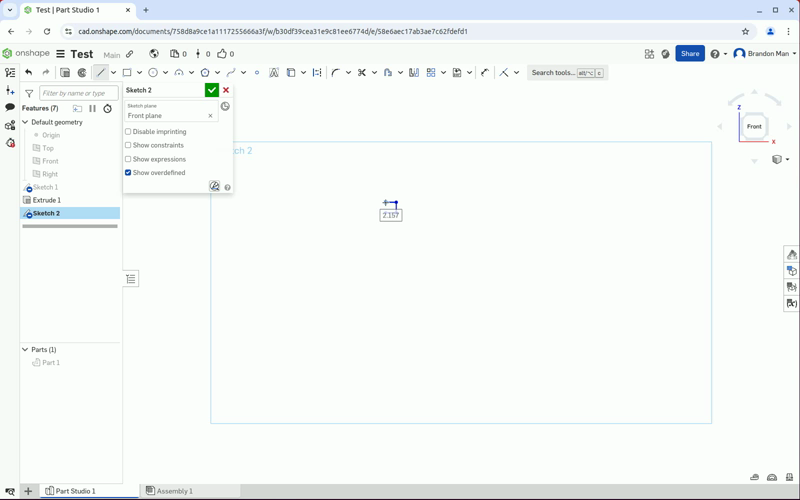
mouse_move(415, 202)
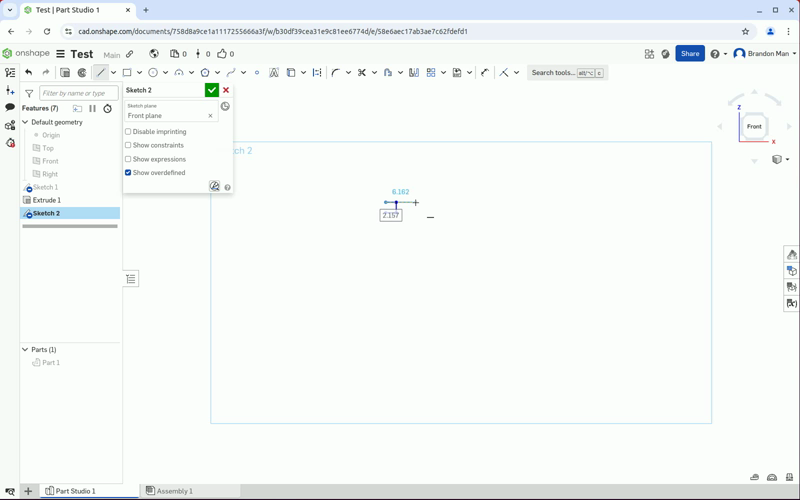
key_down(shift)
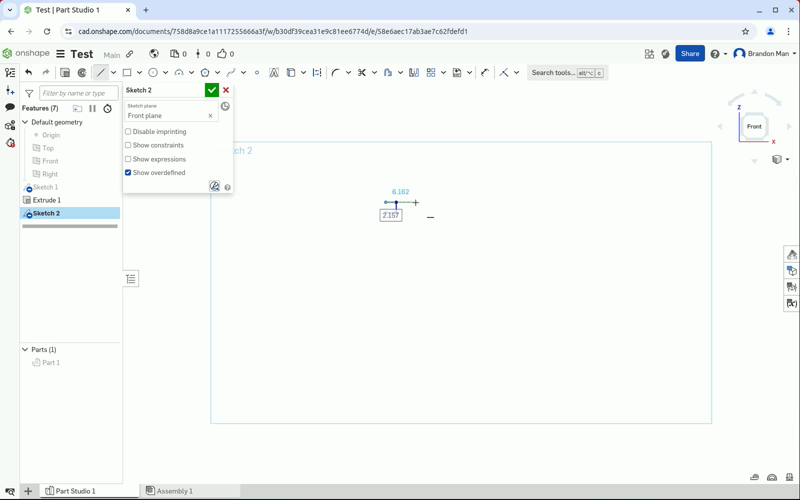
mouse_move(385, 212)
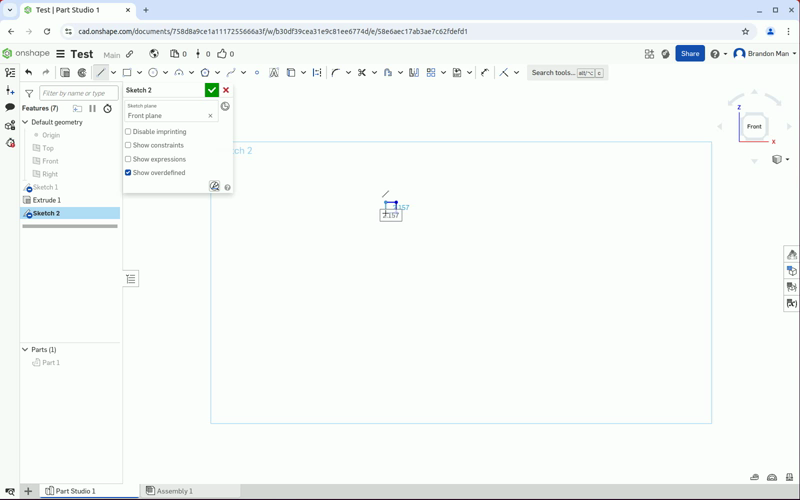
key_up(shift)
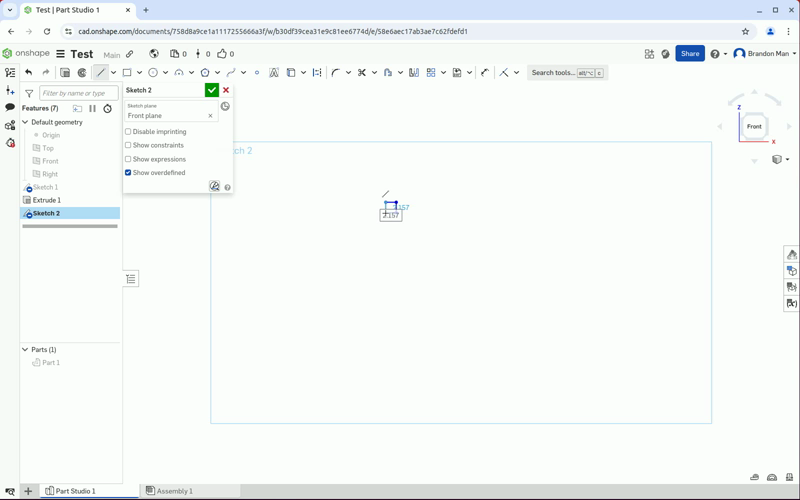
click(385, 212)
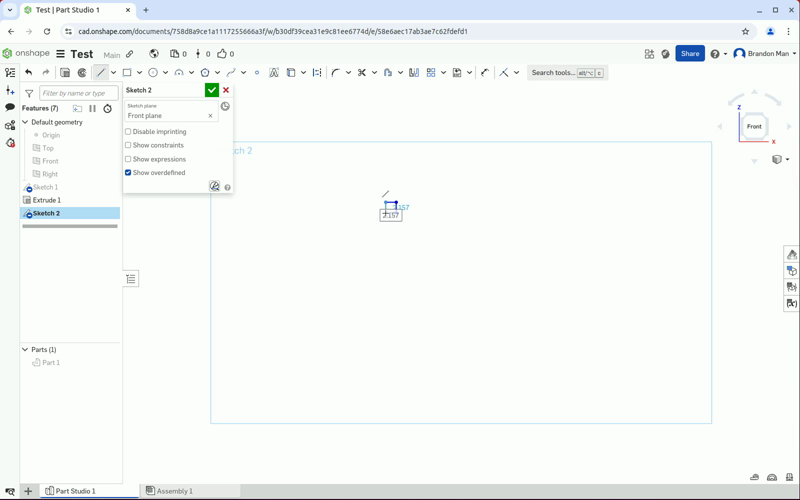
key(esc)
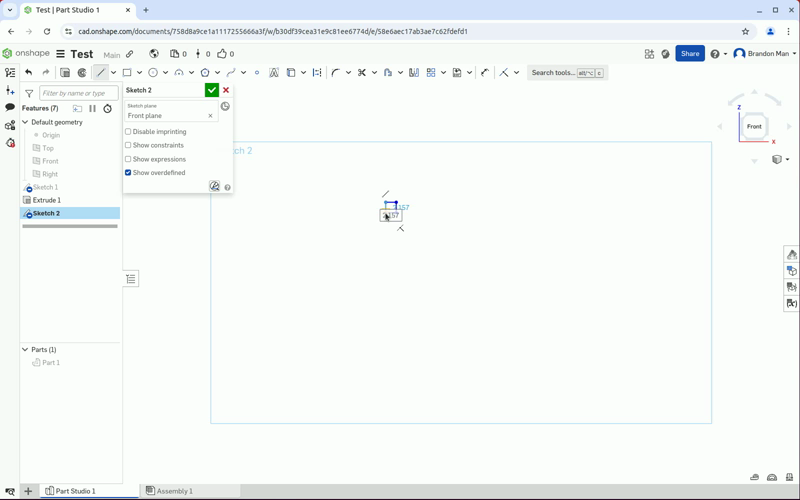
mouse_move(387, 211)
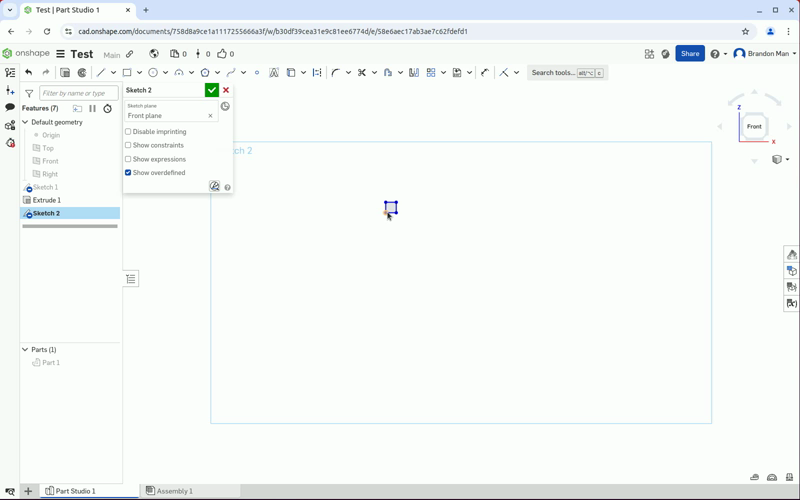
scroll(6)
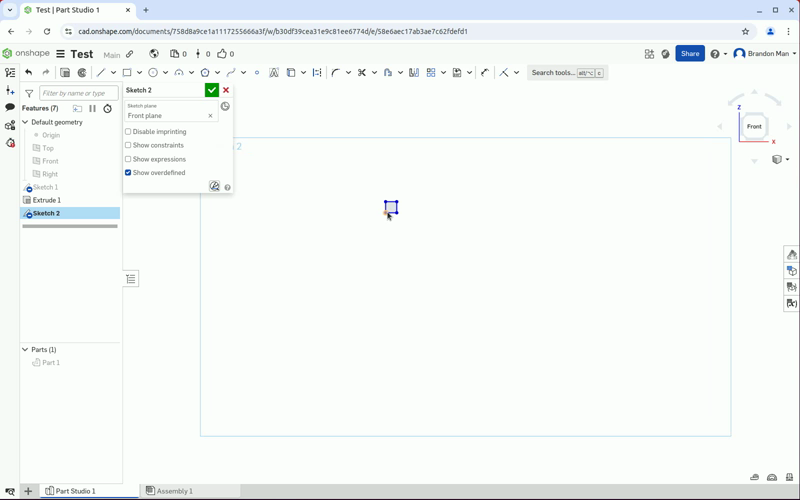
scroll(6)
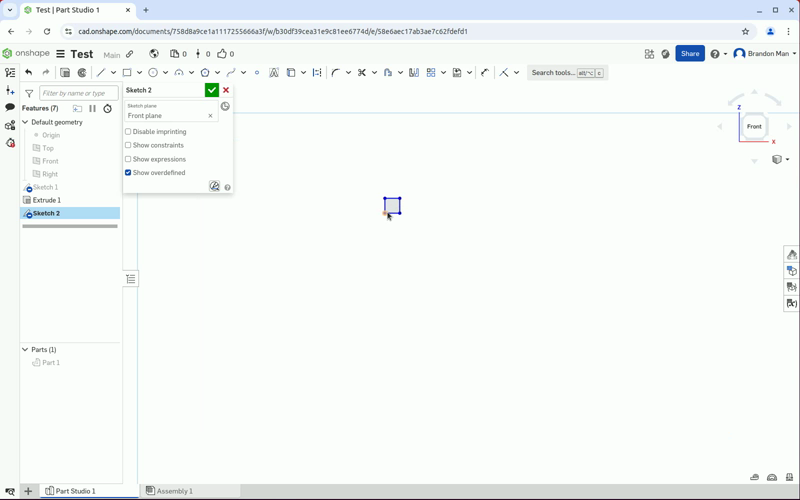
scroll(6)
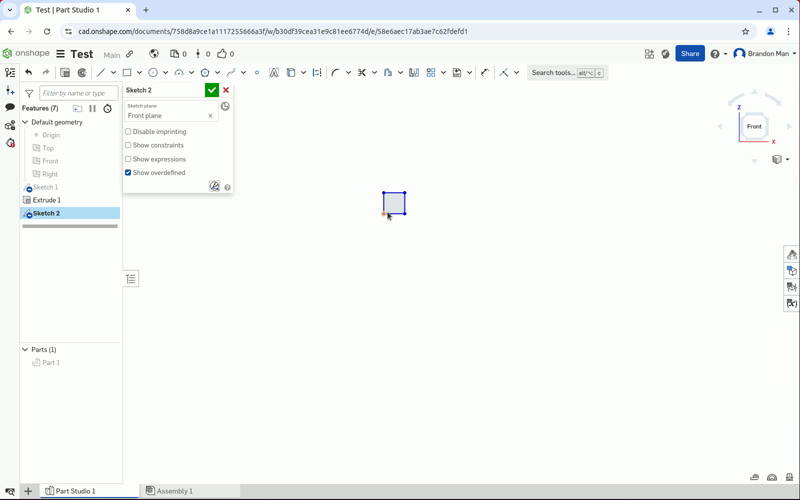
scroll(6)
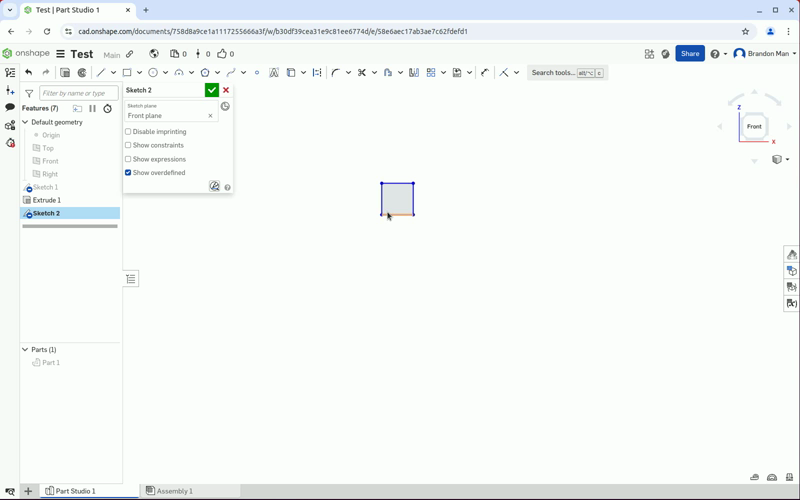
scroll(6)
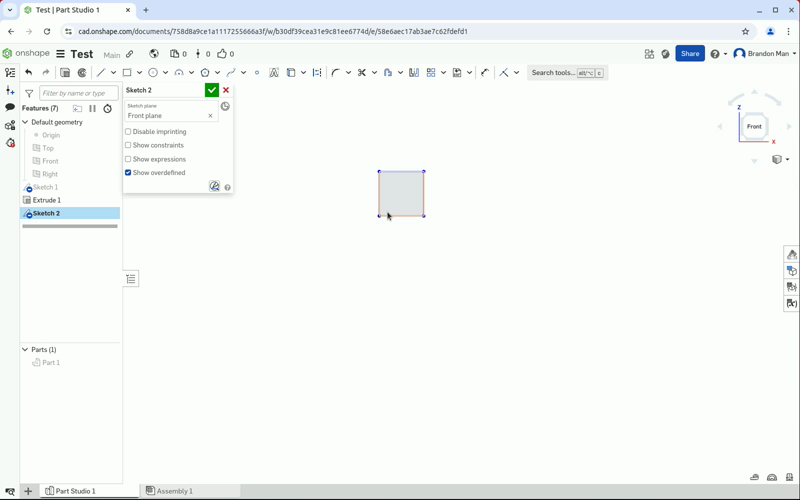
scroll(6)
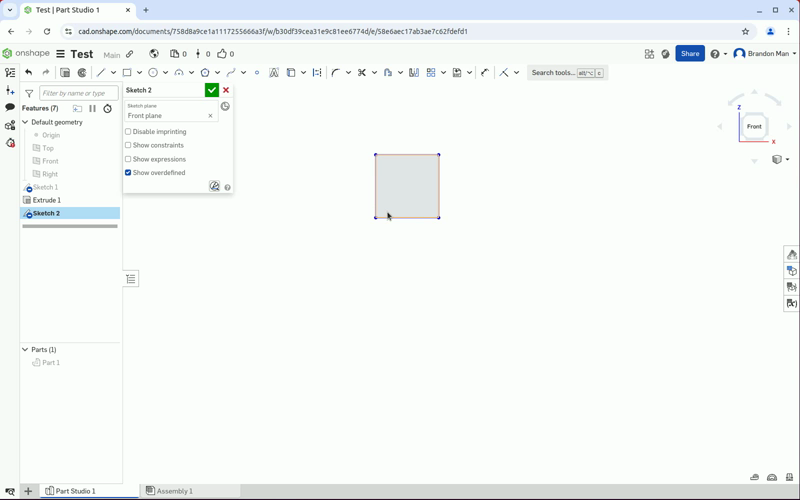
scroll(6)
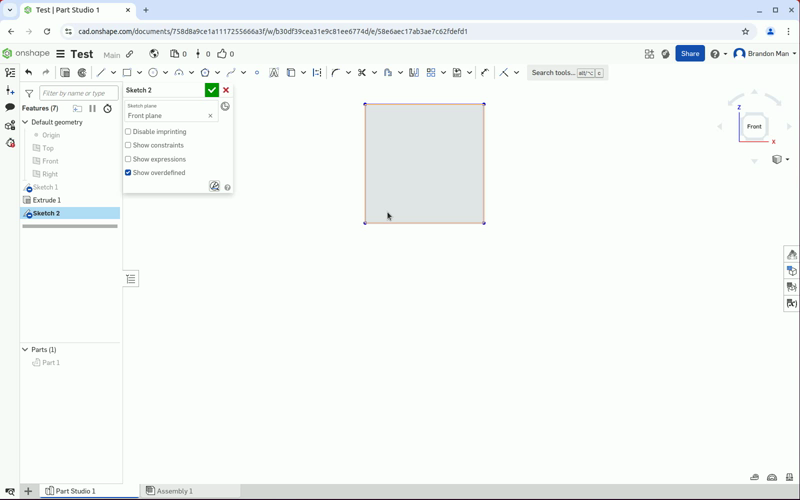
click(387, 211)
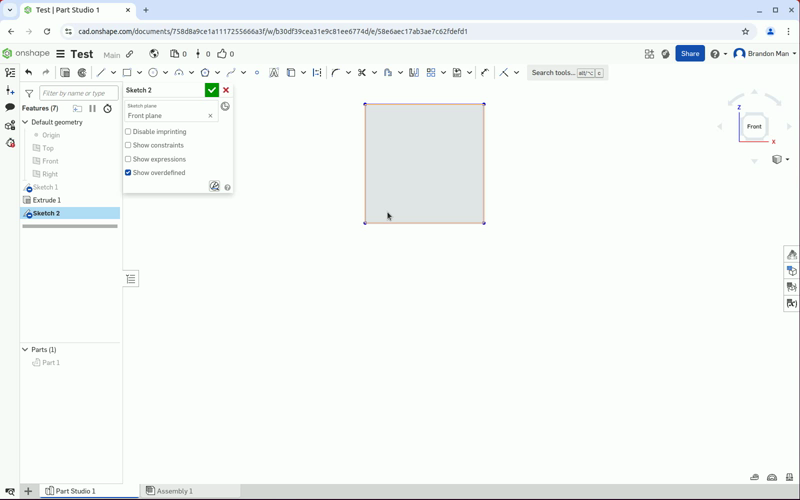
scroll(-6)
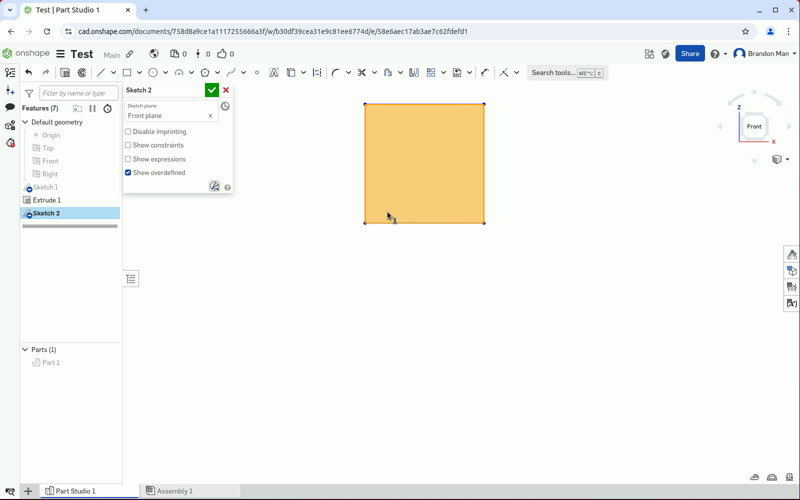
scroll(-6)
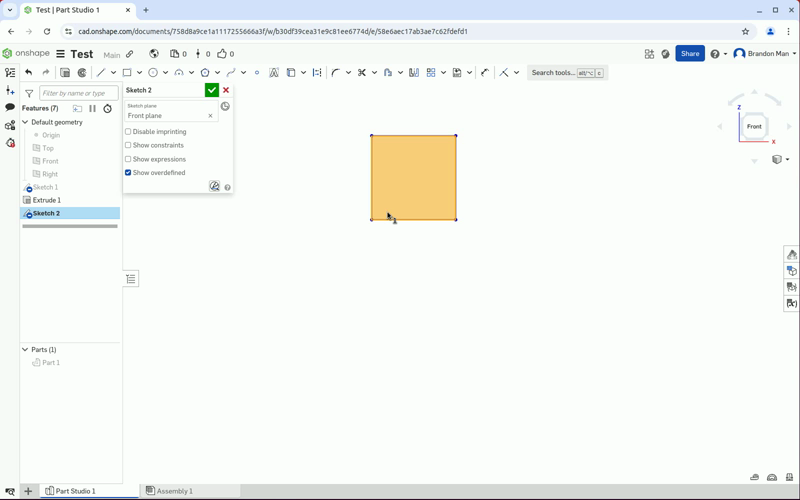
scroll(-6)
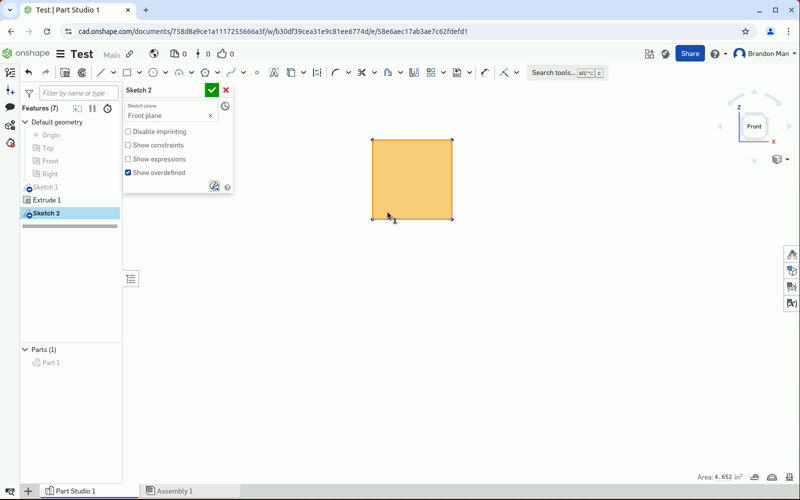
scroll(-6)
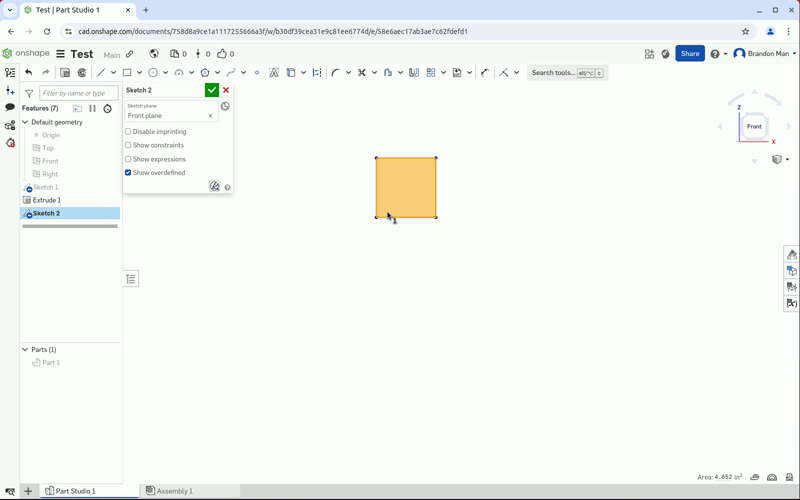
scroll(-6)
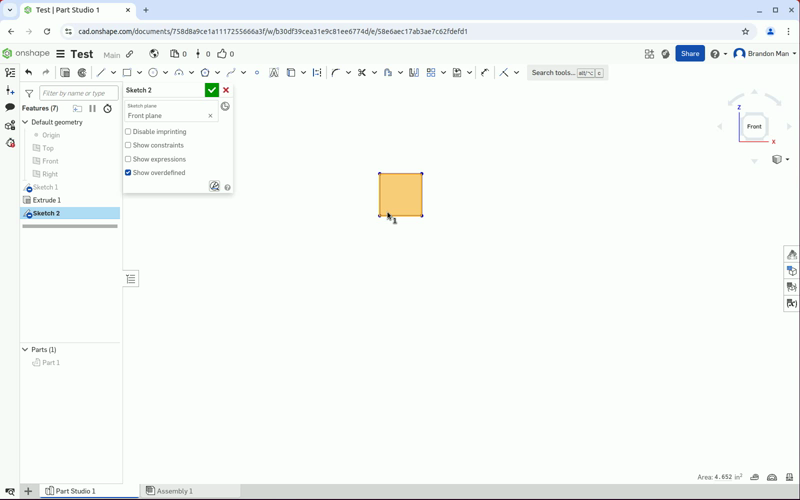
scroll(-6)
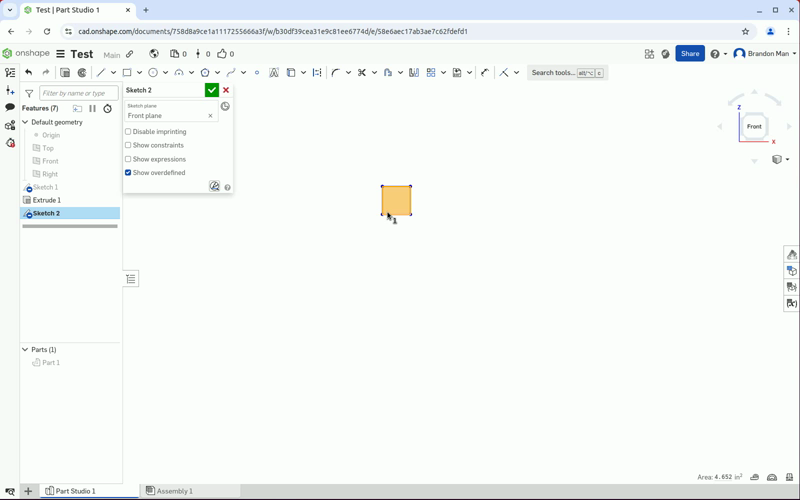
scroll(-6)
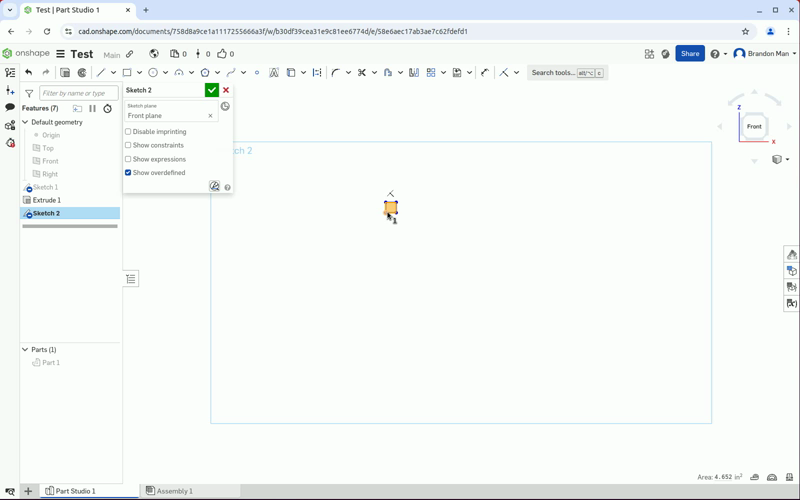
mouse_move(73, 352)
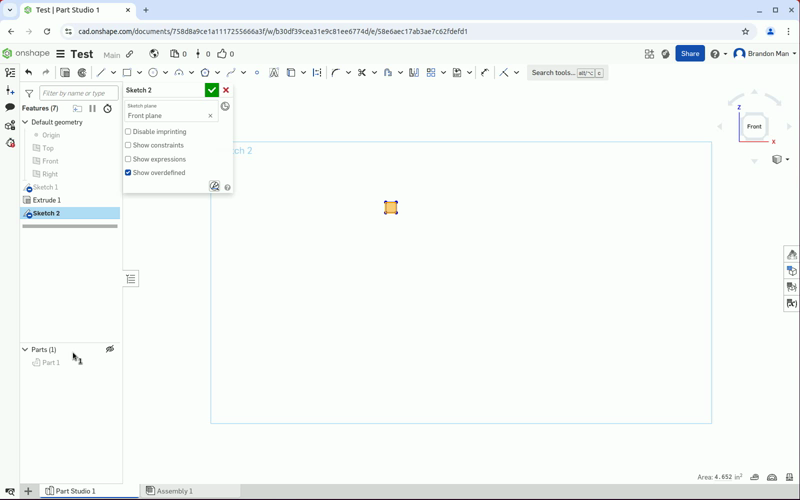
key(shift+y)
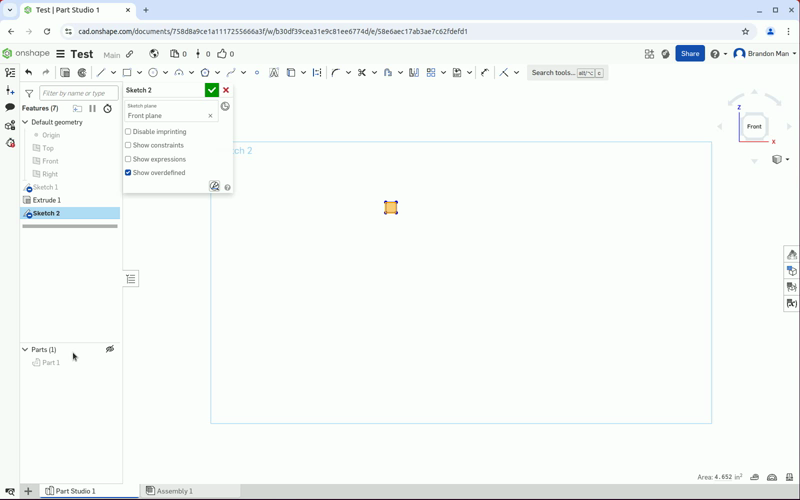
key(shift+e)
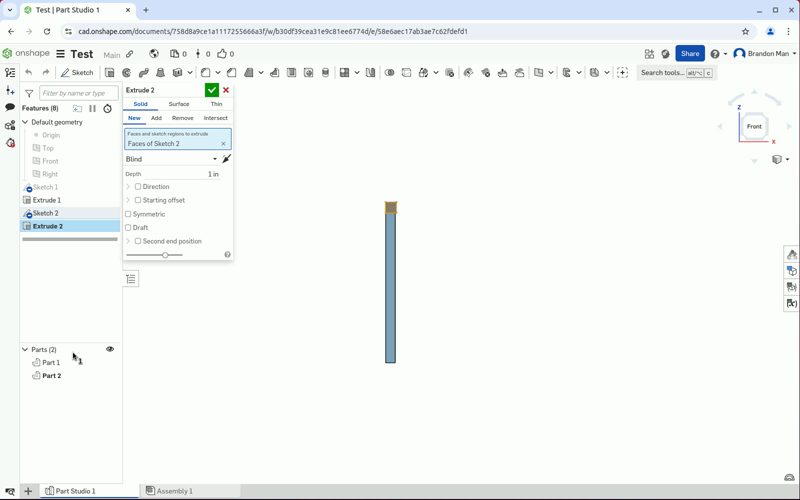
mouse_move(143, 106)
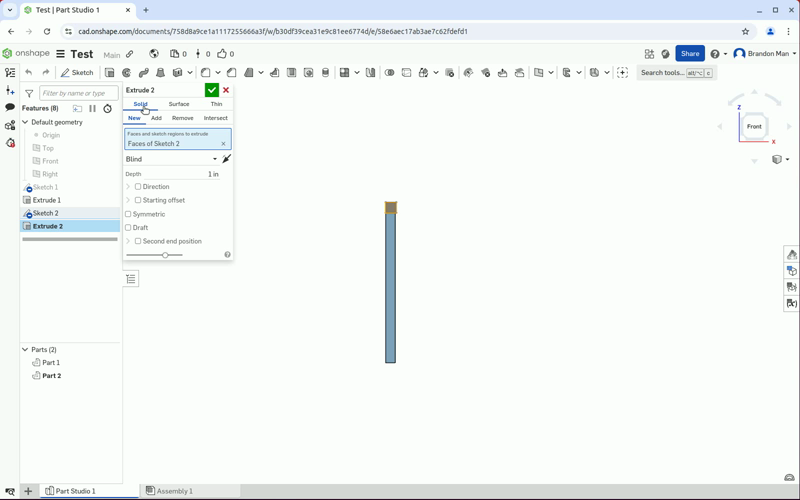
click(143, 106)
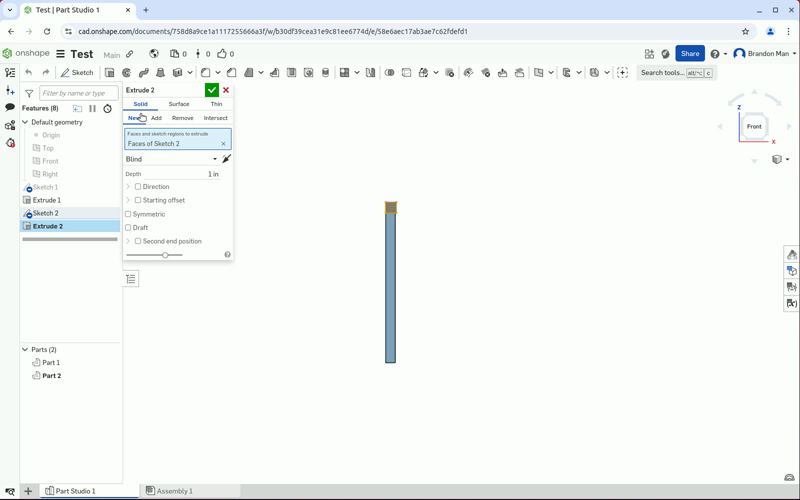
mouse_move(137, 120)
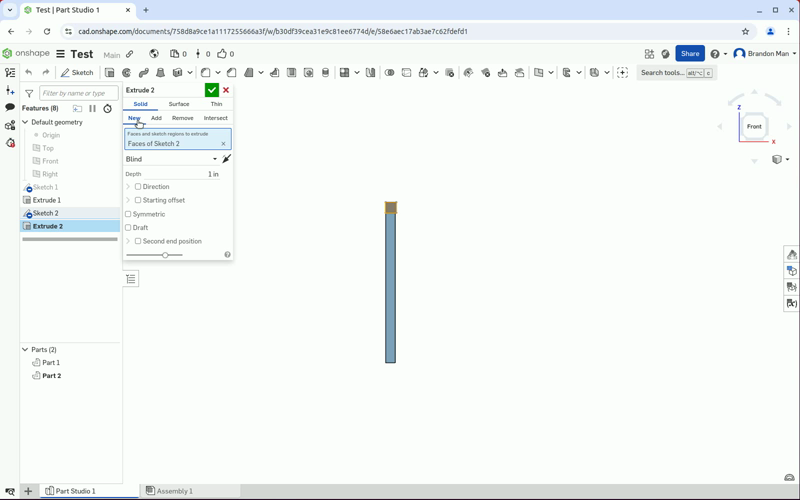
click(137, 120)
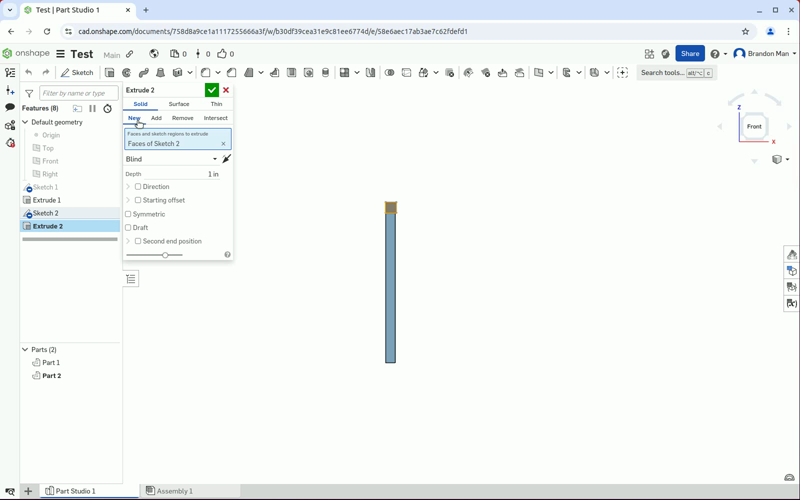
key(tab, 4)
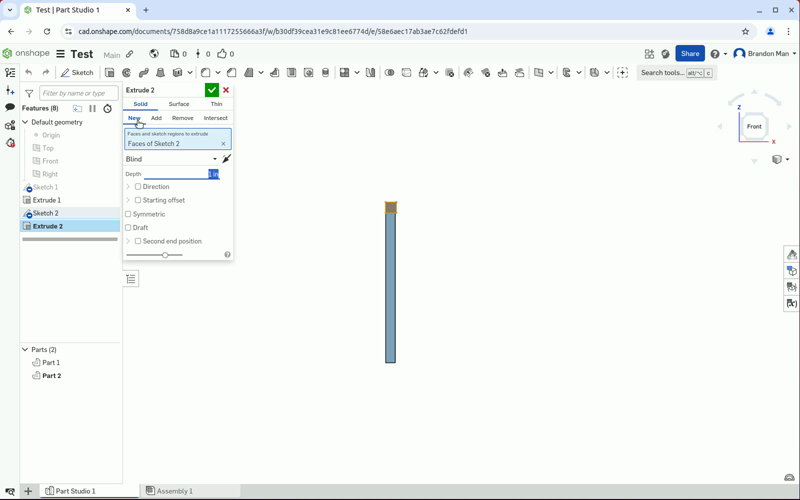
text(23.108)
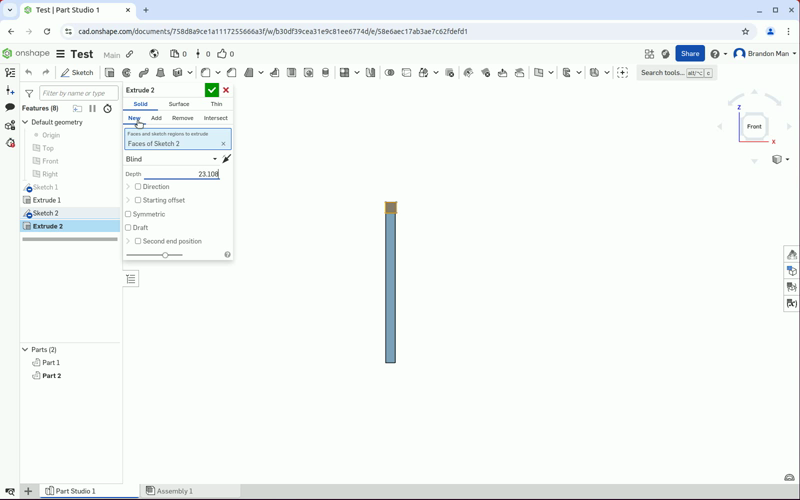
key(enter)
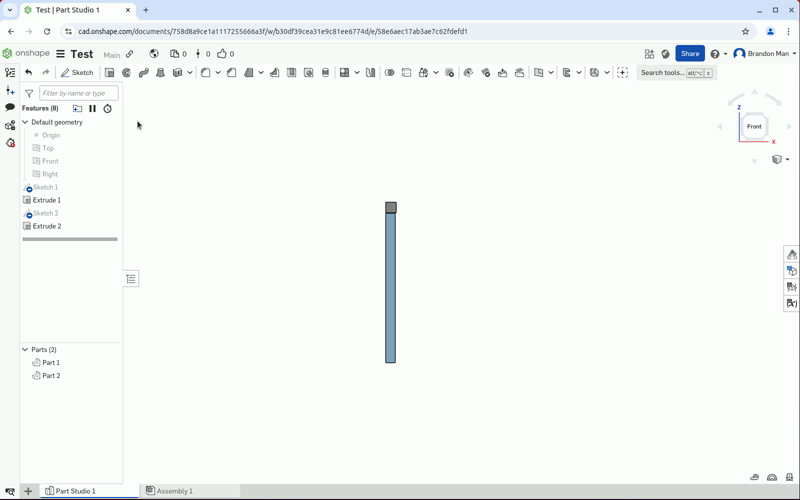
key(shift+h)
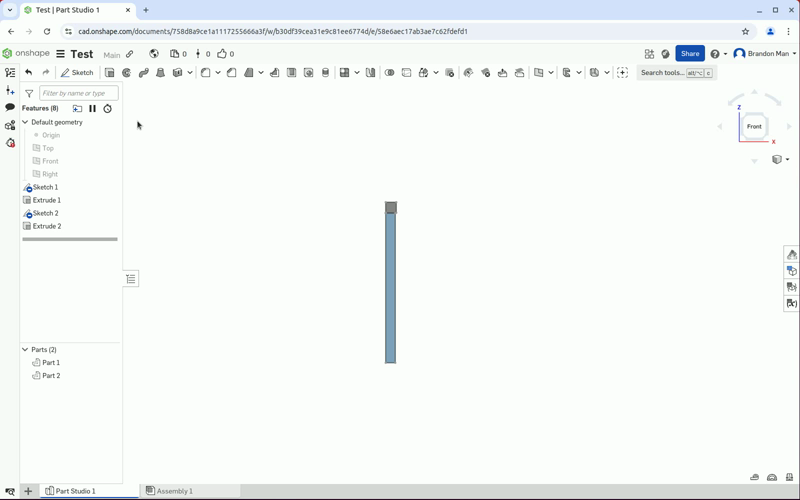
key(shift+h)
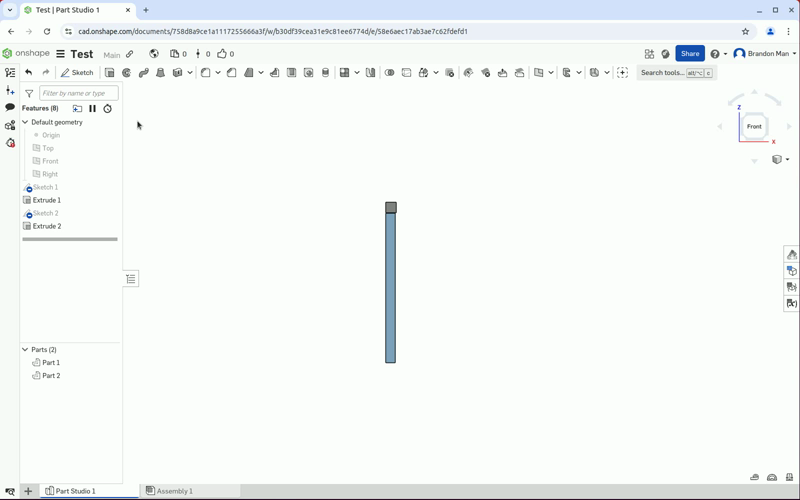
mouse_move(73, 189)
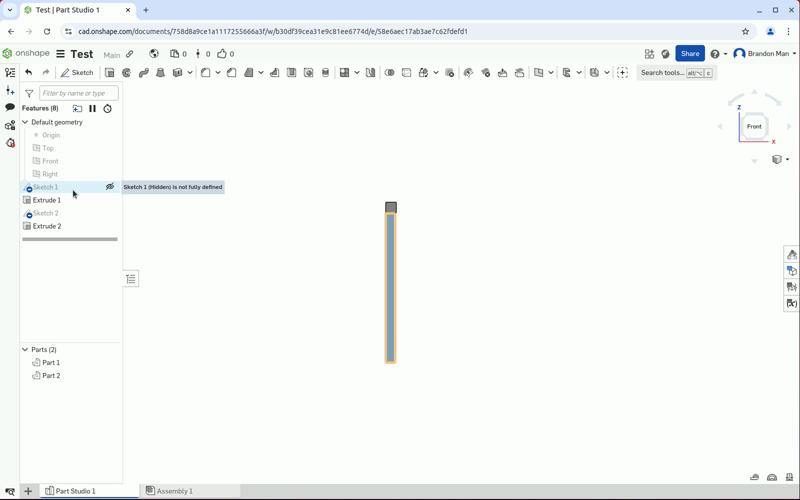
click(73, 189)
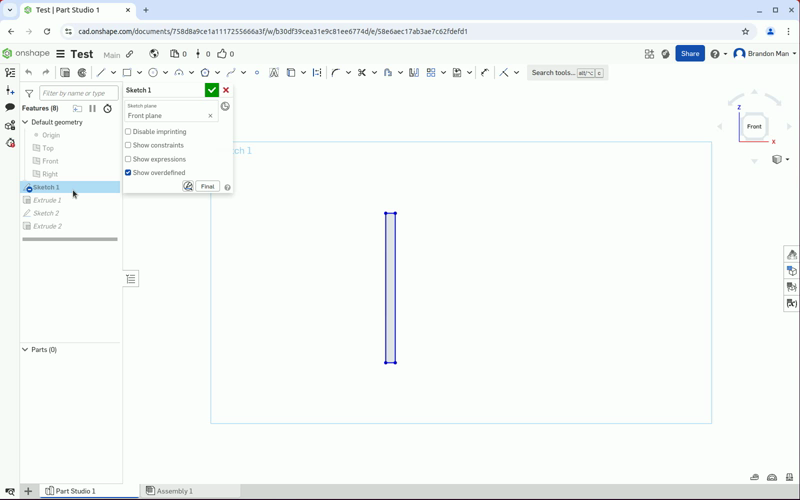
mouse_move(229, 92)
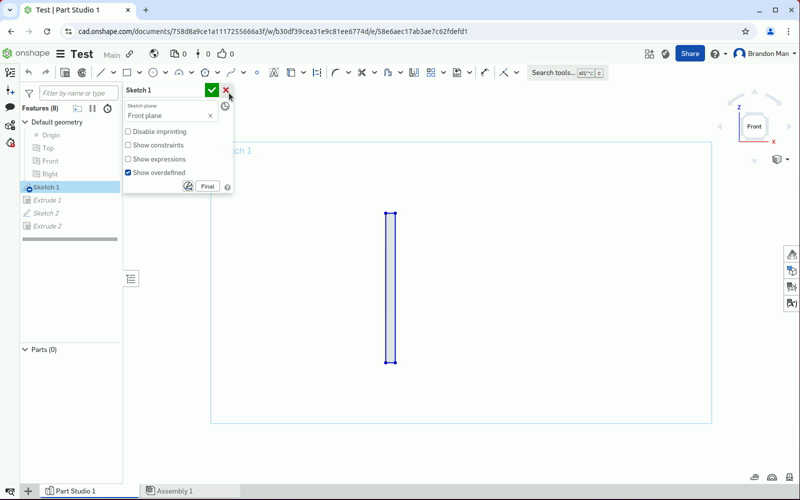
click(229, 92)
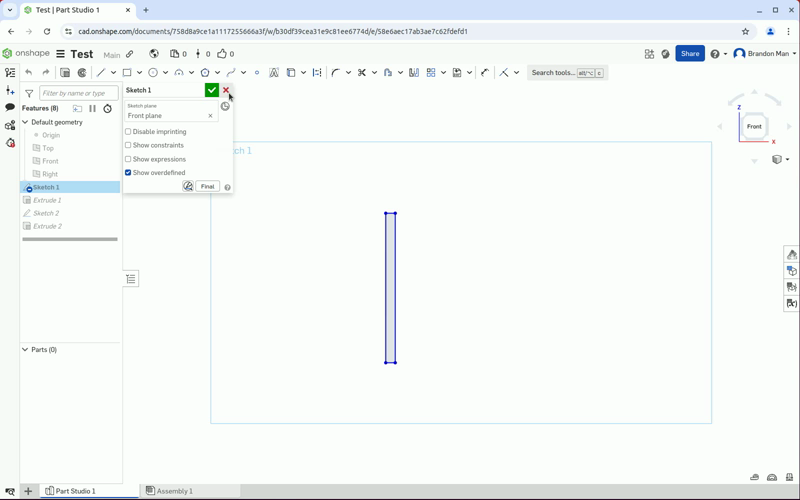
key(shift+s)
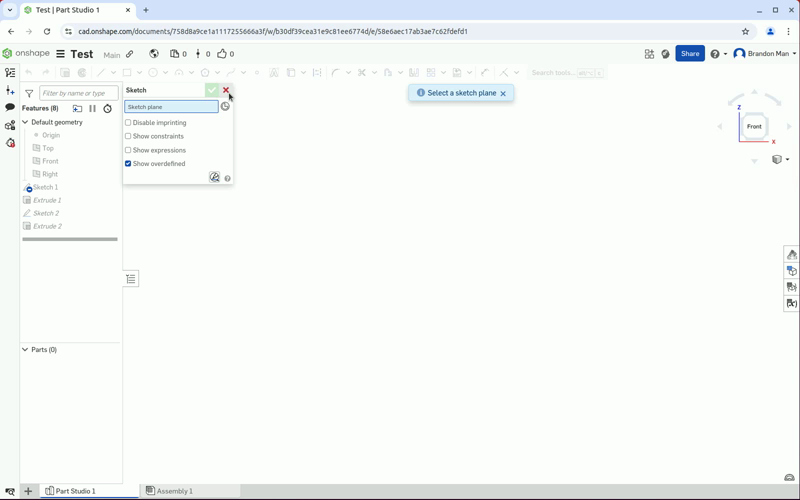
mouse_move(73, 163)
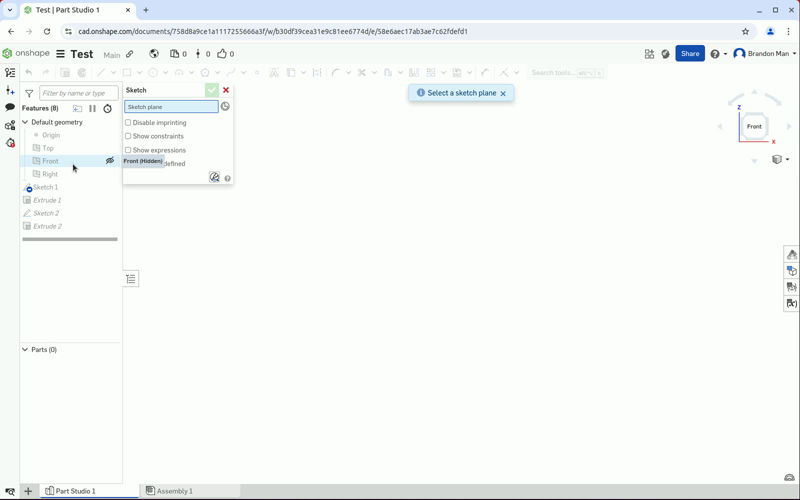
click(73, 163)
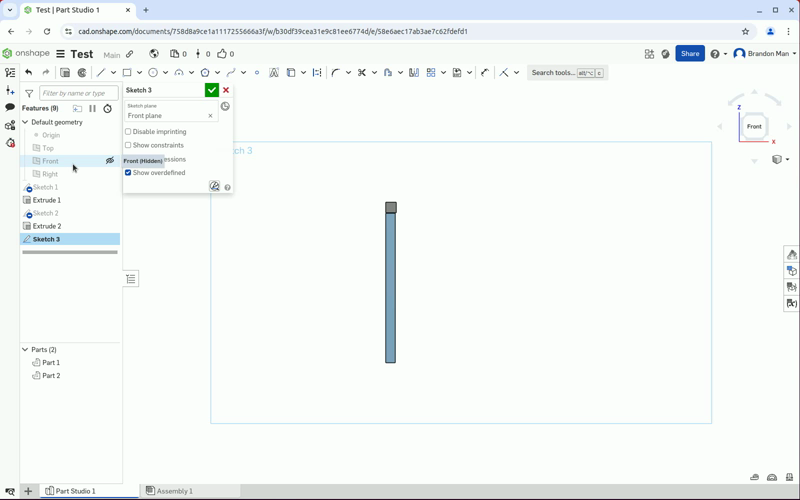
mouse_move(73, 352)
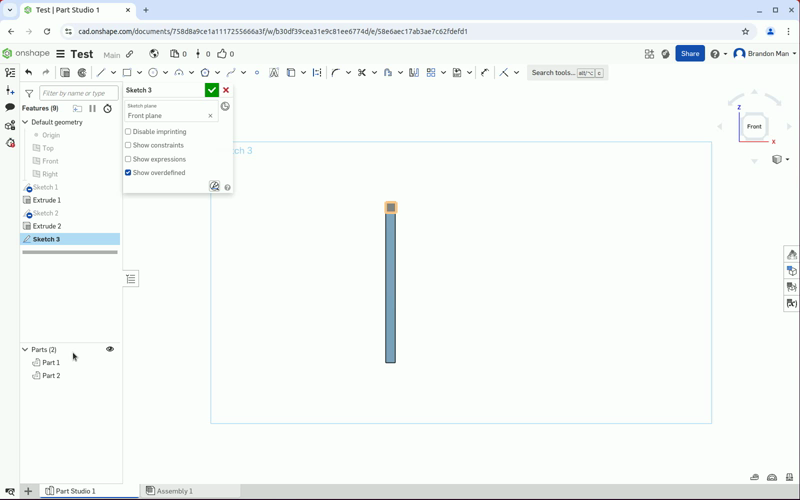
key(y)
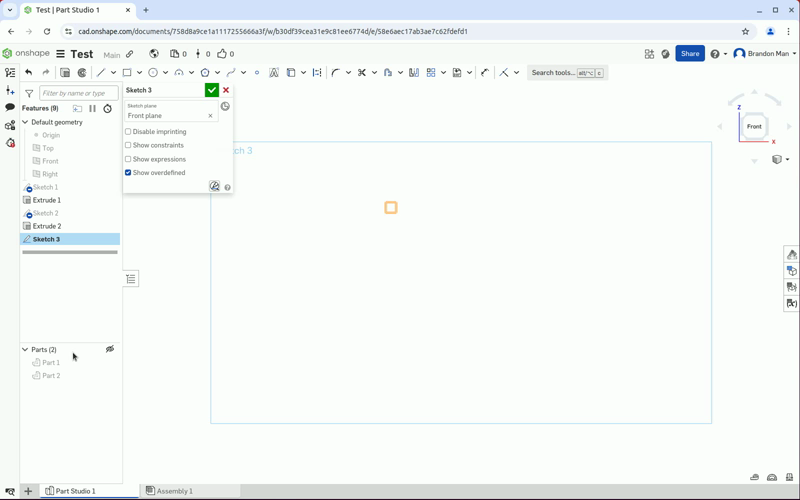
key(l)
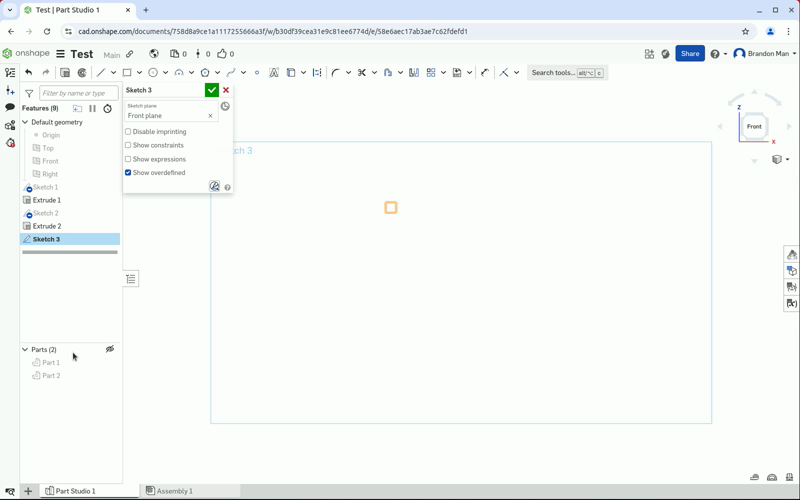
key_down(shift)
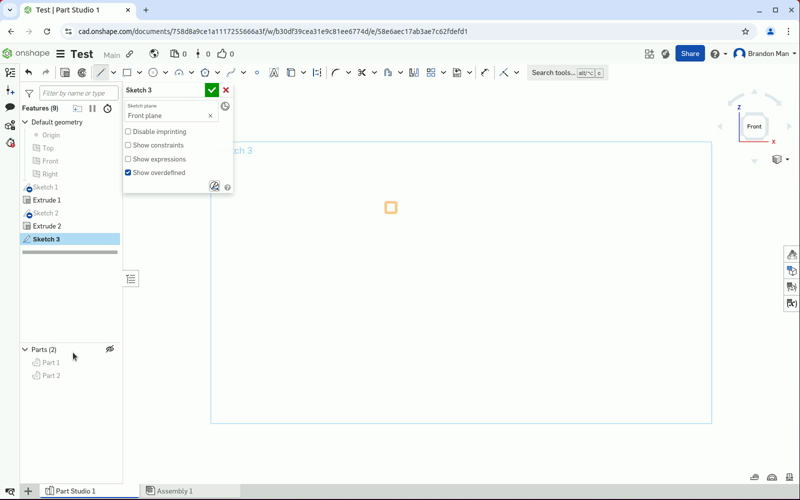
mouse_move(395, 212)
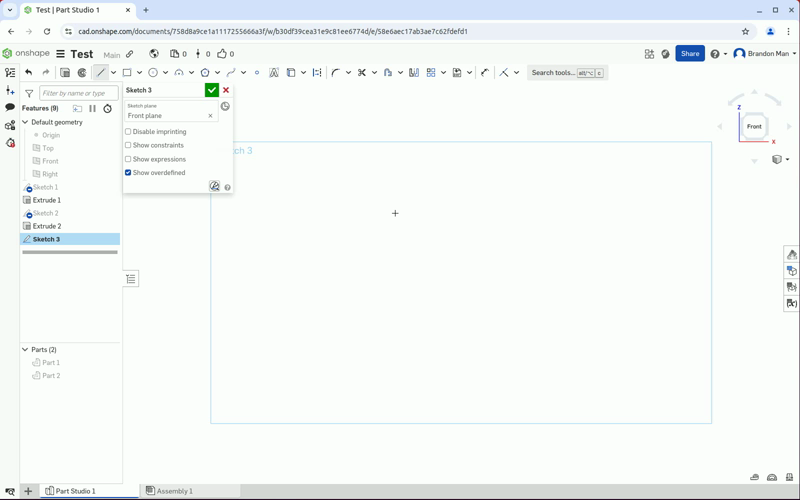
click(395, 212)
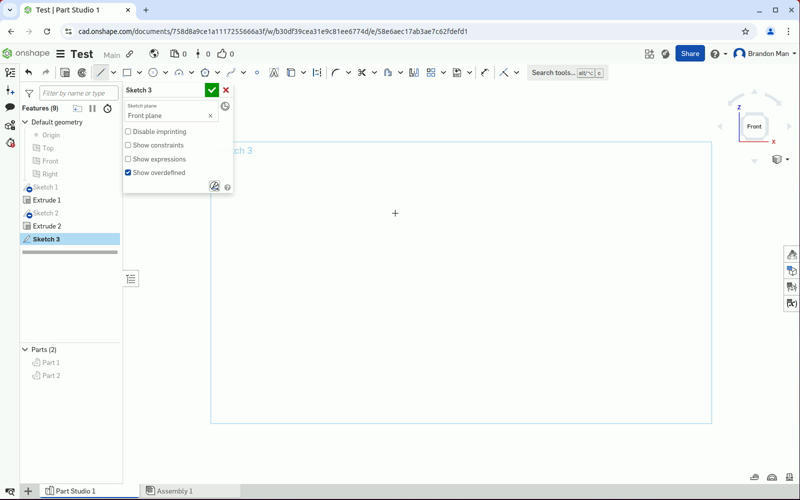
key_up(shift)
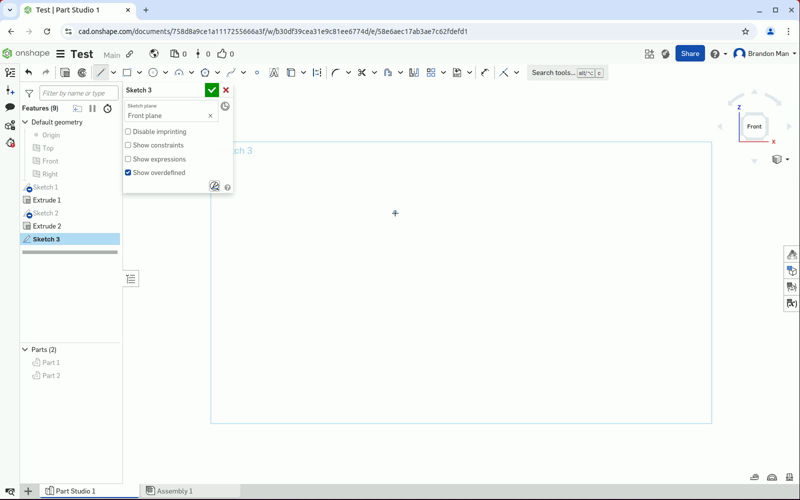
key_down(shift)
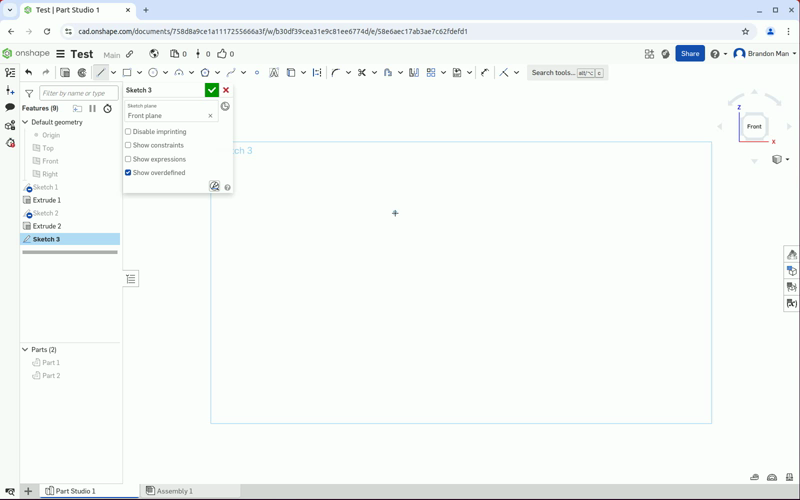
mouse_move(526, 212)
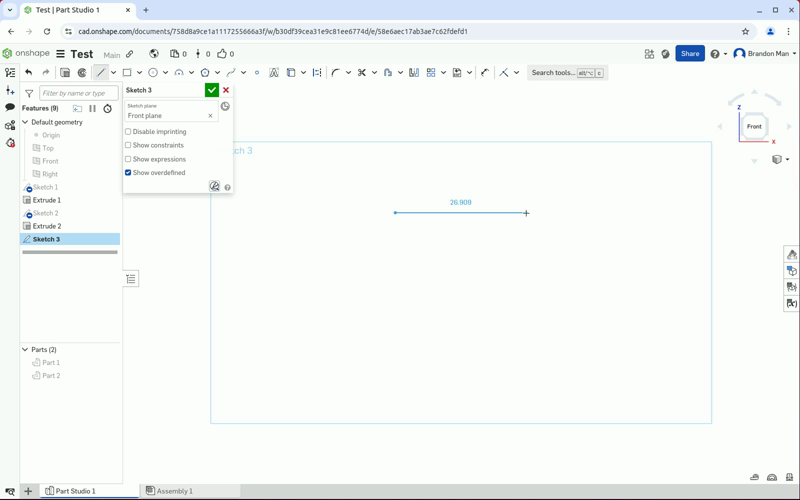
click(526, 212)
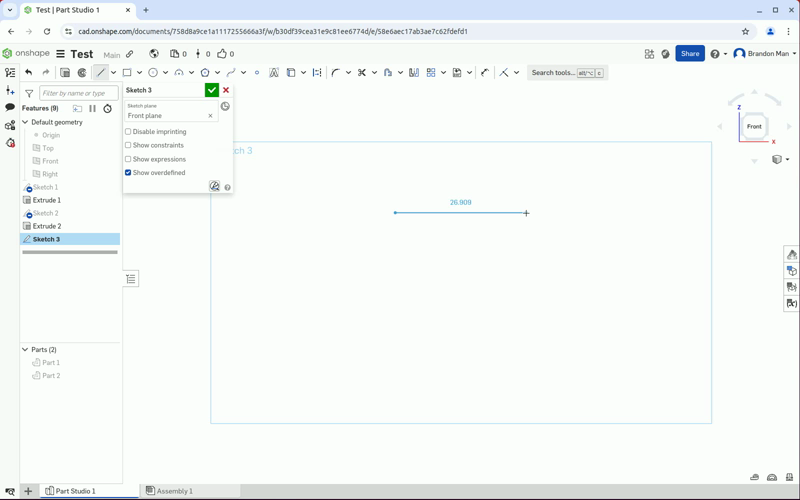
key_up(shift)
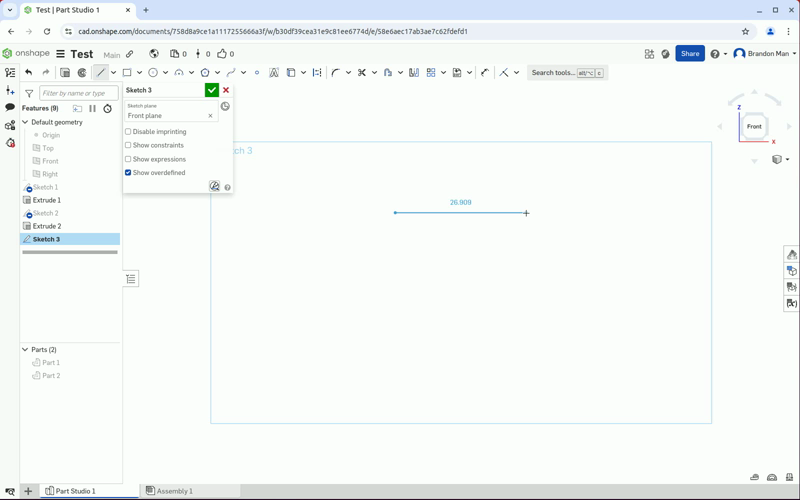
key_down(shift)
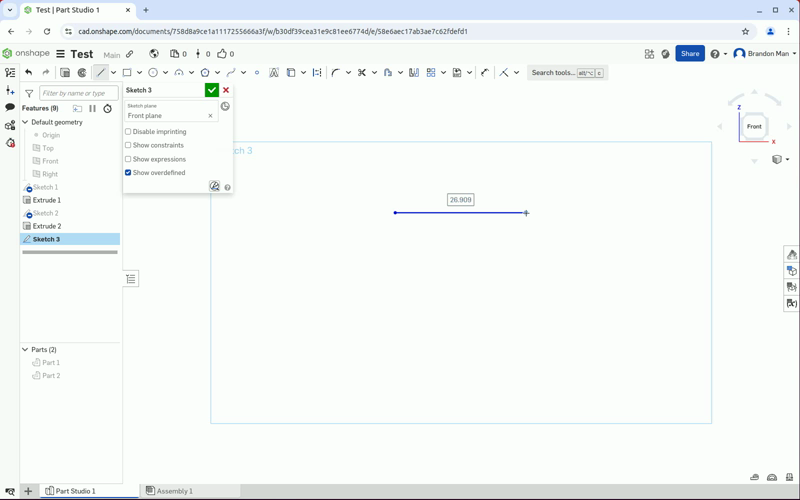
mouse_move(556, 212)
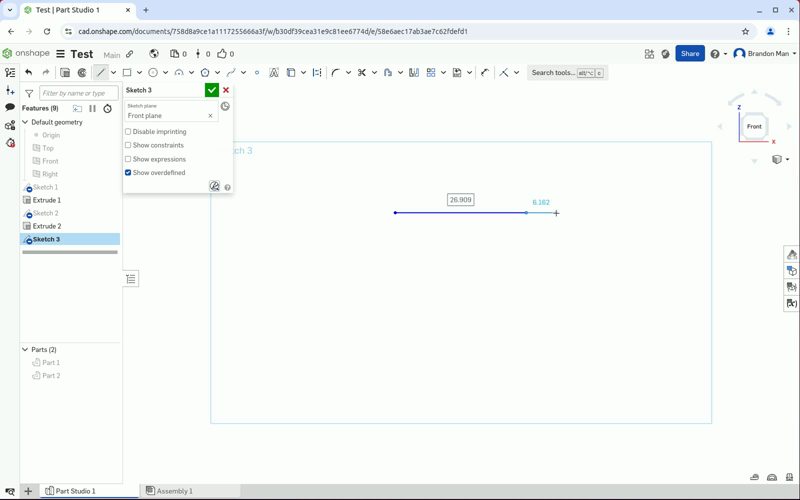
mouse_move(526, 202)
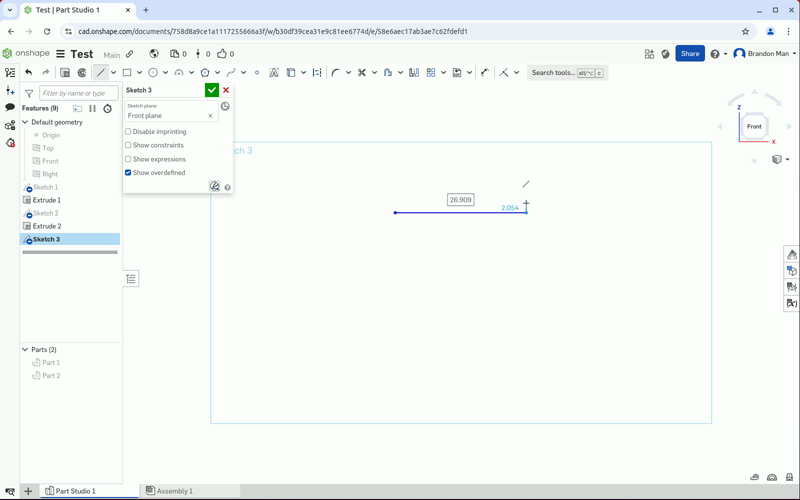
click(526, 202)
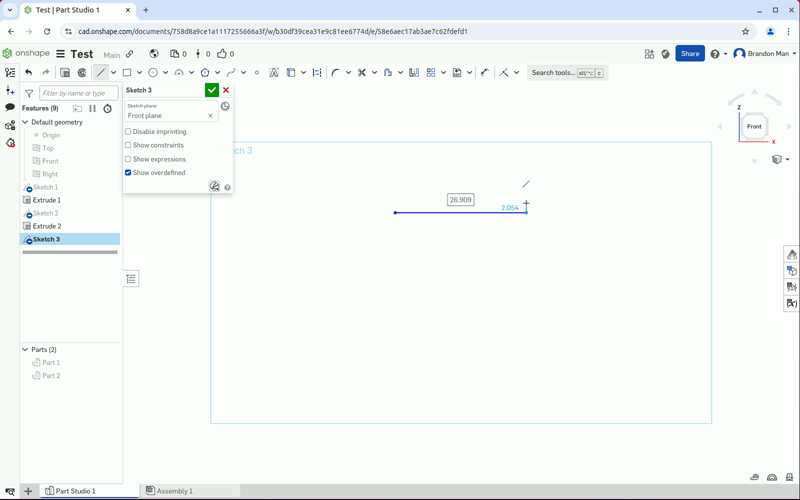
key_up(shift)
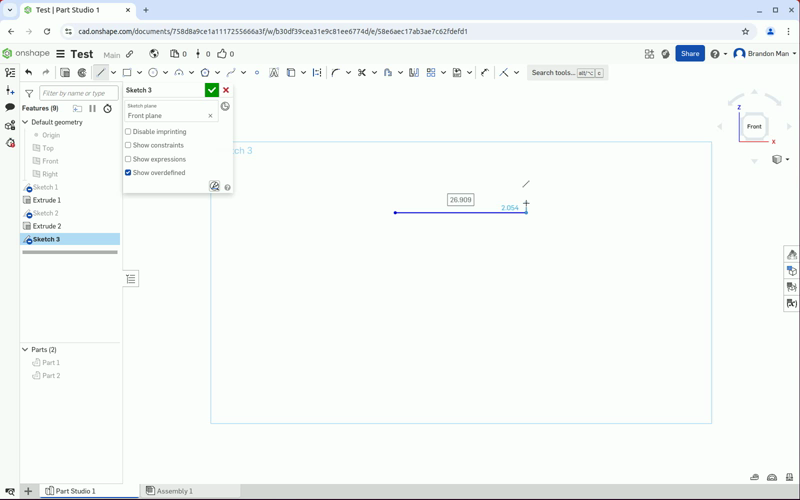
key_down(shift)
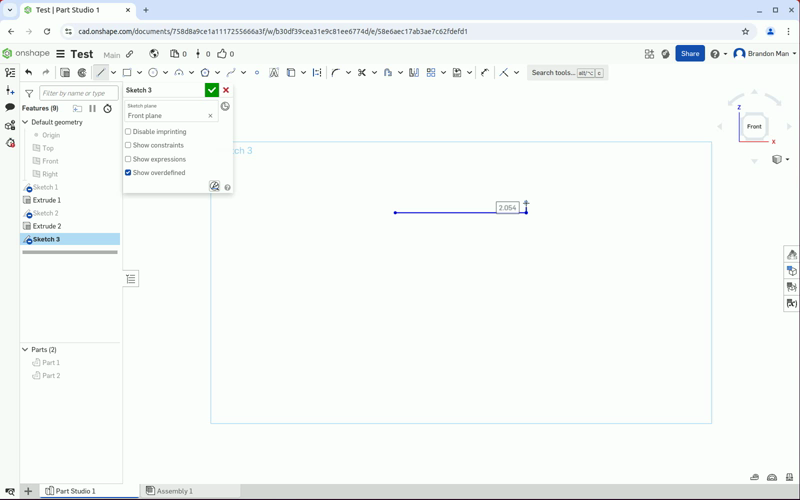
mouse_move(395, 202)
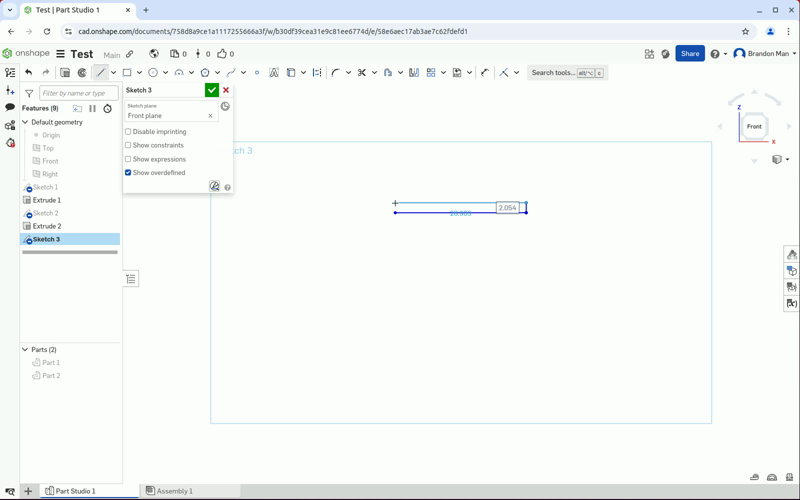
click(395, 202)
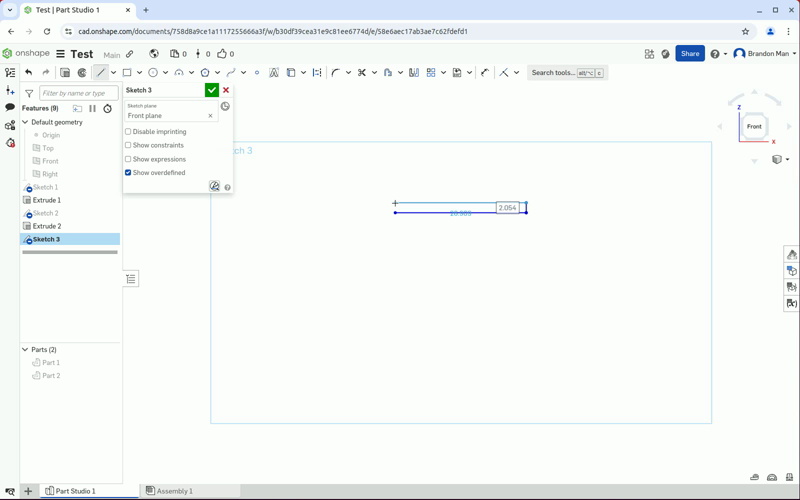
key_up(shift)
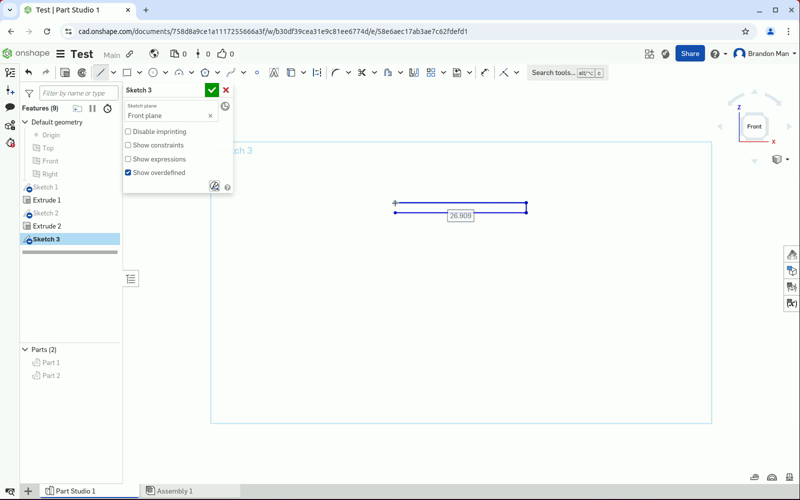
mouse_move(425, 202)
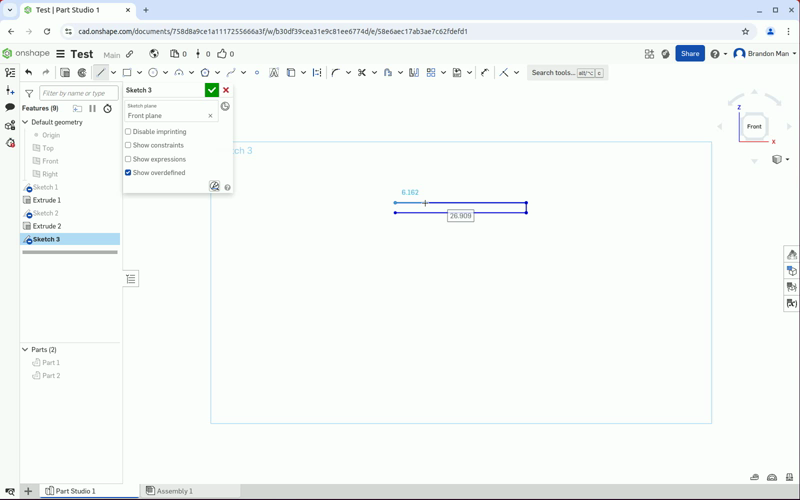
key_down(shift)
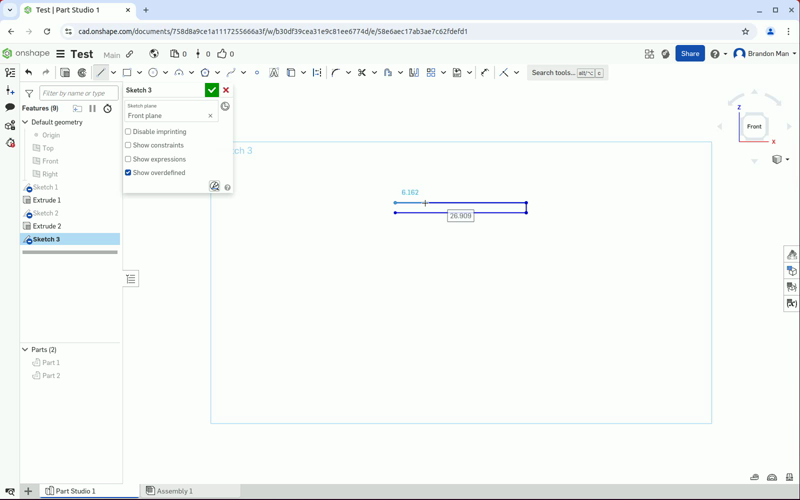
mouse_move(395, 212)
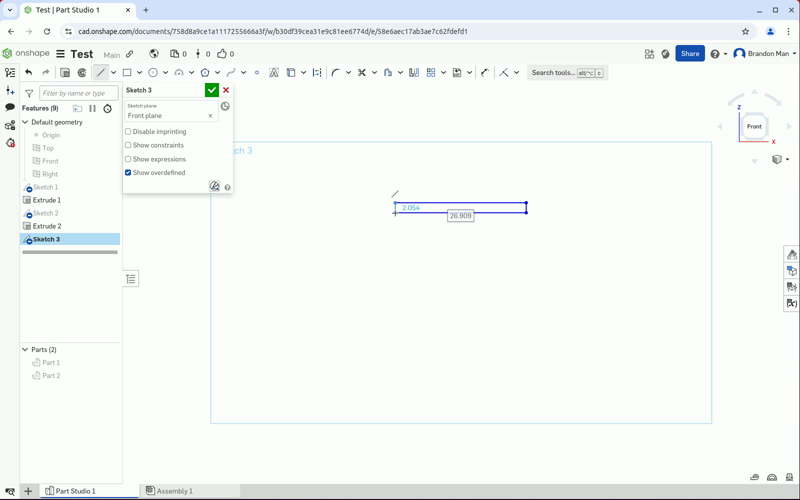
key_up(shift)
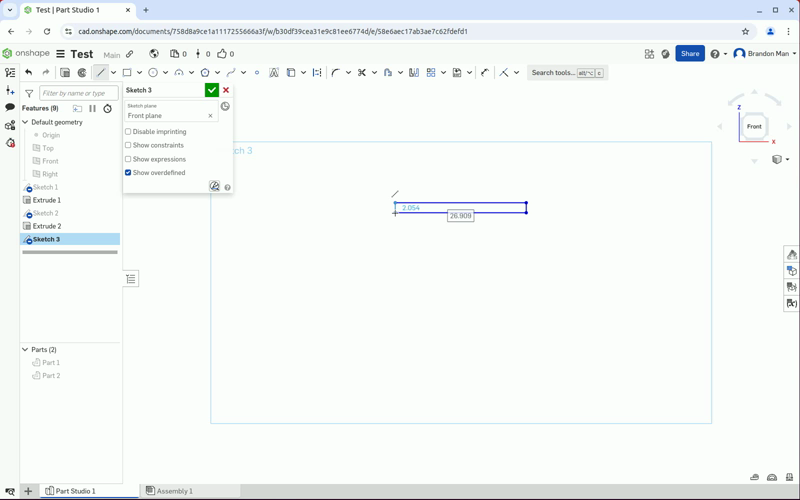
click(395, 212)
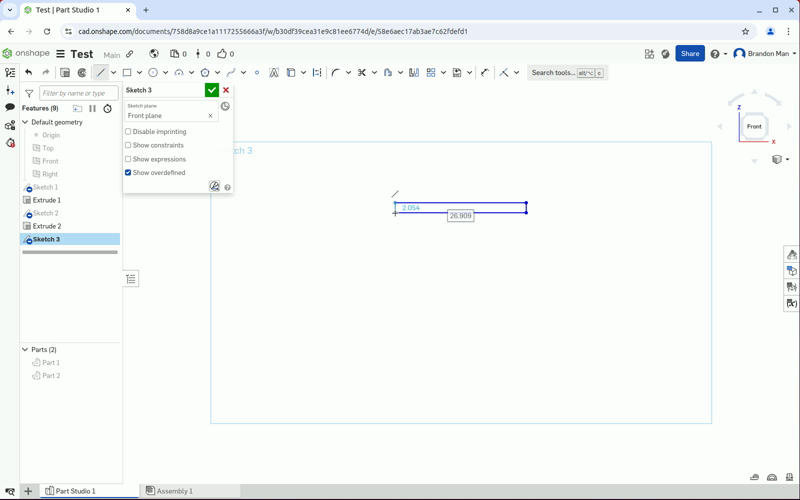
key(esc)
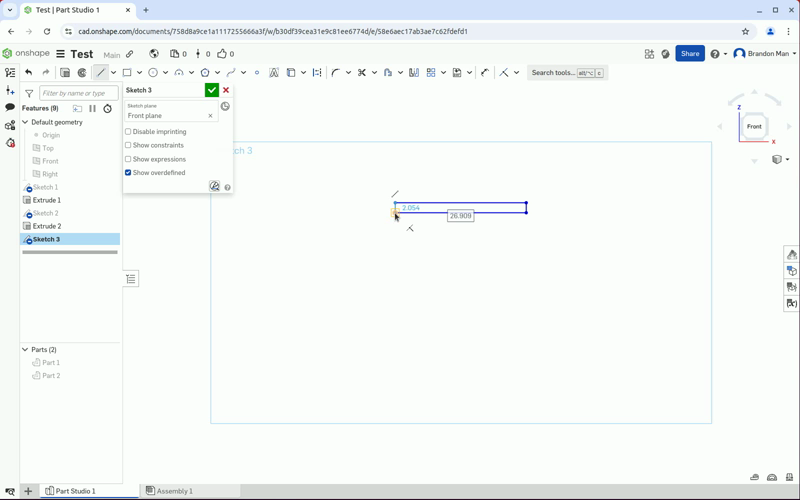
mouse_move(479, 208)
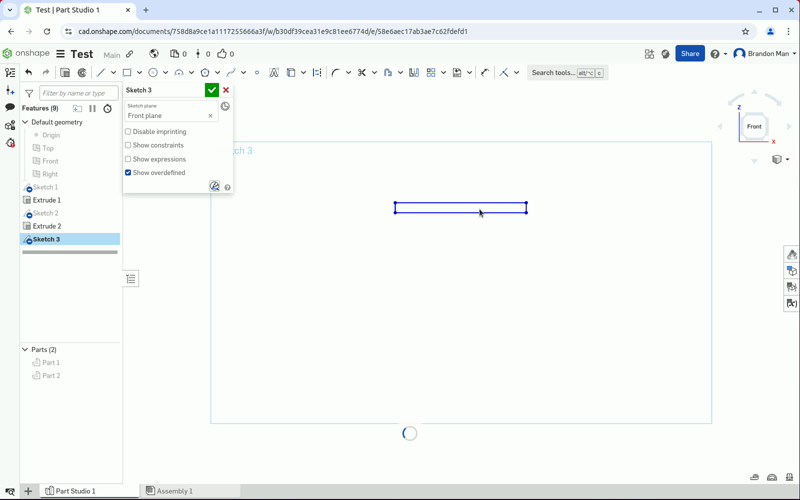
scroll(6)
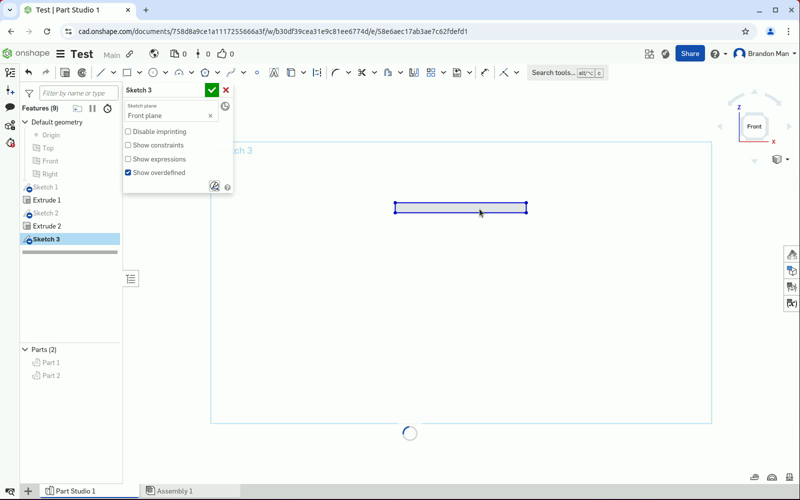
scroll(6)
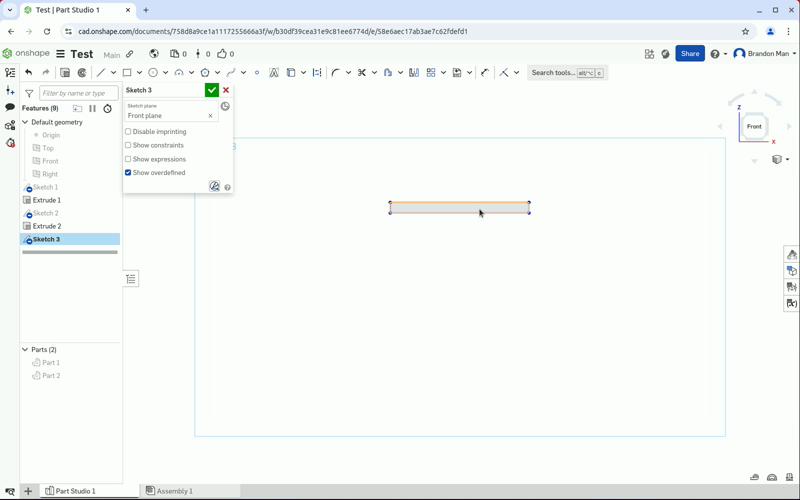
scroll(6)
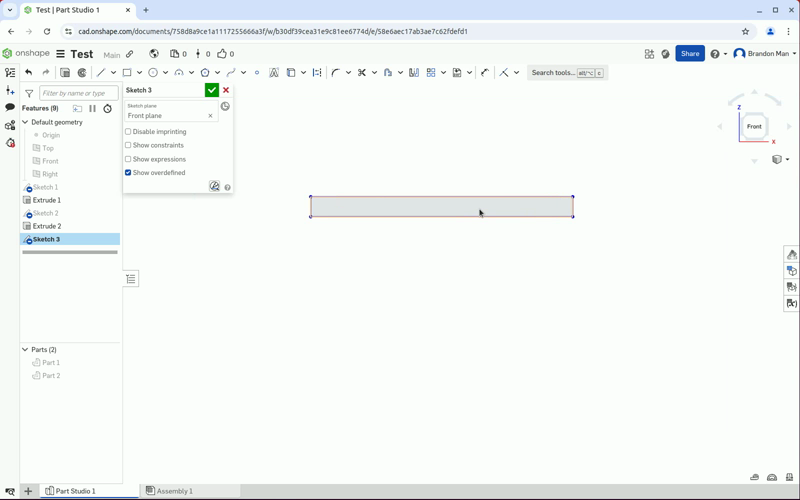
scroll(6)
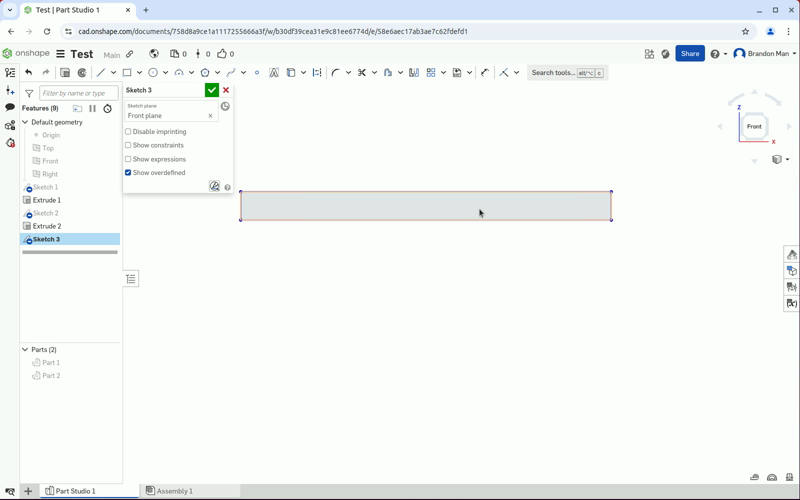
scroll(6)
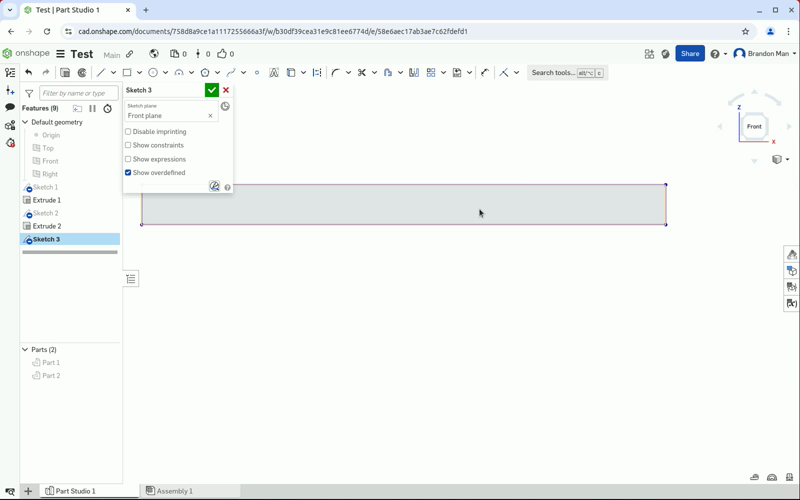
scroll(6)
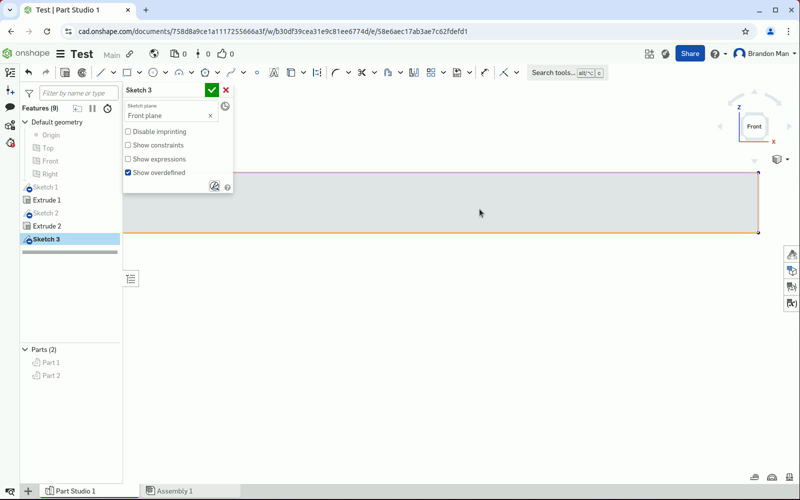
scroll(6)
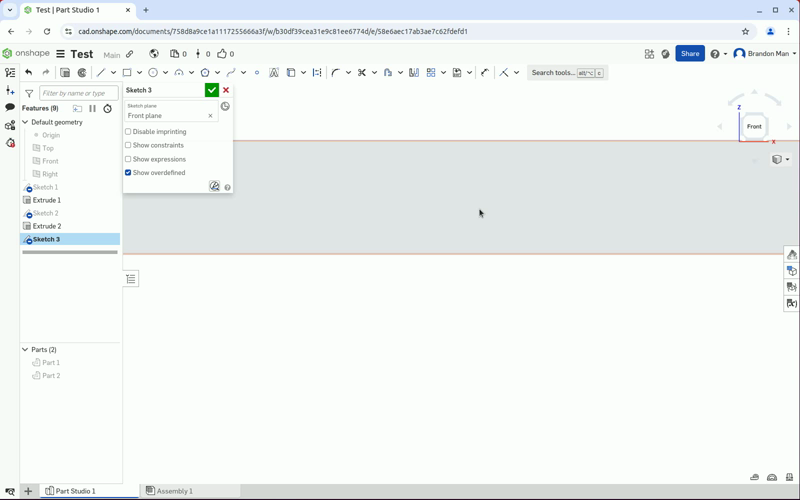
click(479, 208)
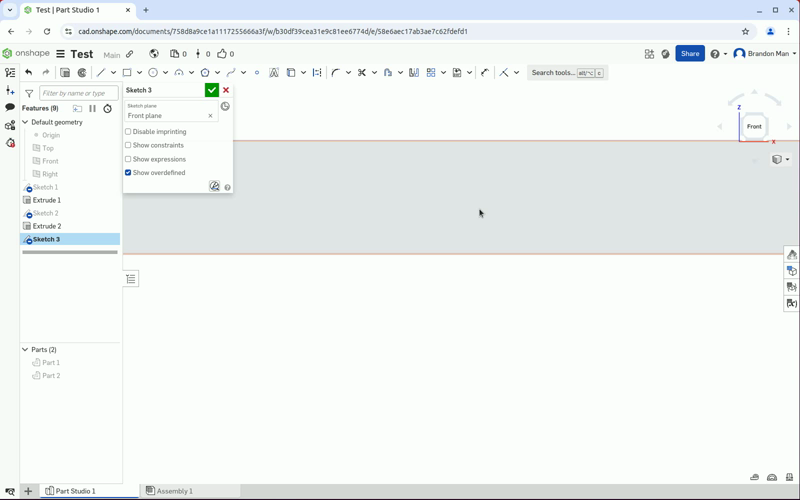
scroll(-6)
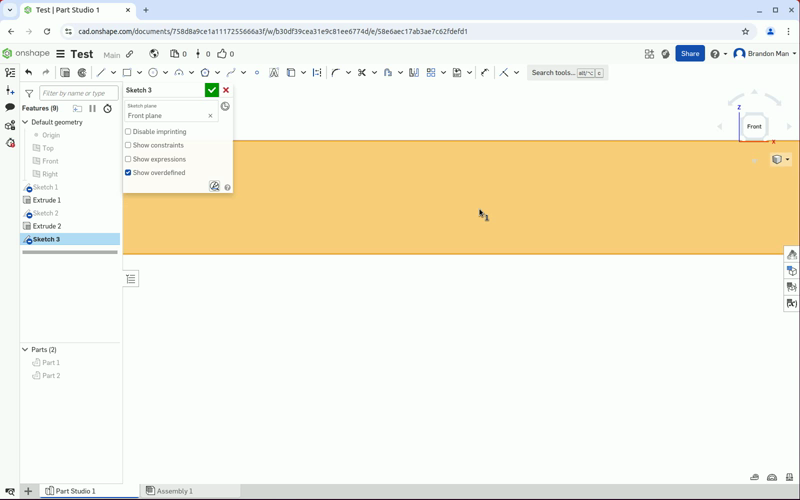
scroll(-6)
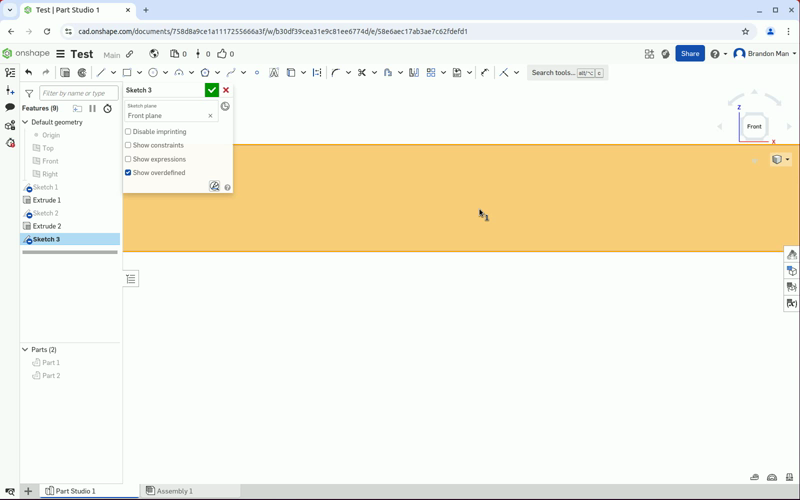
scroll(-6)
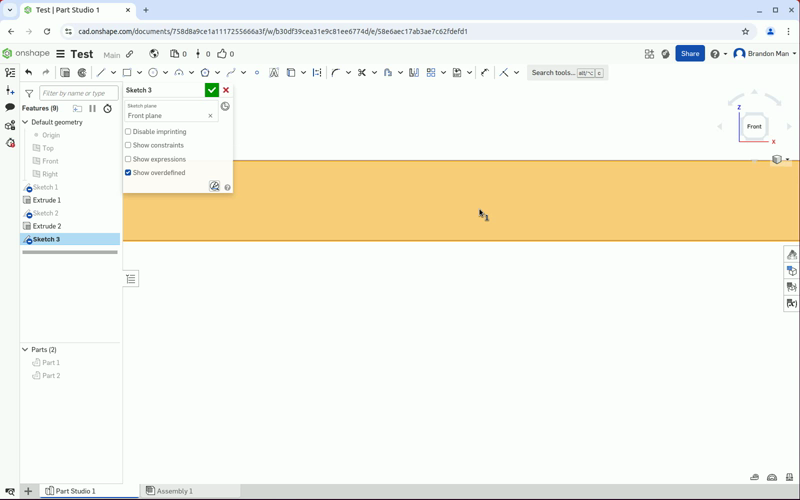
scroll(-6)
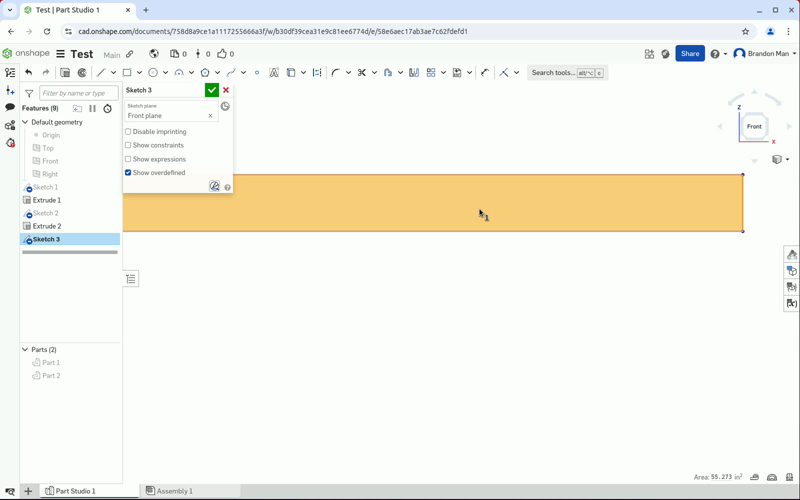
scroll(-6)
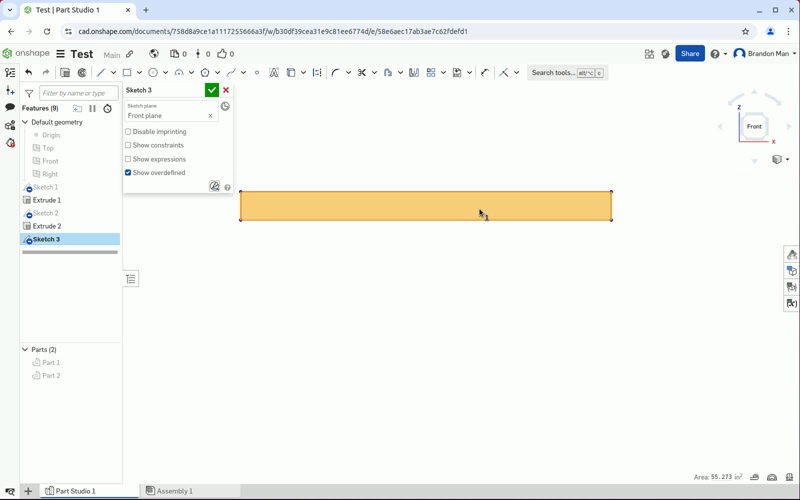
scroll(-6)
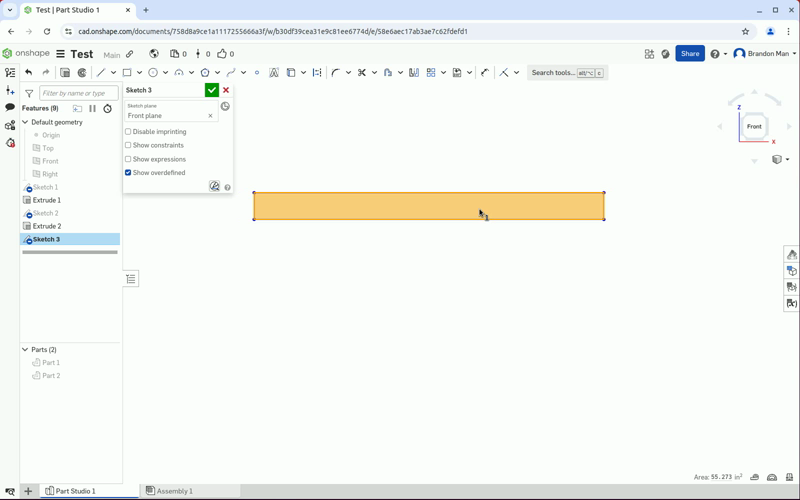
scroll(-6)
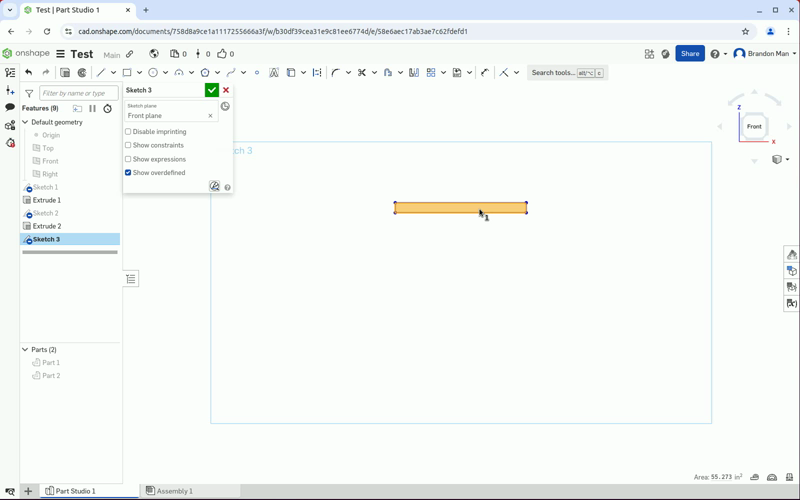
mouse_move(73, 352)
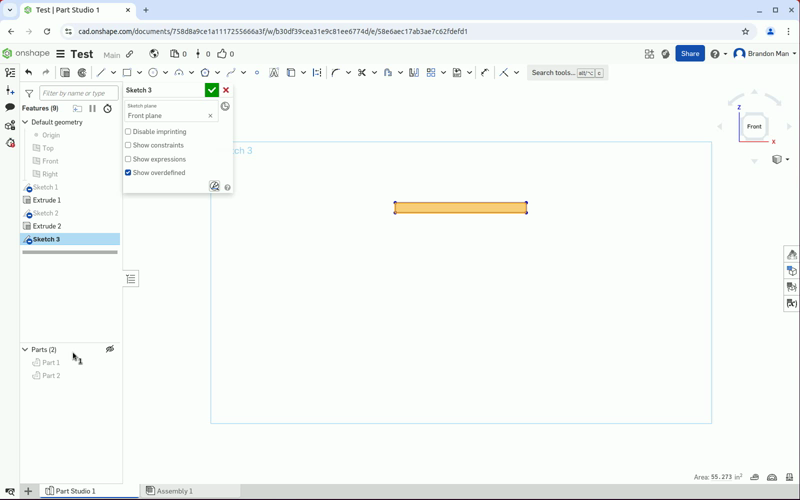
key(shift+y)
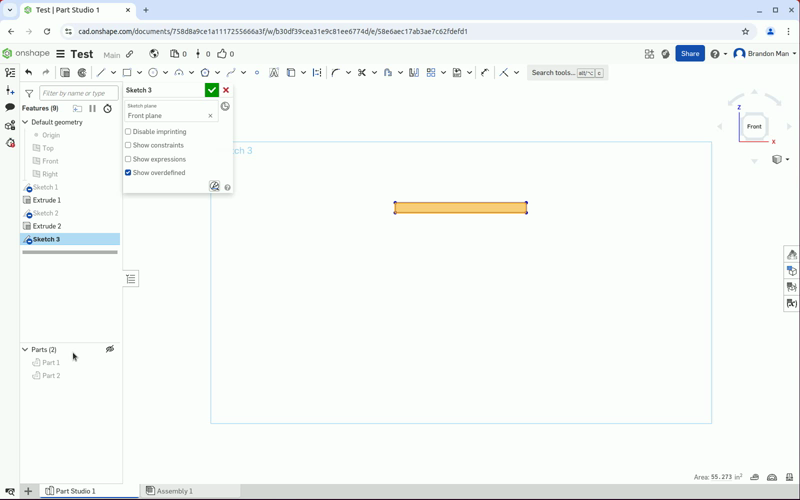
key(shift+e)
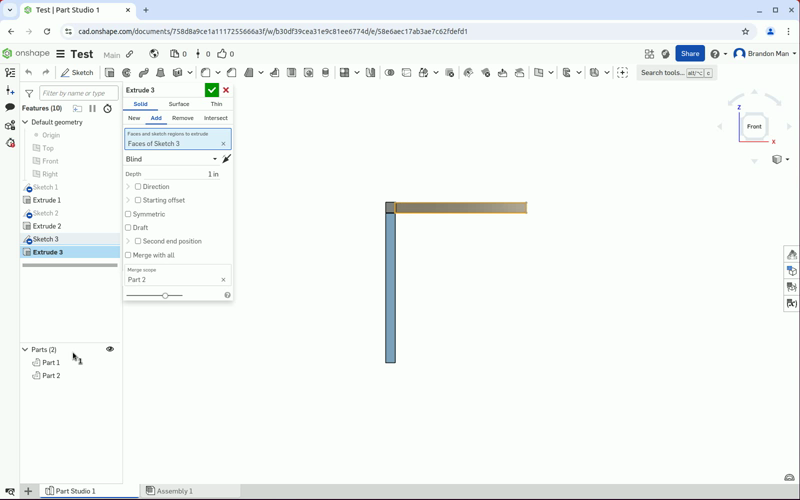
mouse_move(143, 106)
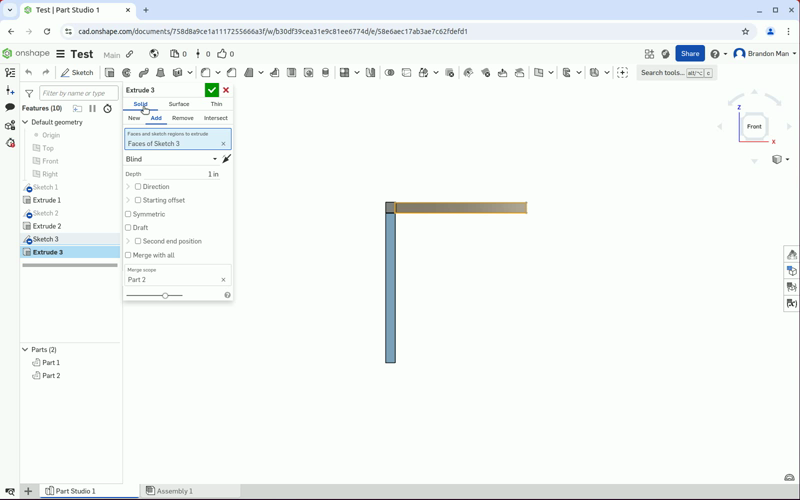
click(143, 106)
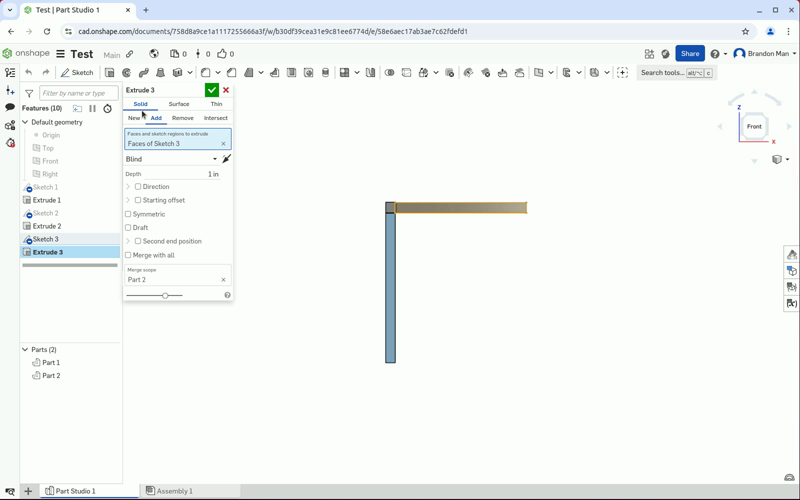
mouse_move(137, 120)
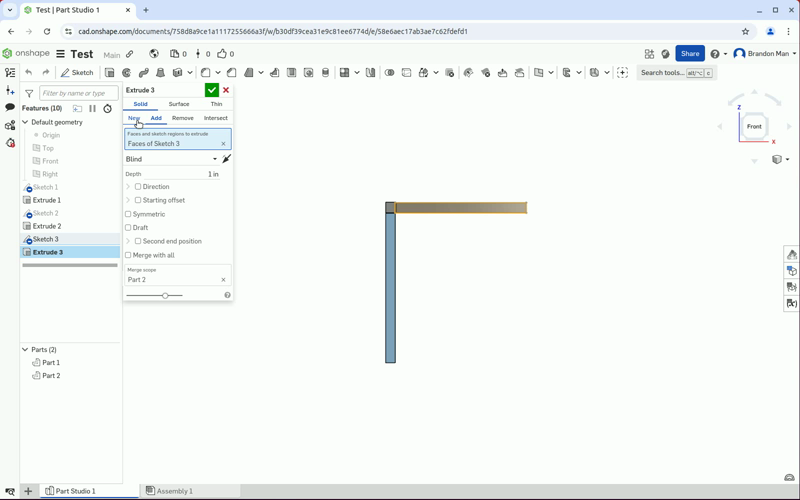
click(137, 120)
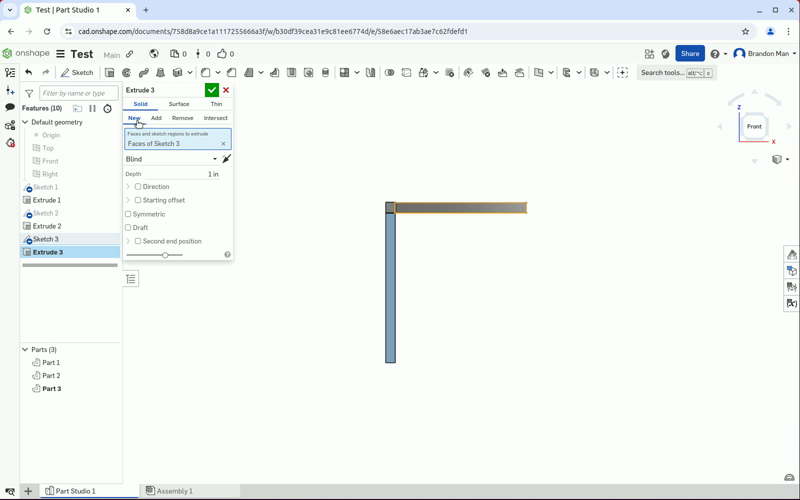
key(tab, 4)
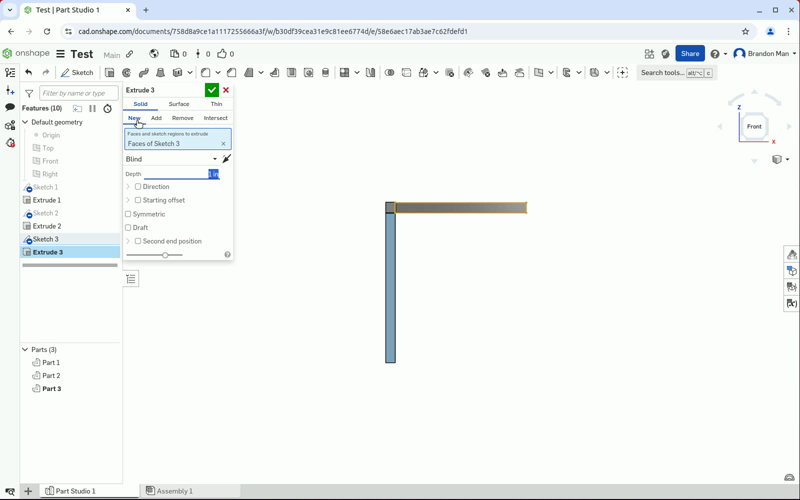
text(23.108)
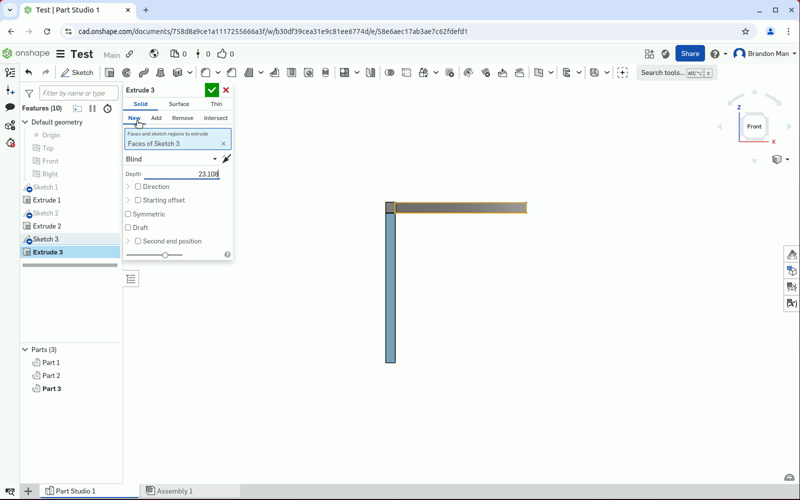
key(enter)
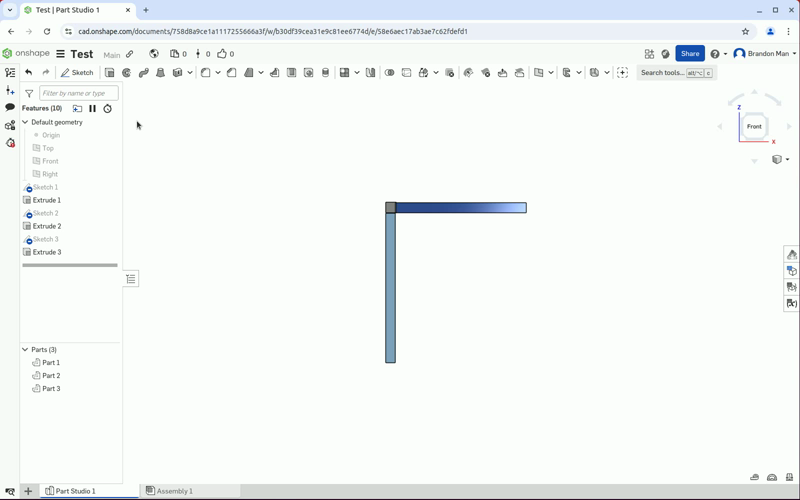
key(shift+h)
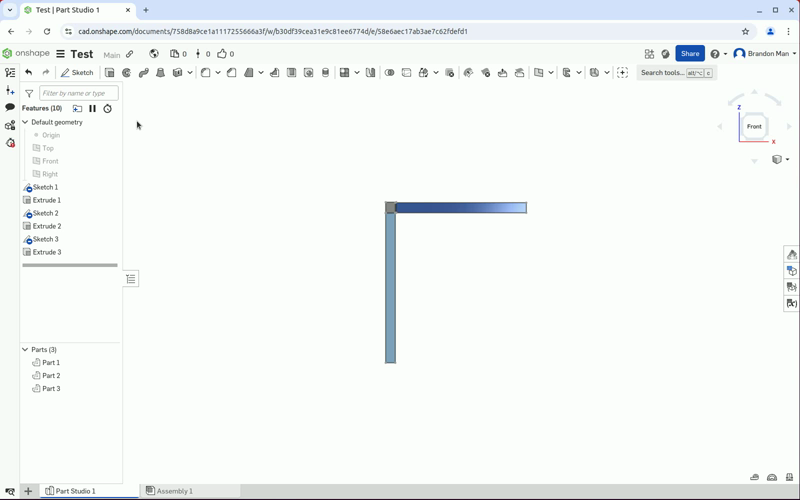
key(shift+h)
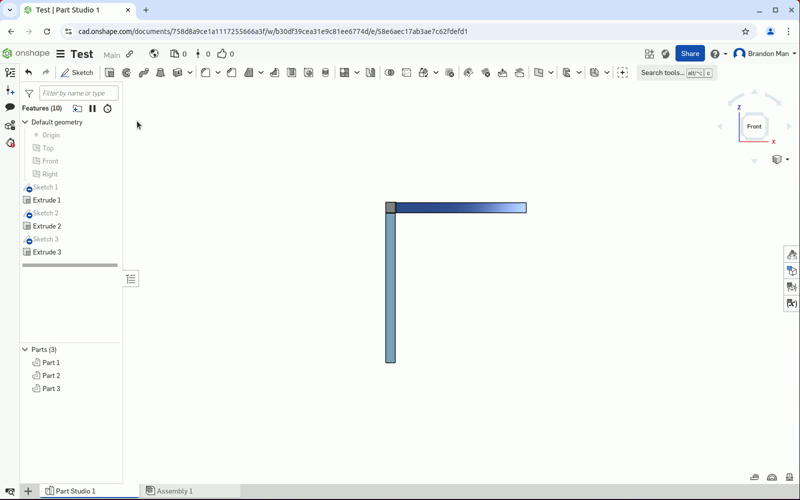
mouse_move(73, 189)
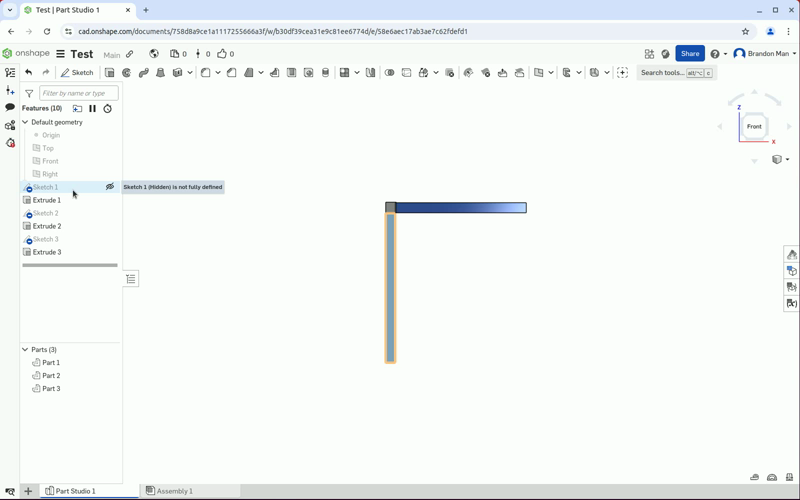
click(73, 189)
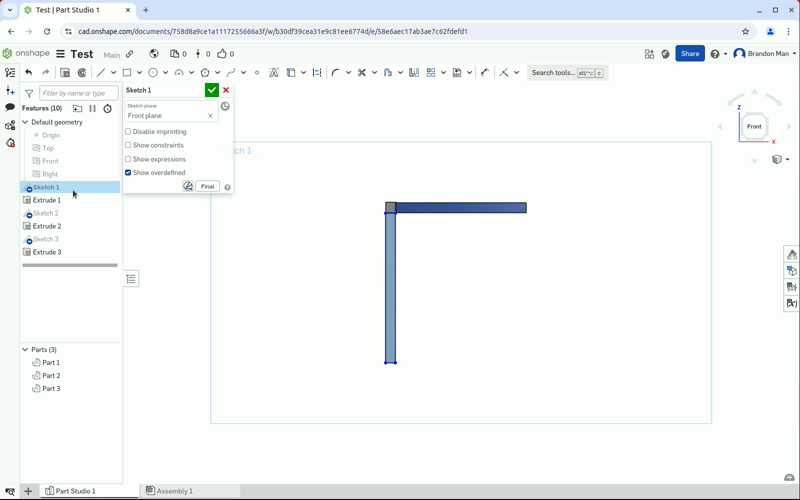
mouse_move(229, 92)
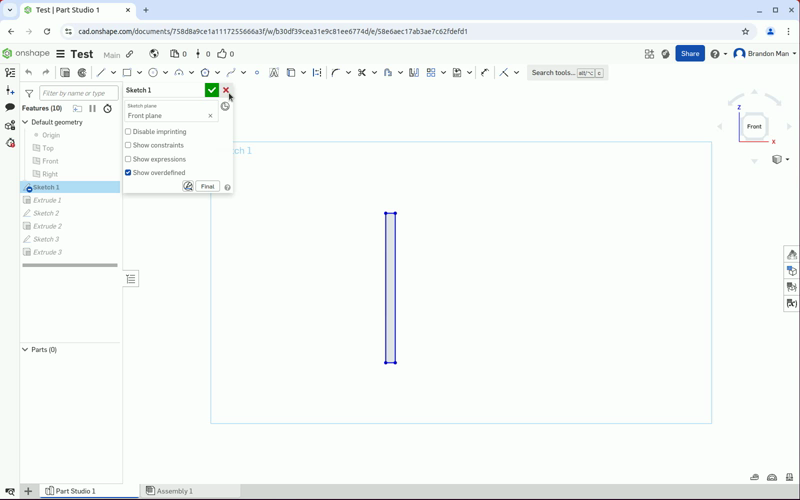
click(229, 92)
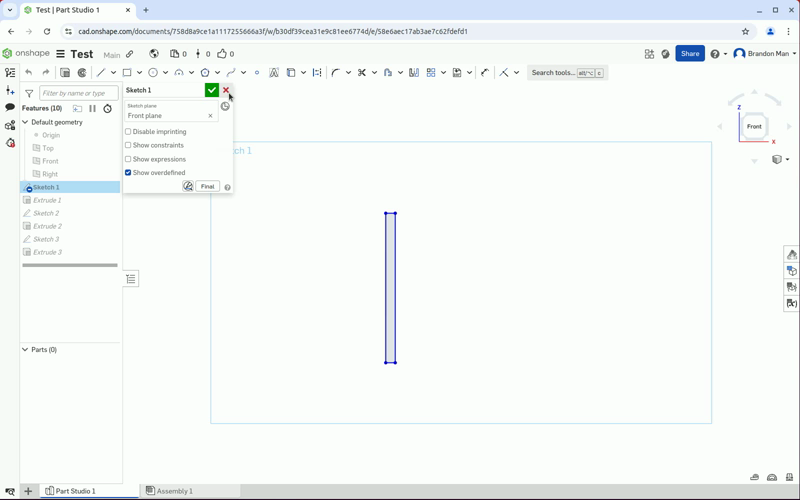
key(shift+s)
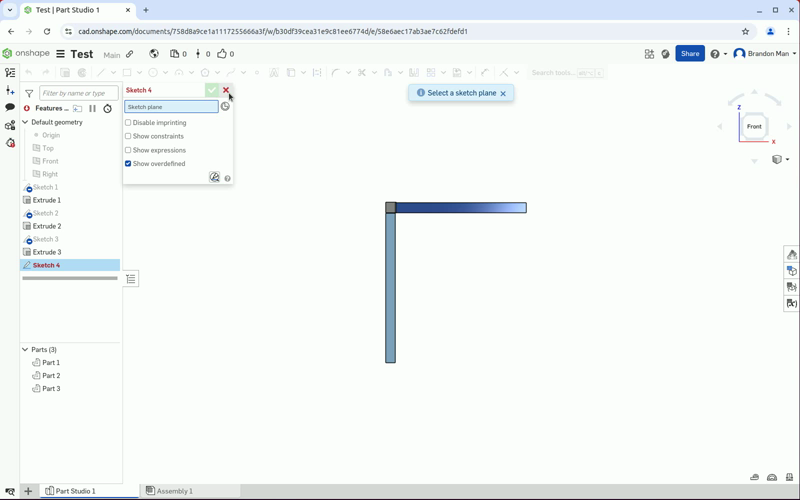
mouse_move(73, 163)
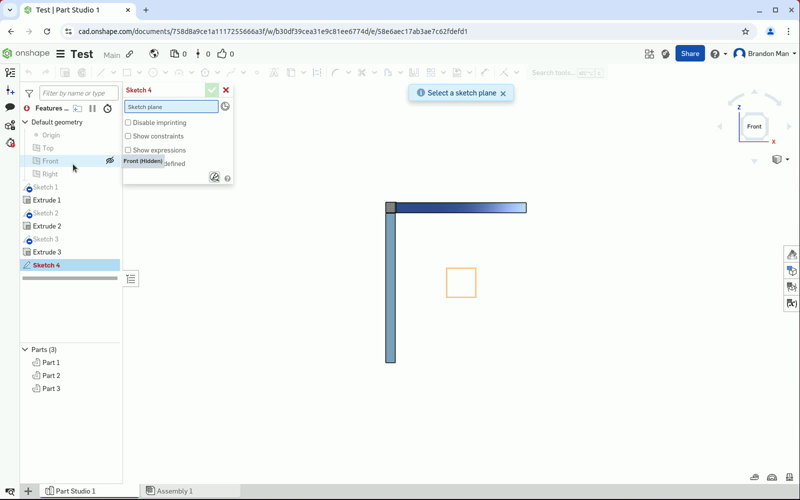
click(73, 163)
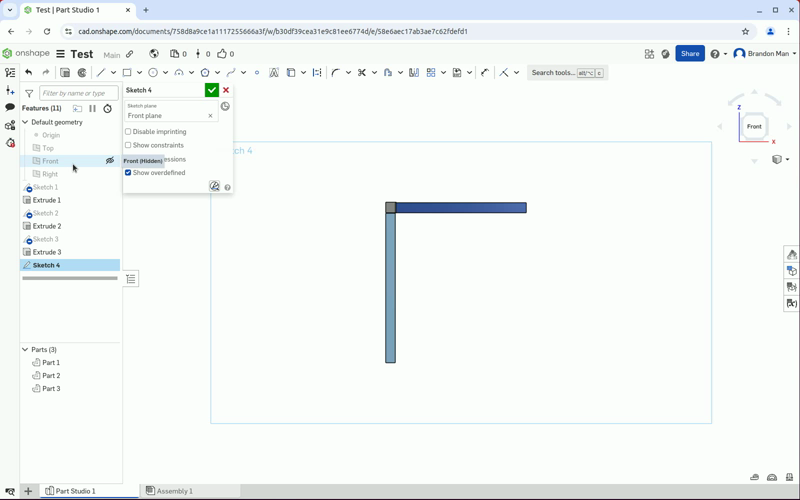
mouse_move(73, 352)
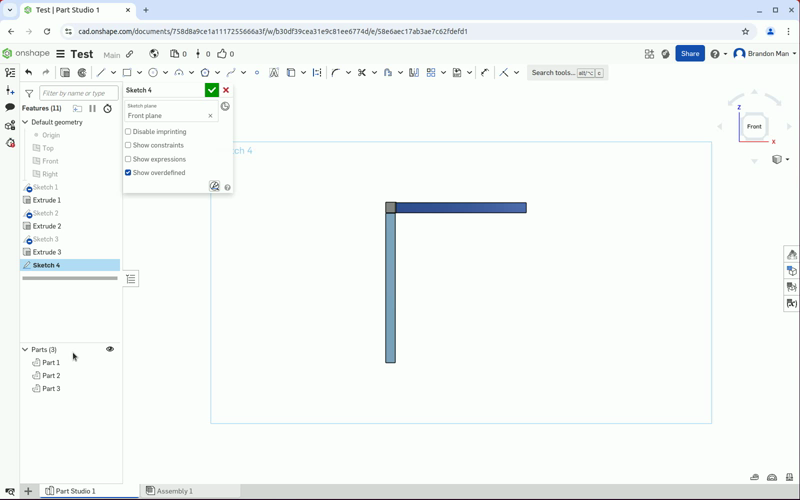
key(y)
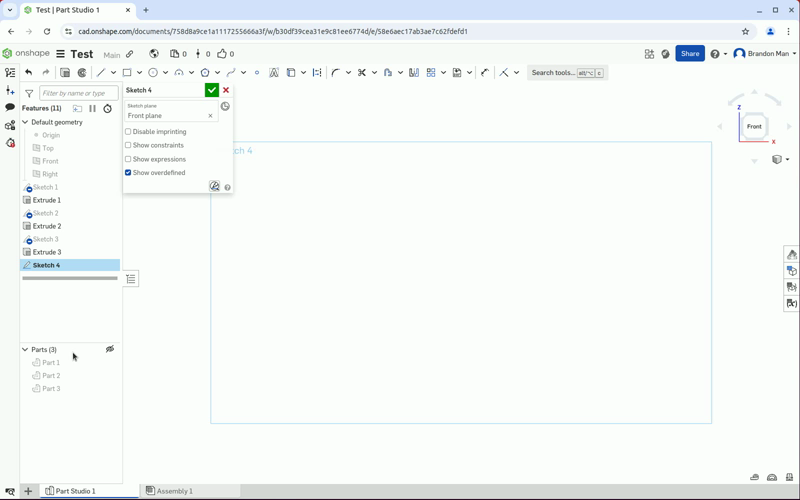
key(l)
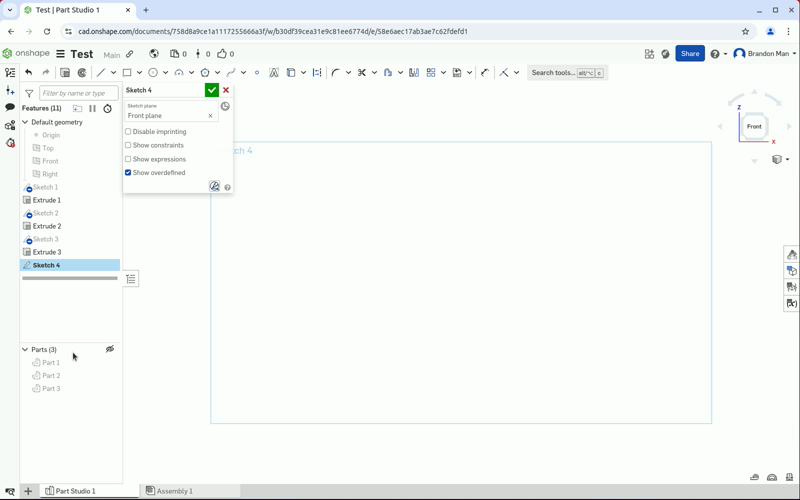
key_down(shift)
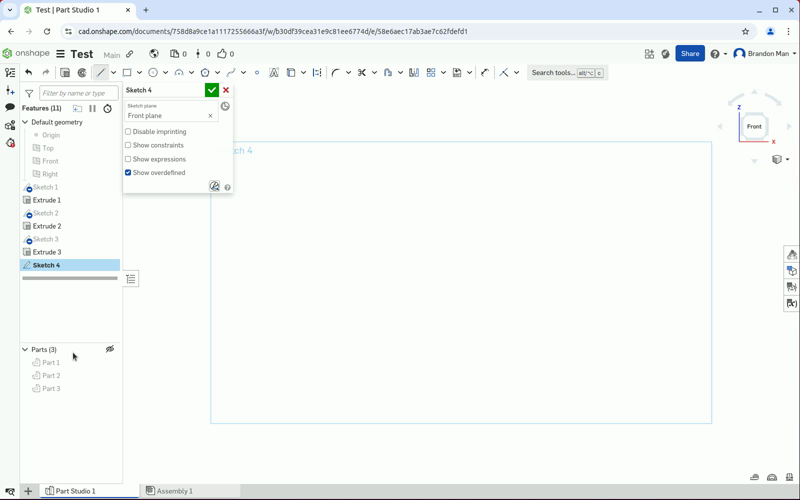
mouse_move(526, 212)
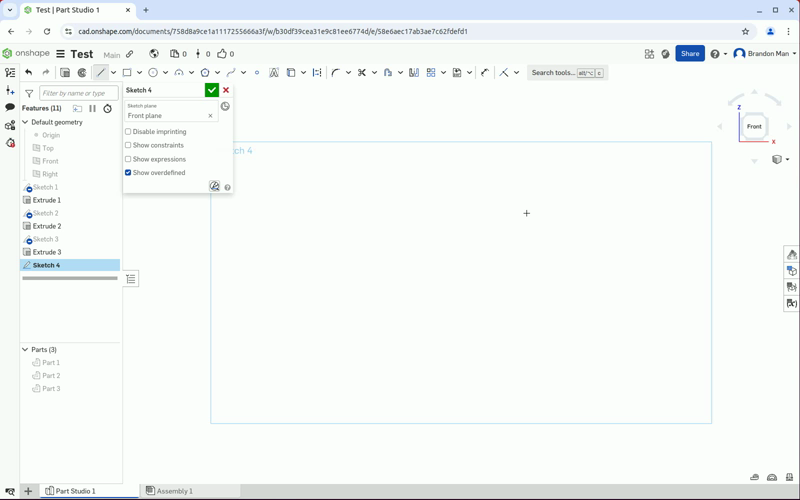
click(526, 212)
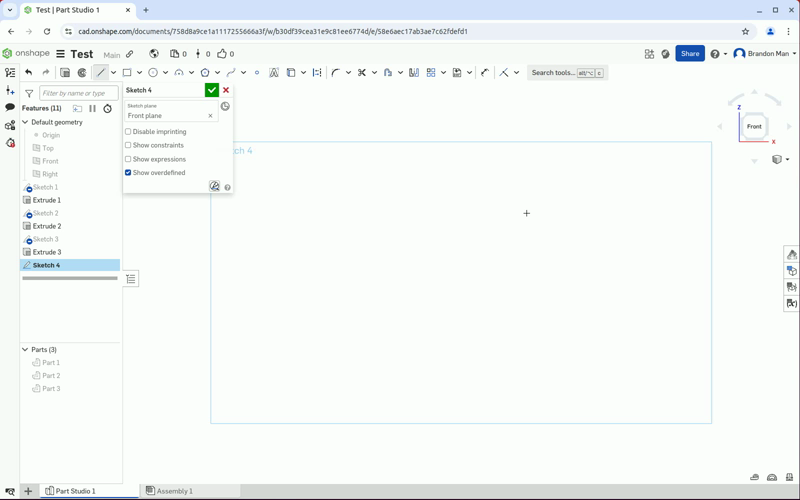
key_up(shift)
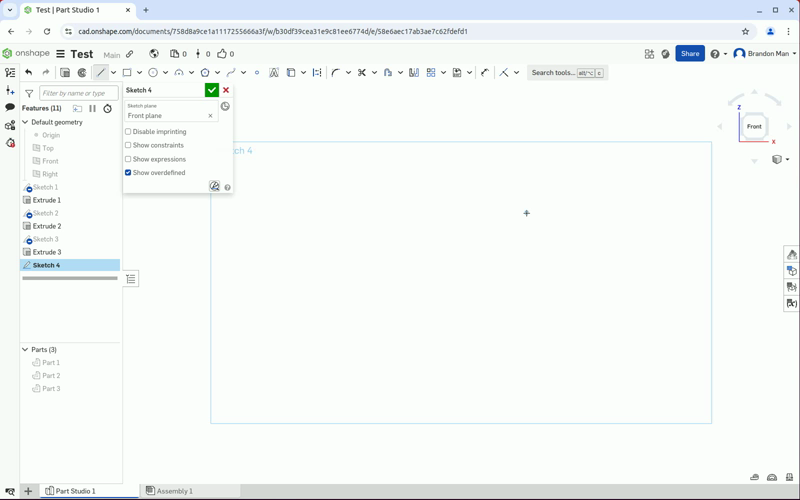
key_down(shift)
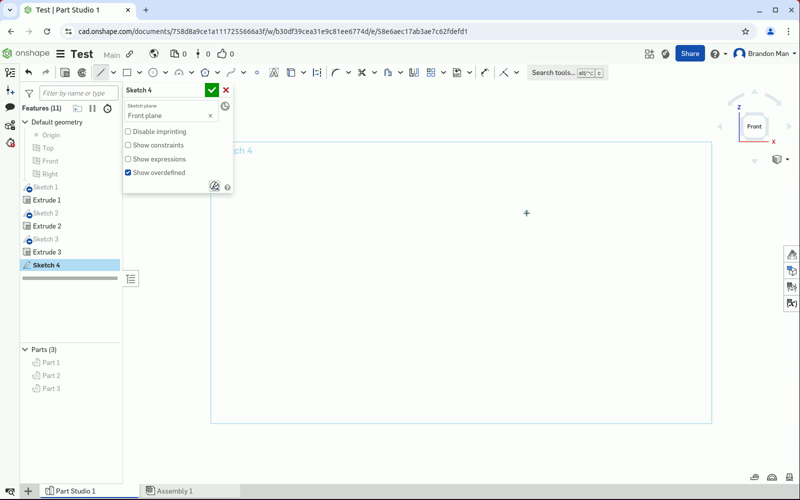
mouse_move(556, 212)
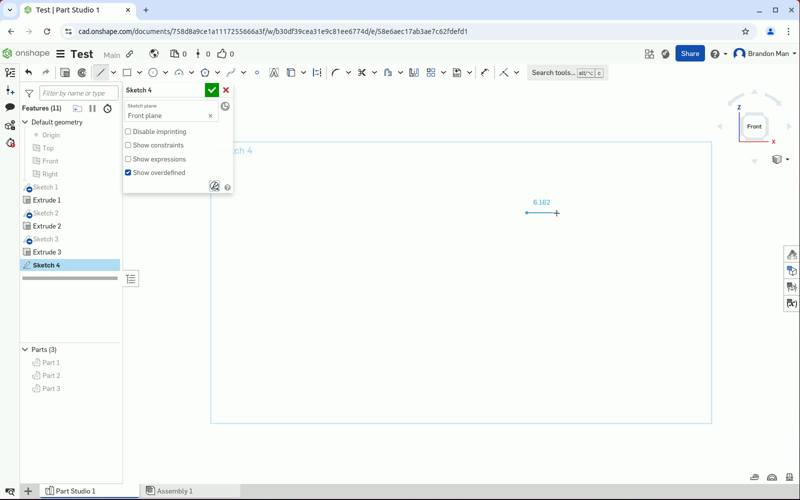
mouse_move(537, 212)
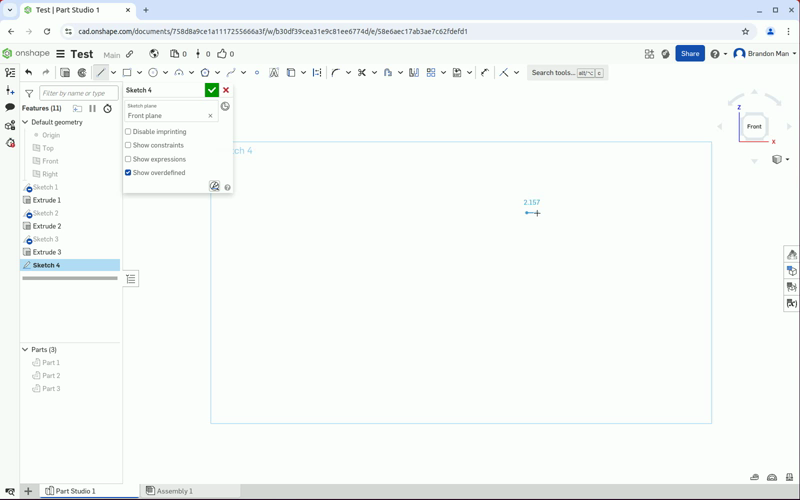
click(537, 212)
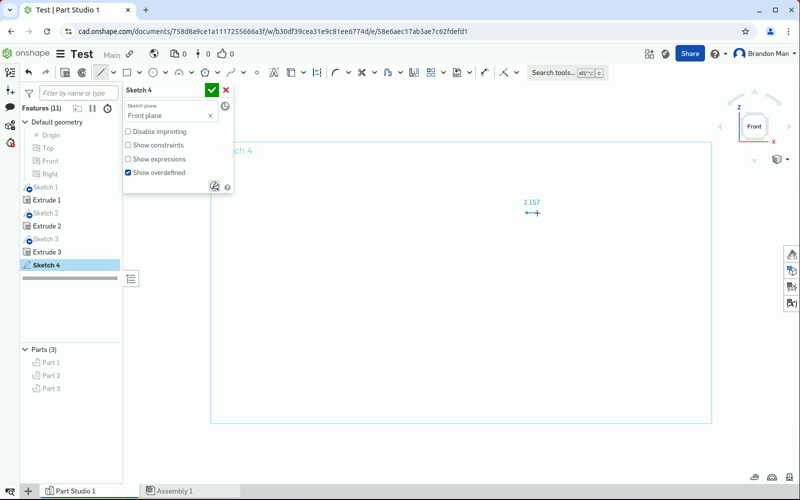
key_up(shift)
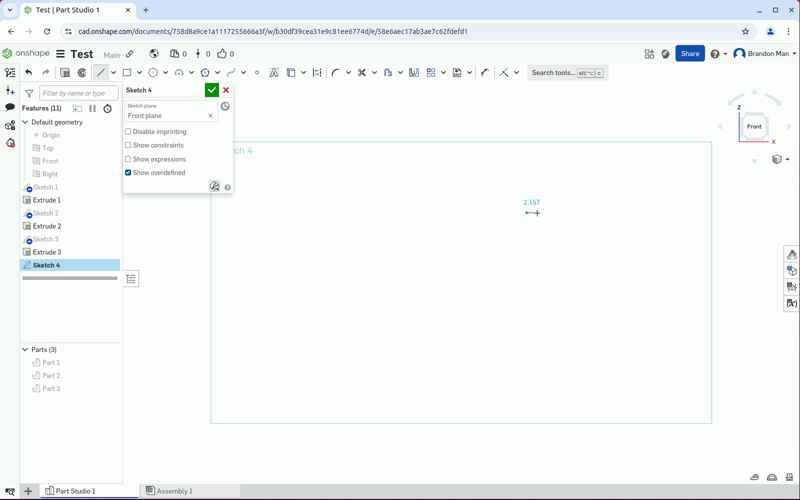
key_down(shift)
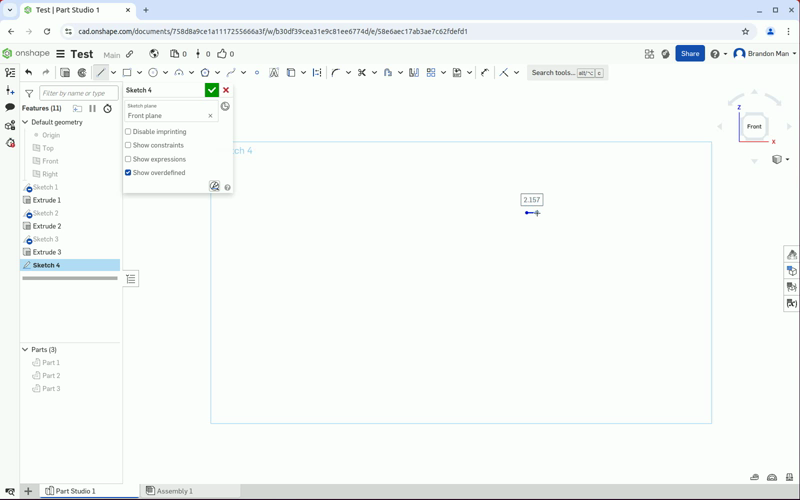
mouse_move(567, 212)
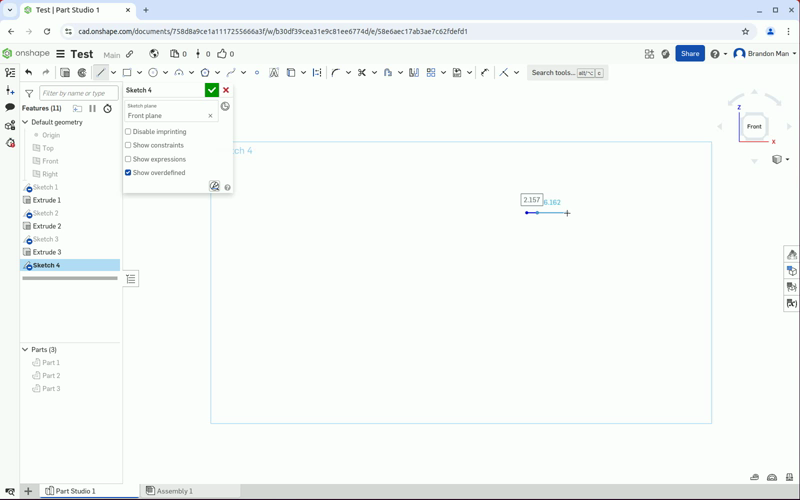
mouse_move(537, 202)
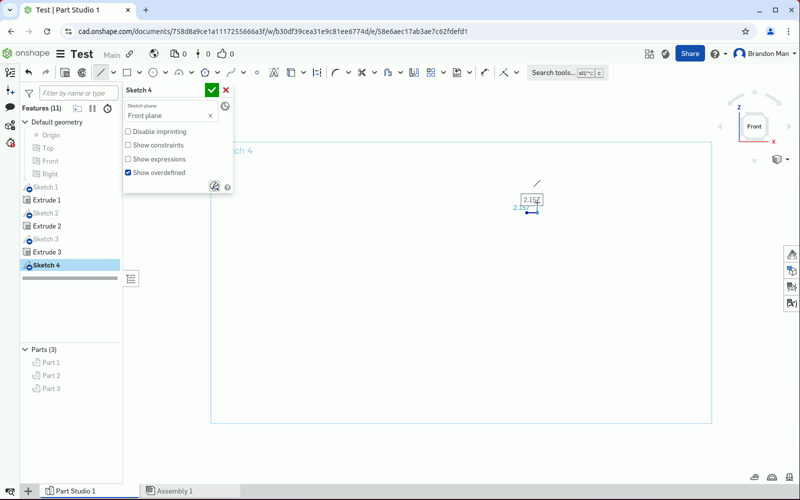
click(537, 202)
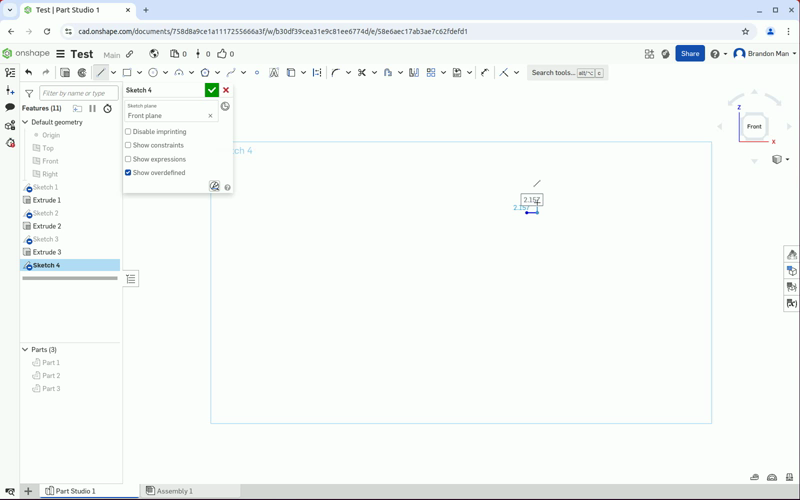
key_up(shift)
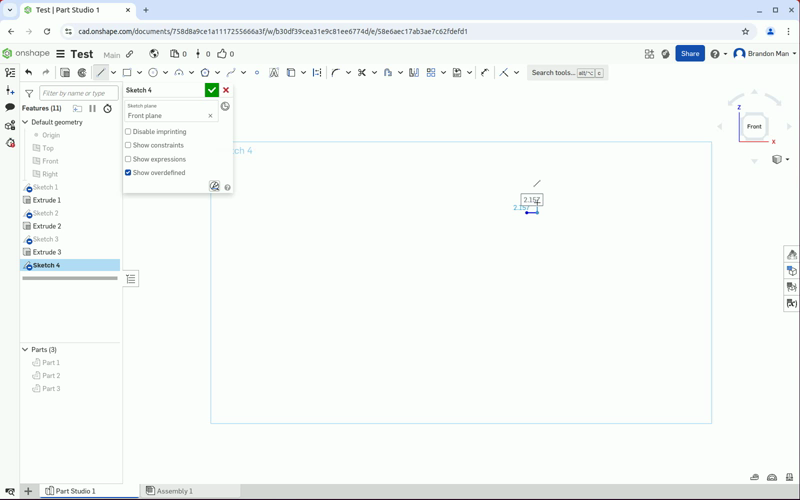
key_down(shift)
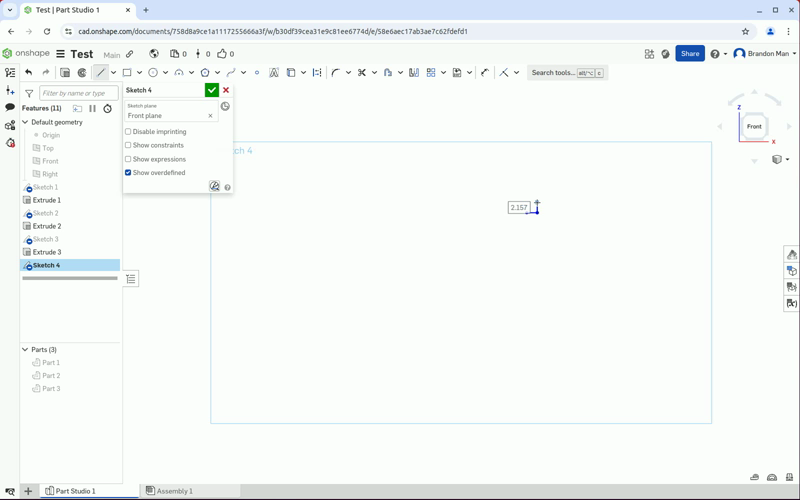
mouse_move(567, 202)
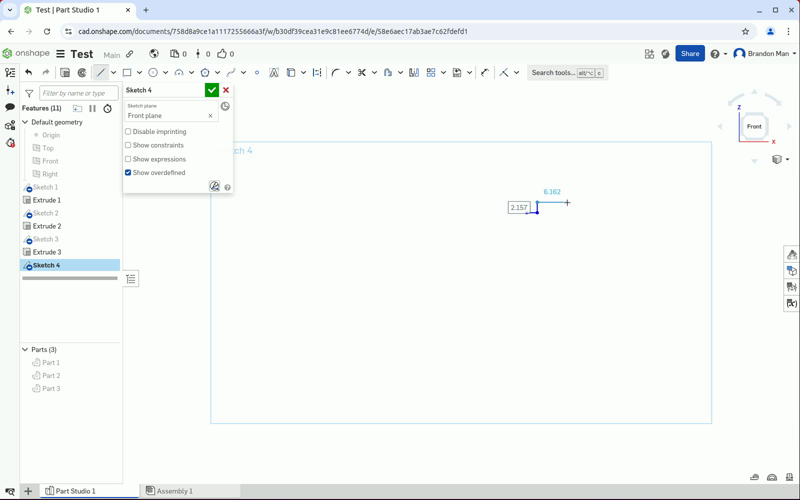
mouse_move(526, 202)
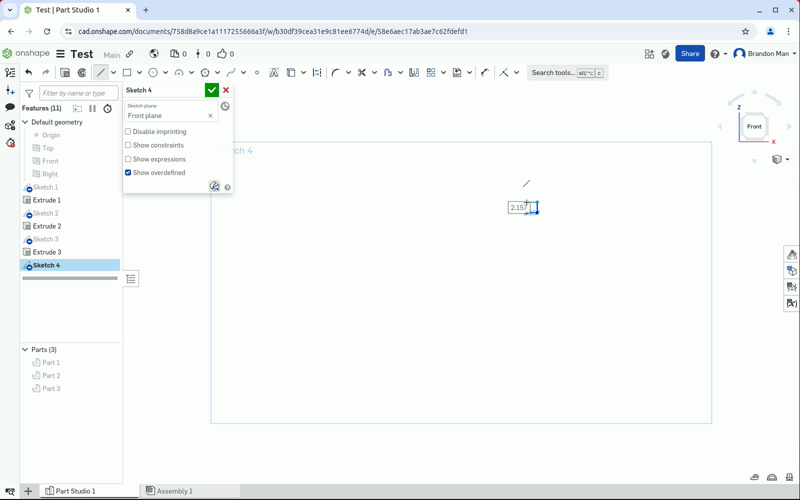
click(526, 202)
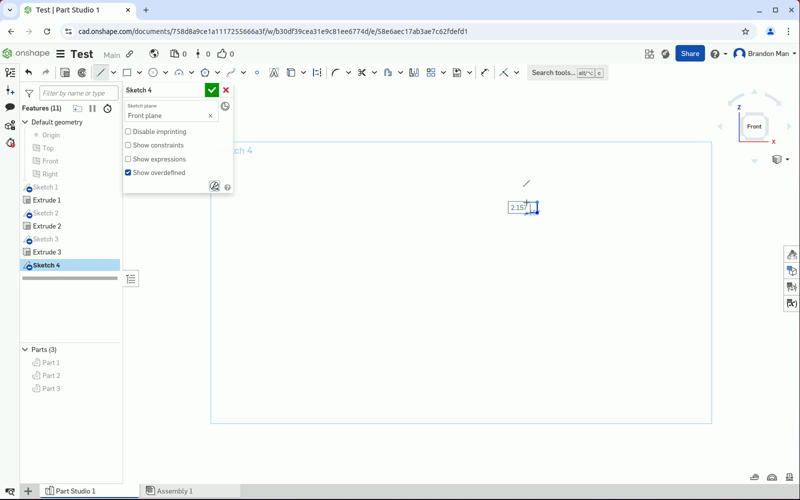
key_up(shift)
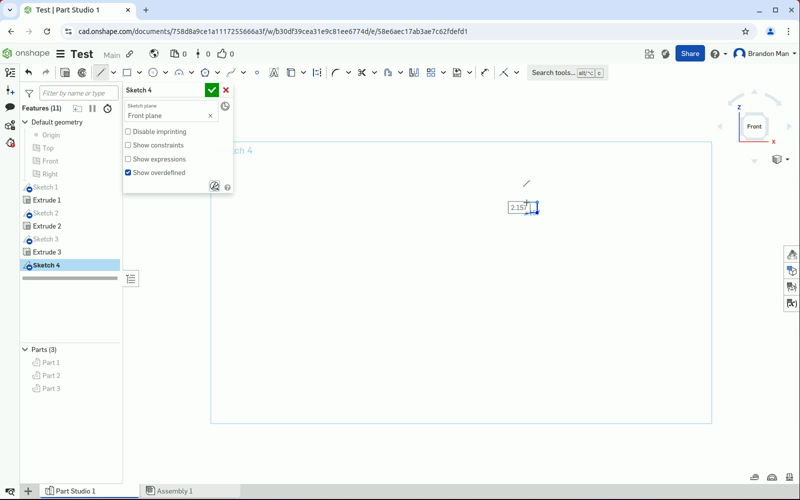
mouse_move(556, 202)
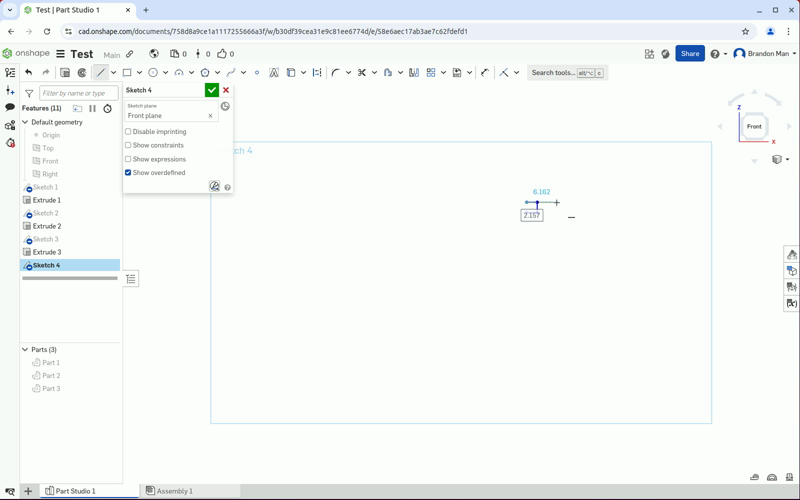
key_down(shift)
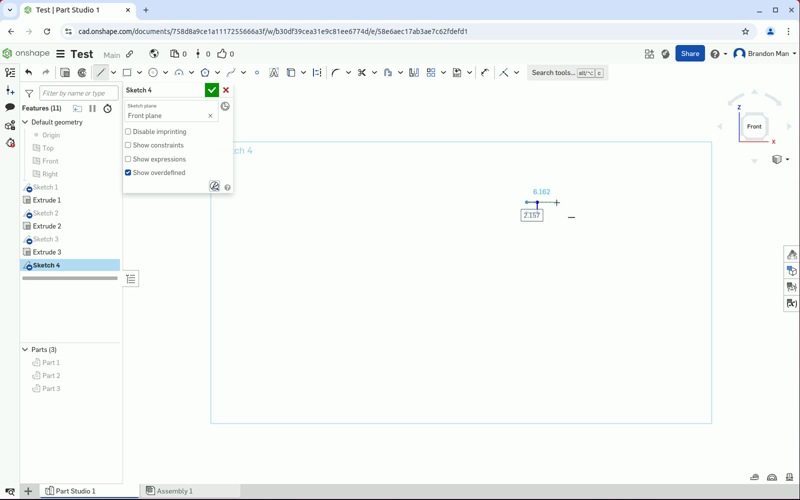
mouse_move(526, 212)
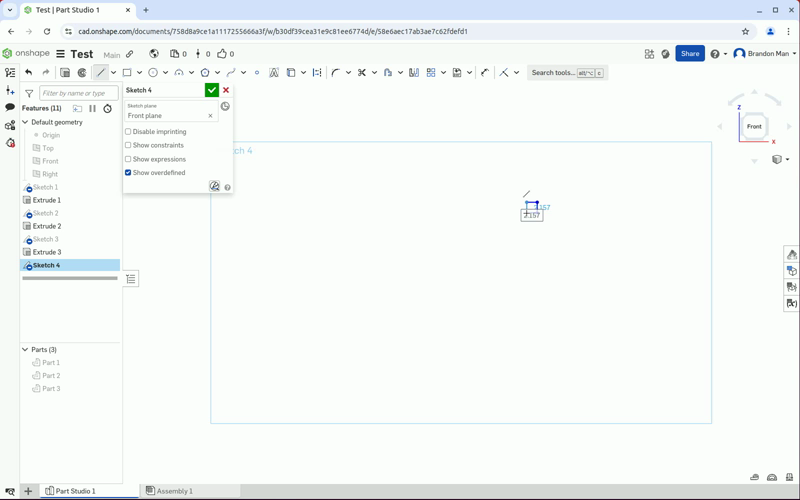
key_up(shift)
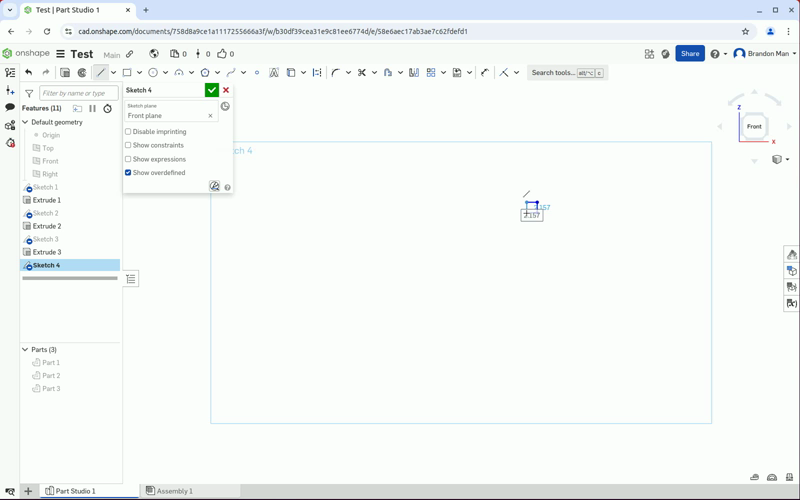
click(526, 212)
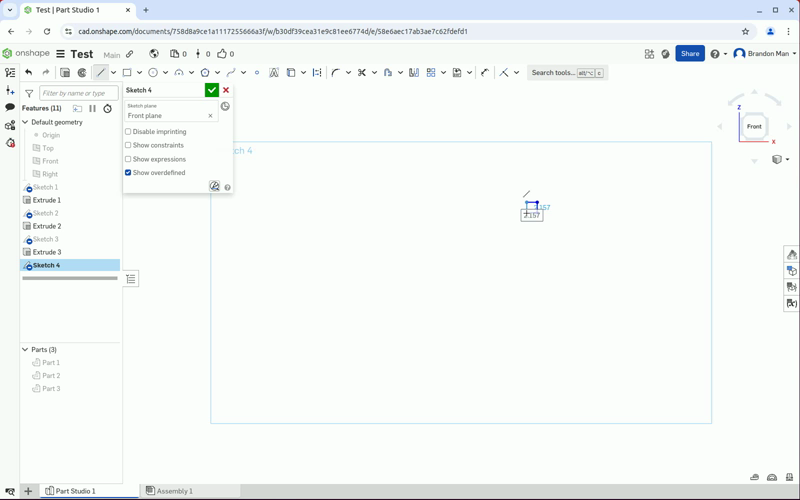
key(esc)
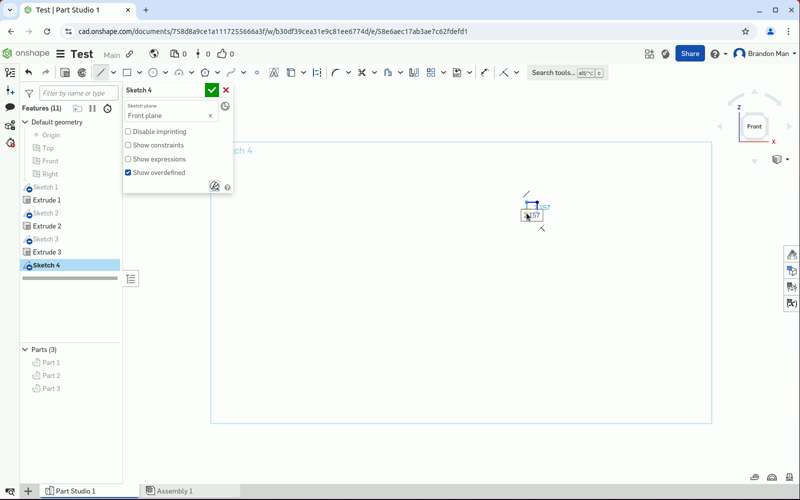
mouse_move(528, 211)
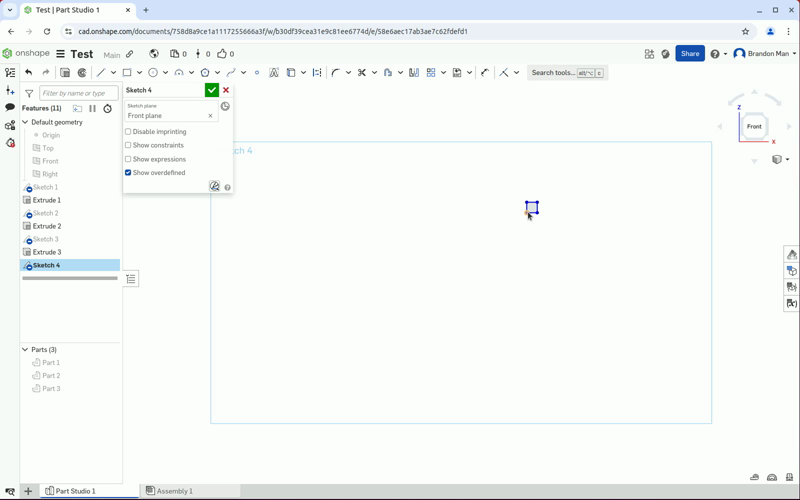
scroll(6)
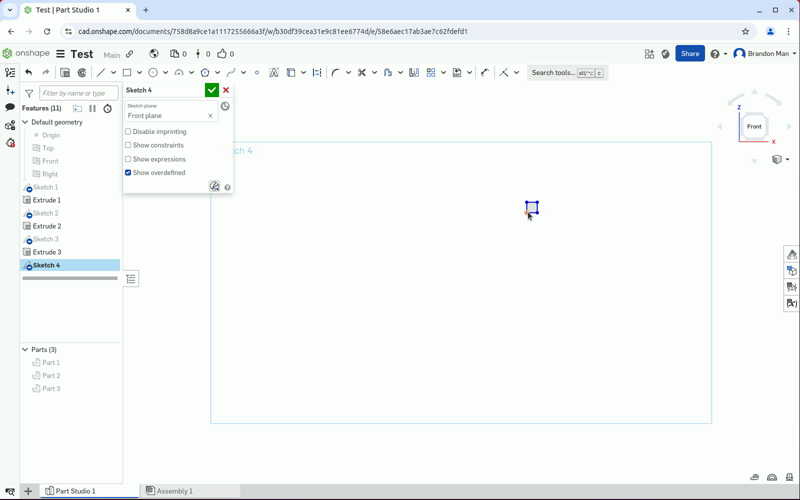
scroll(6)
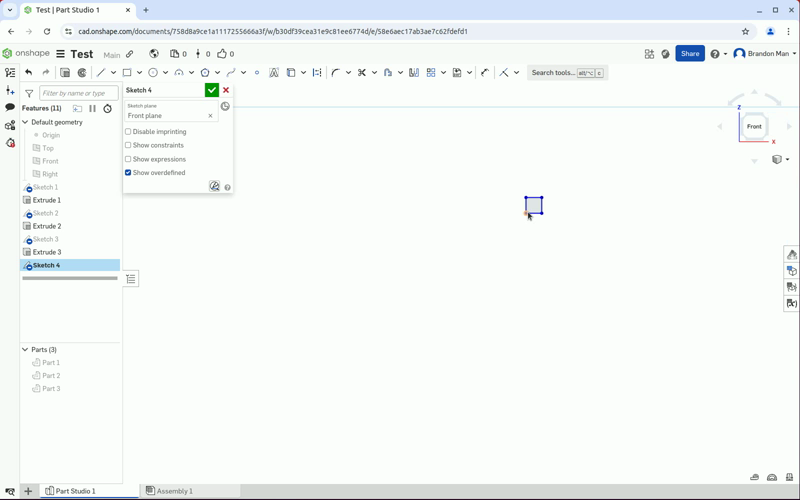
scroll(6)
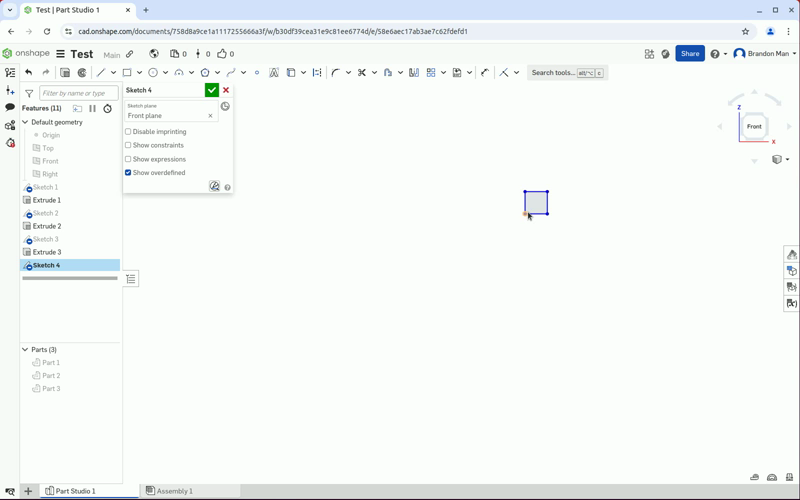
scroll(6)
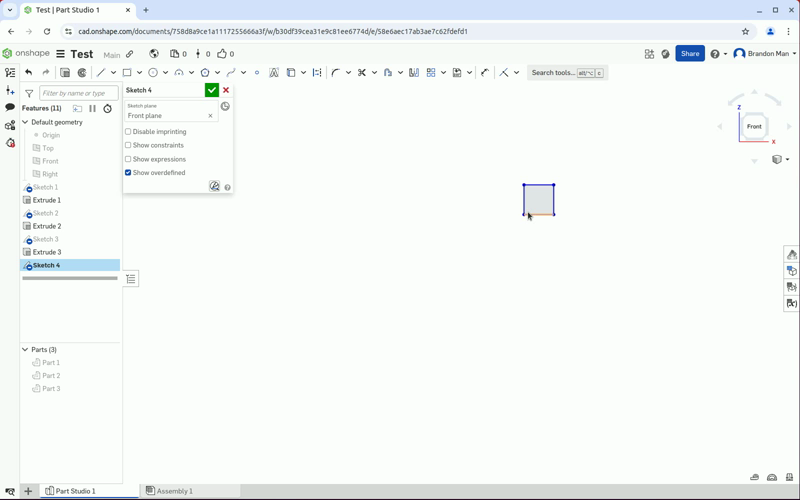
scroll(6)
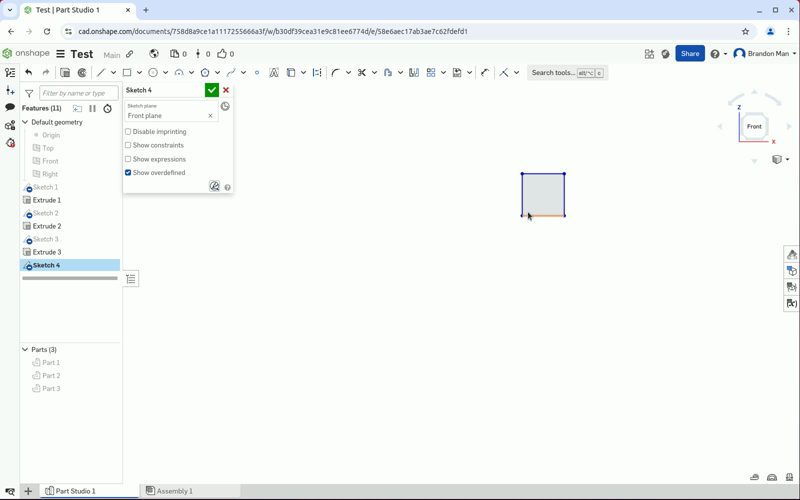
scroll(6)
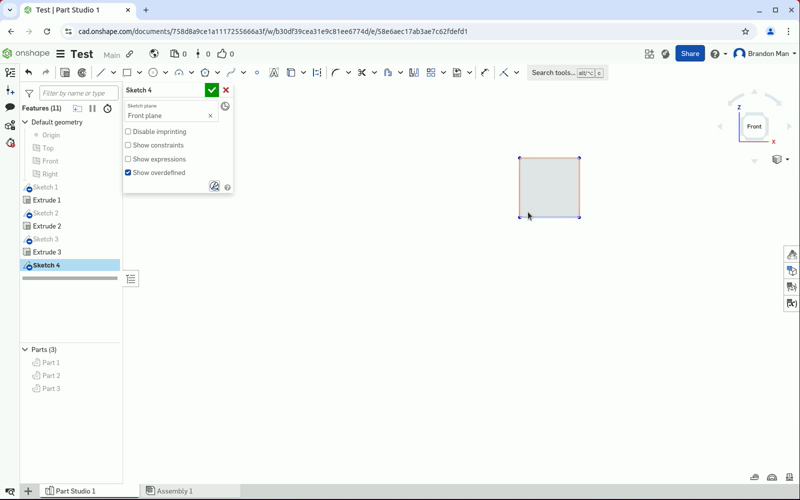
scroll(6)
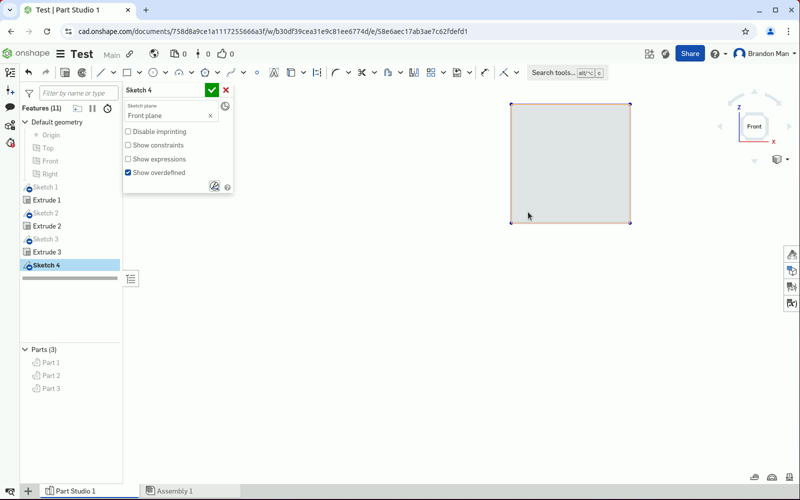
click(528, 211)
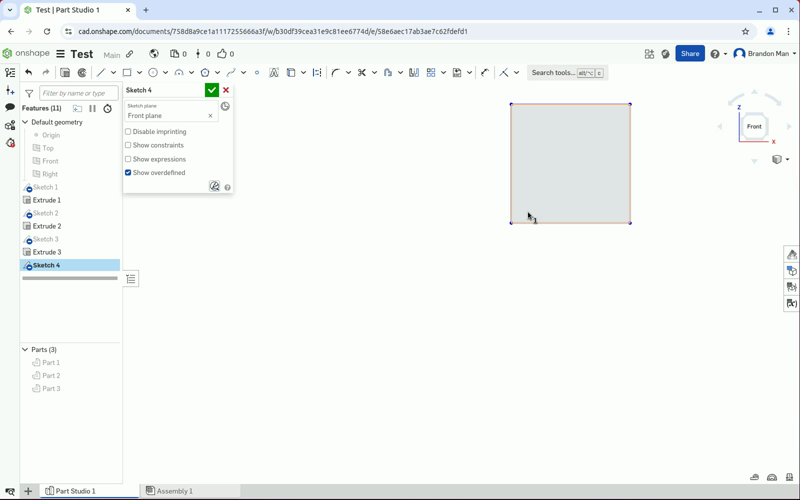
scroll(-6)
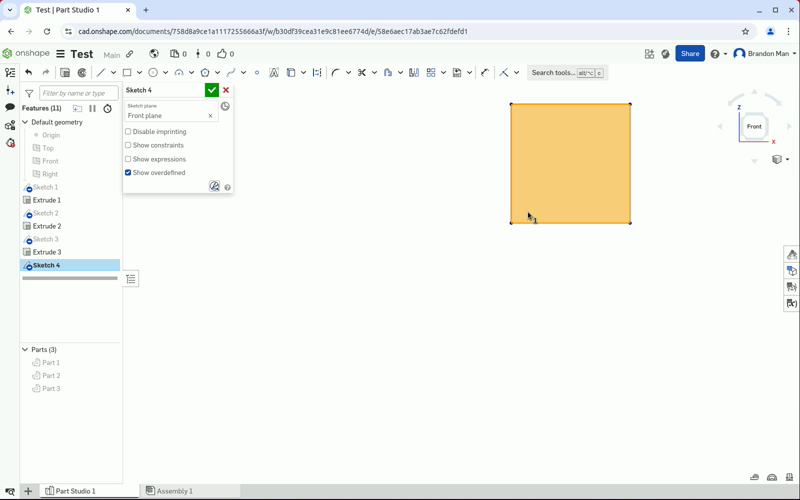
scroll(-6)
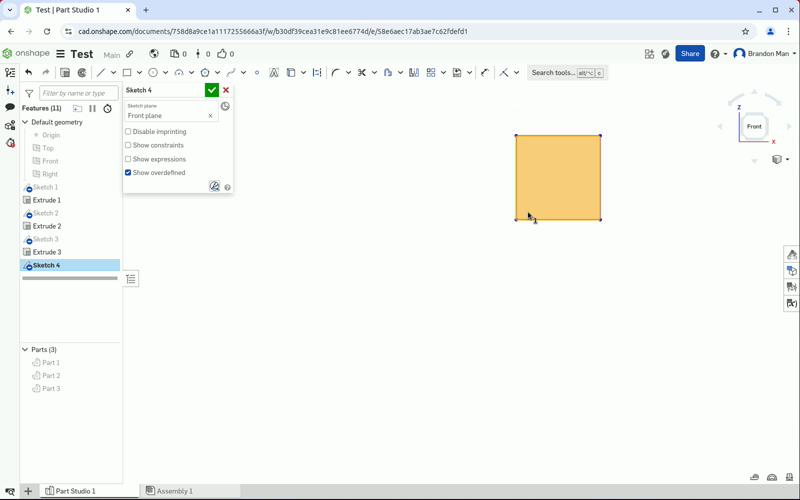
scroll(-6)
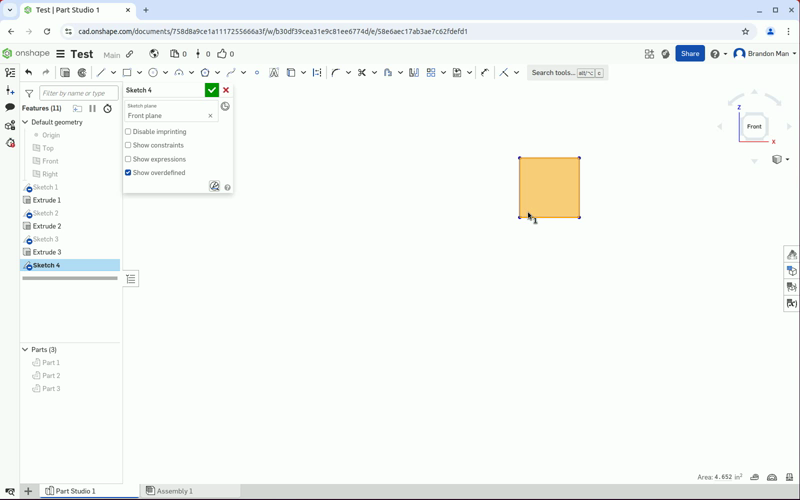
scroll(-6)
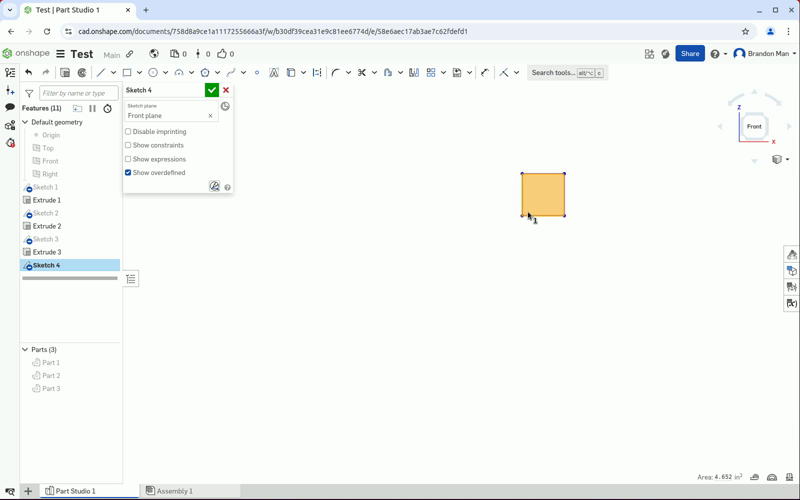
scroll(-6)
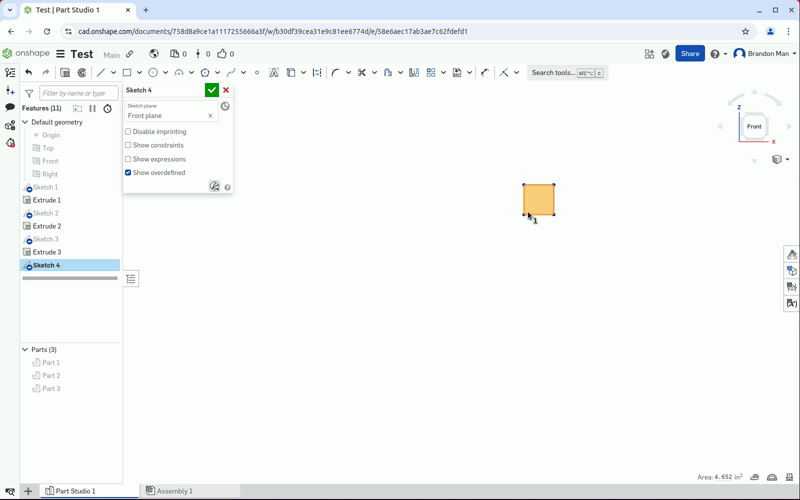
scroll(-6)
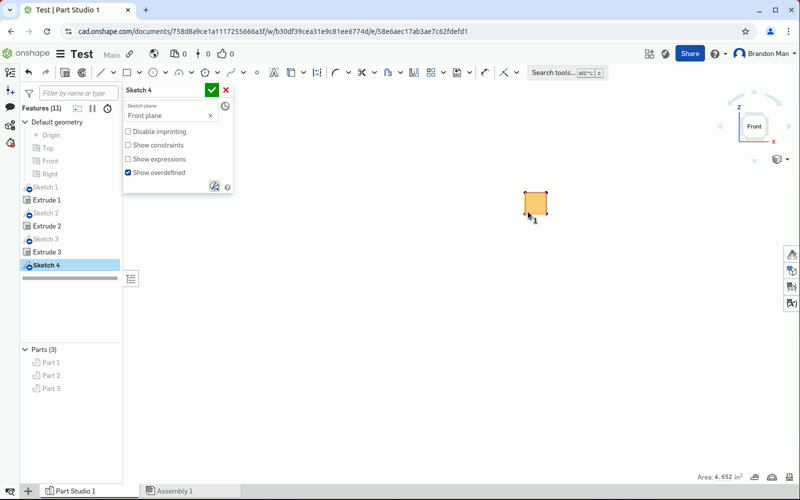
scroll(-6)
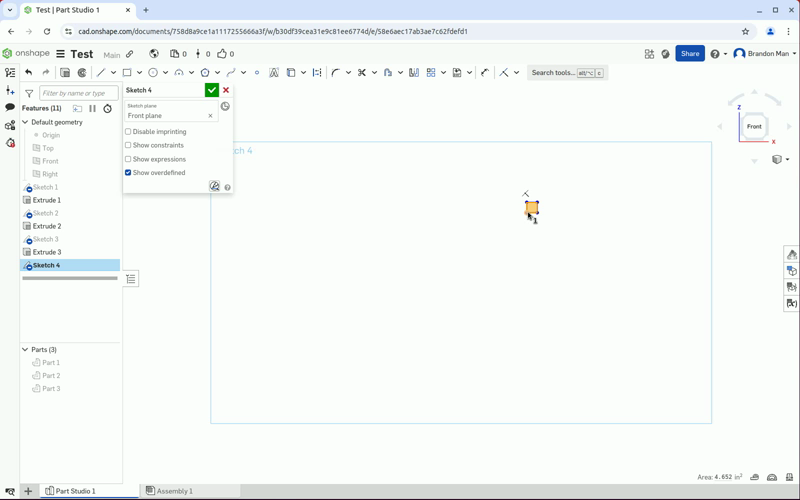
mouse_move(73, 352)
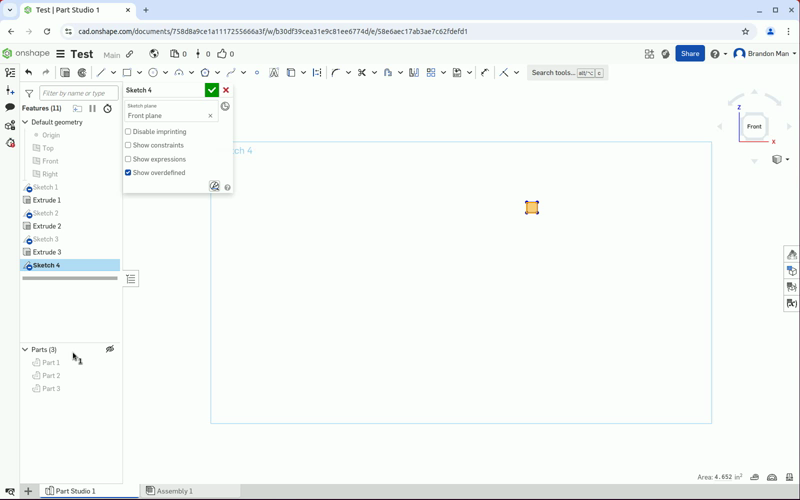
key(shift+y)
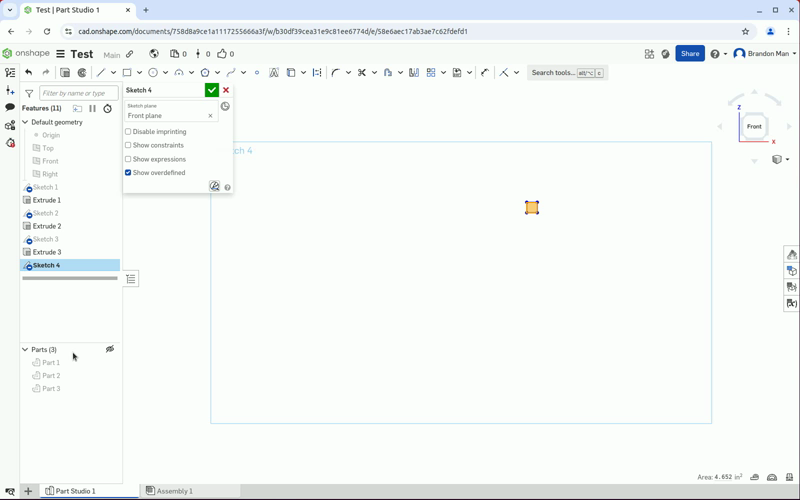
key(shift+e)
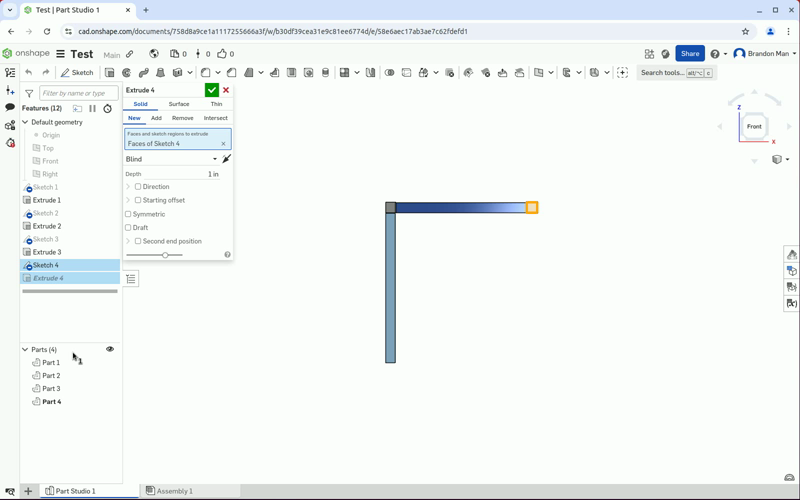
mouse_move(143, 106)
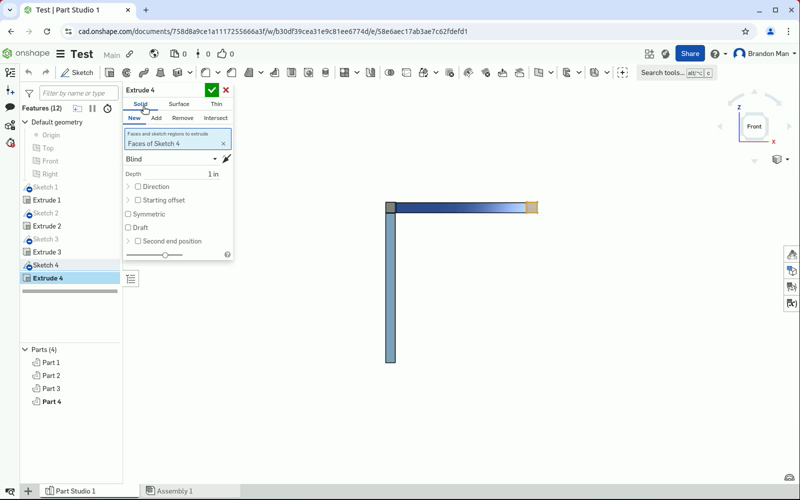
click(143, 106)
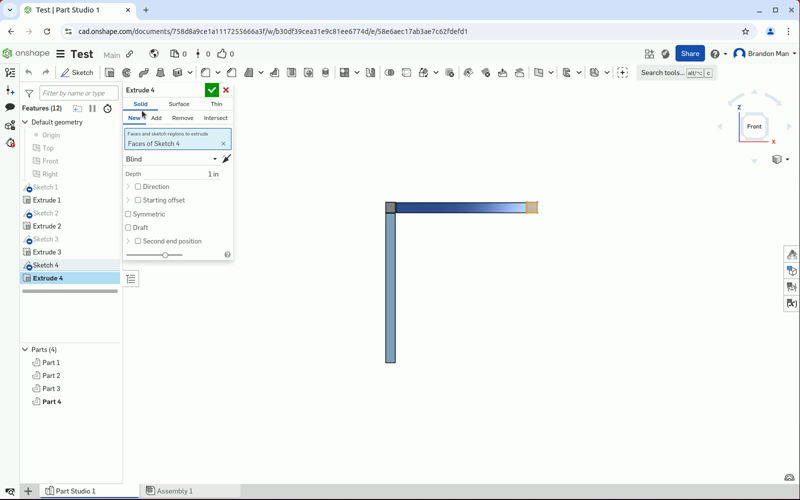
mouse_move(137, 120)
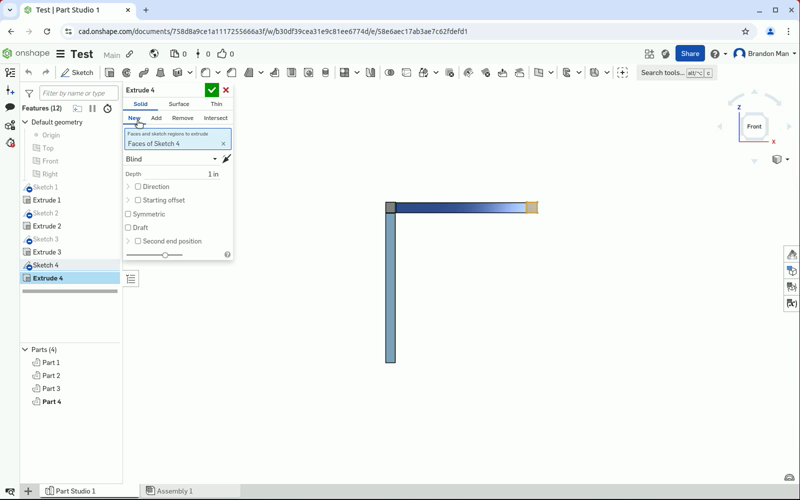
click(137, 120)
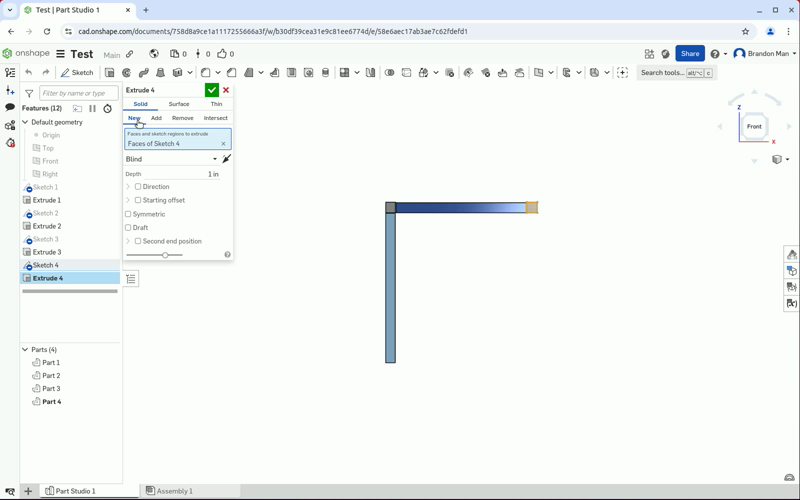
key(tab, 4)
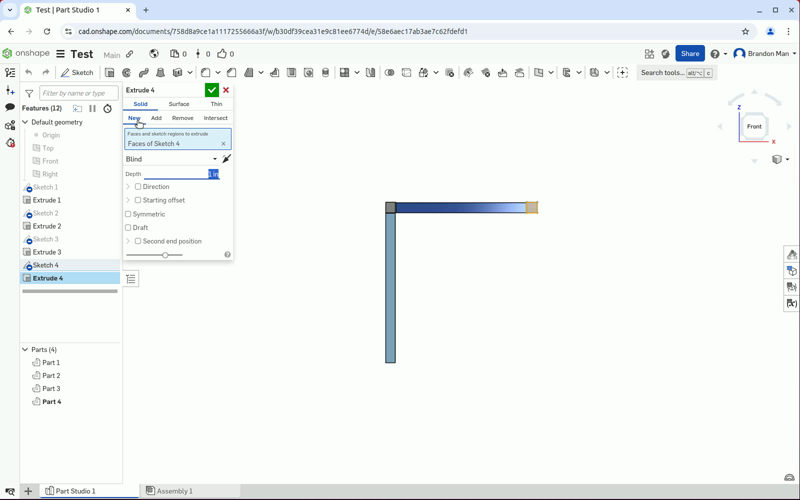
text(23.108)
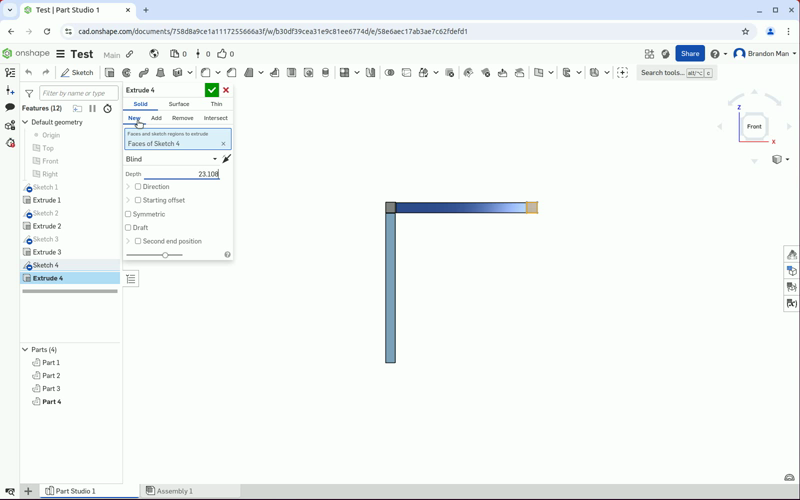
key(enter)
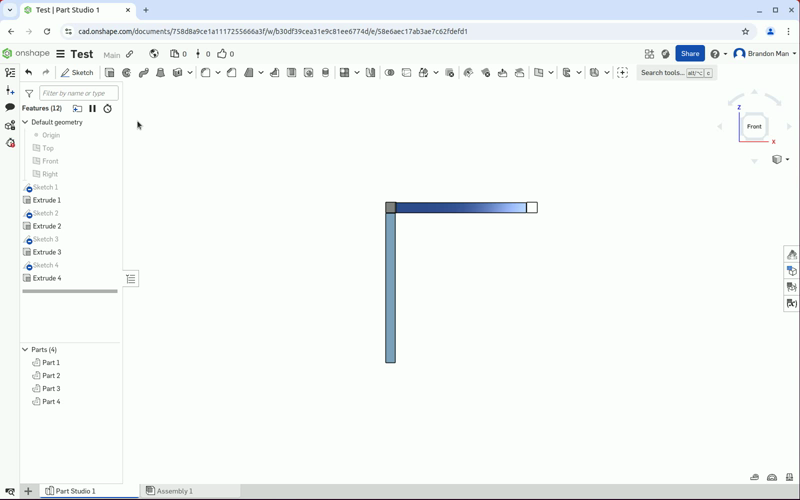
key(shift+h)
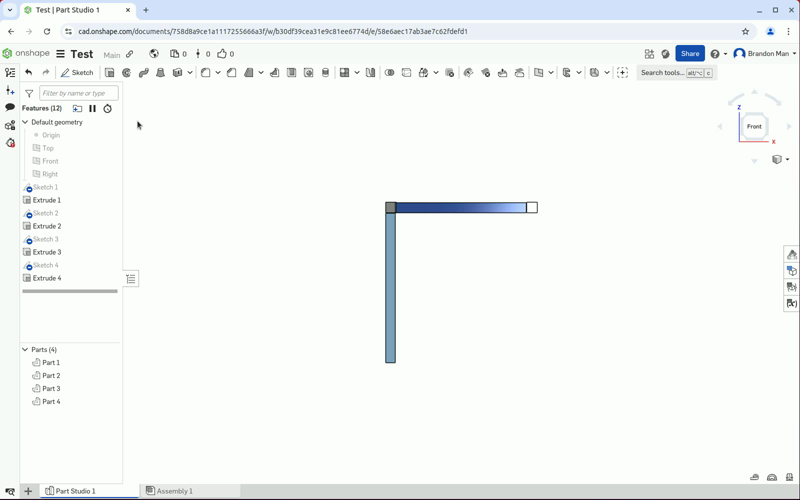
key(shift+h)
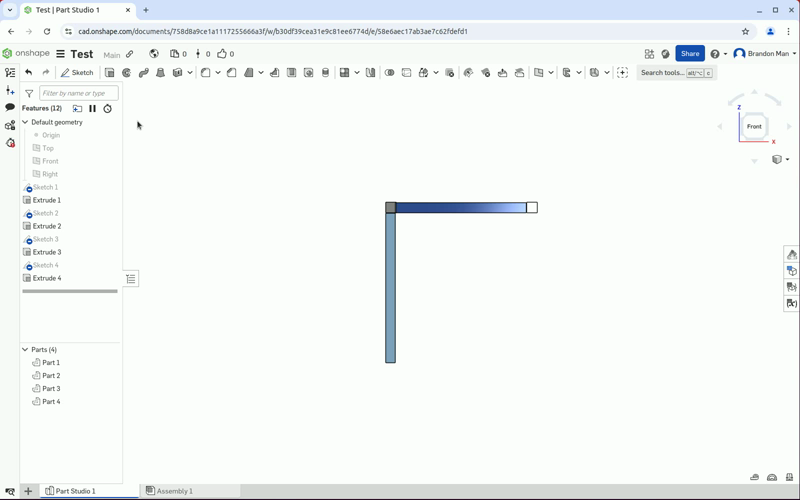
mouse_move(73, 189)
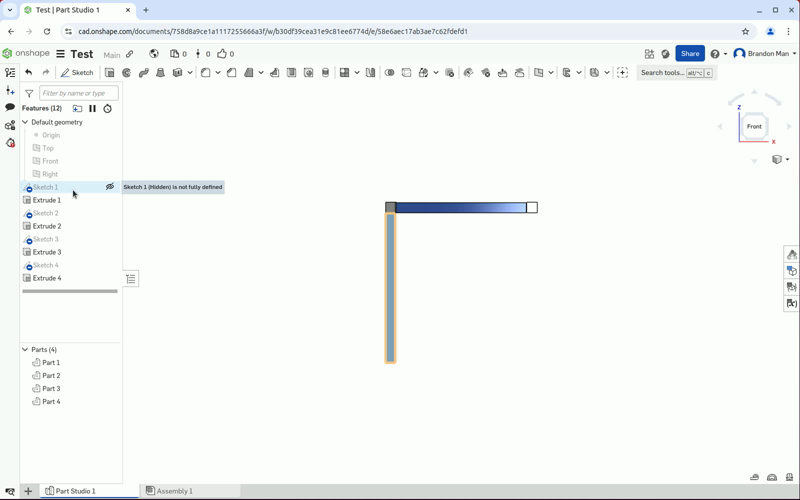
click(73, 189)
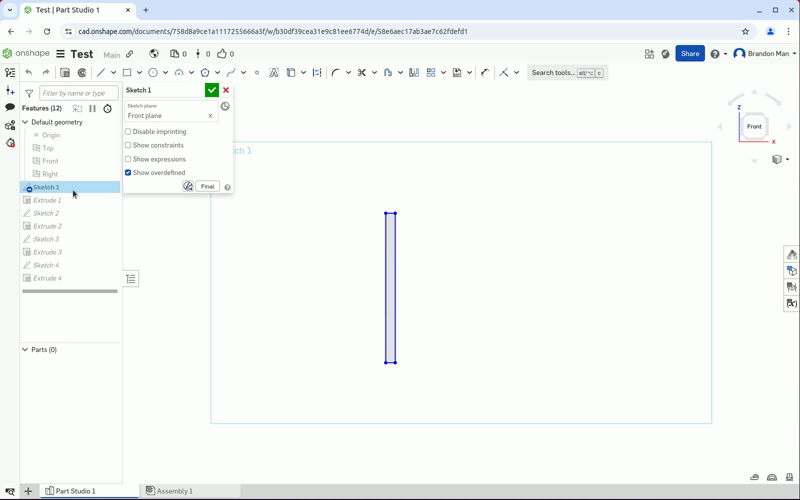
mouse_move(229, 92)
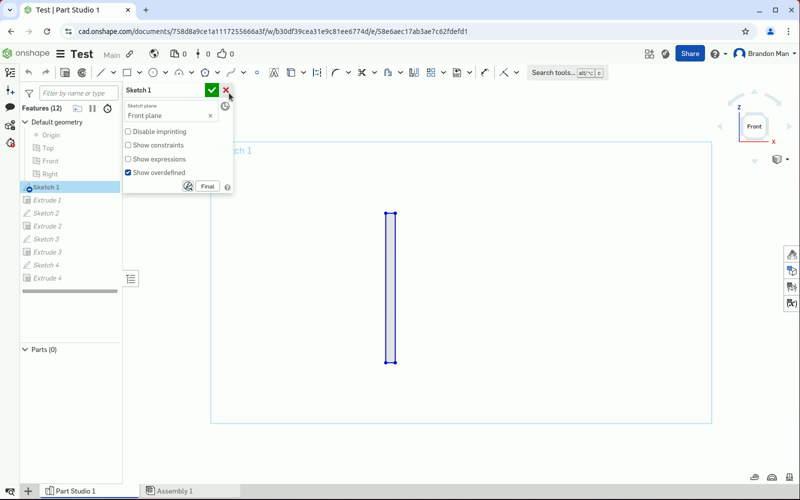
click(229, 92)
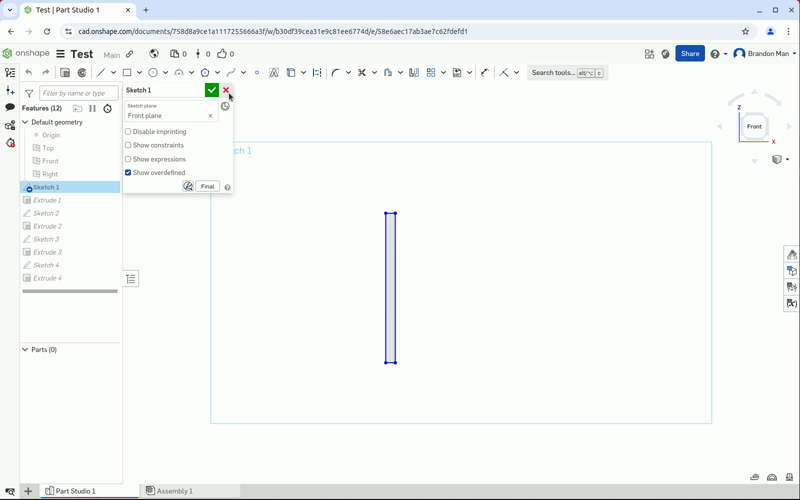
key(shift+s)
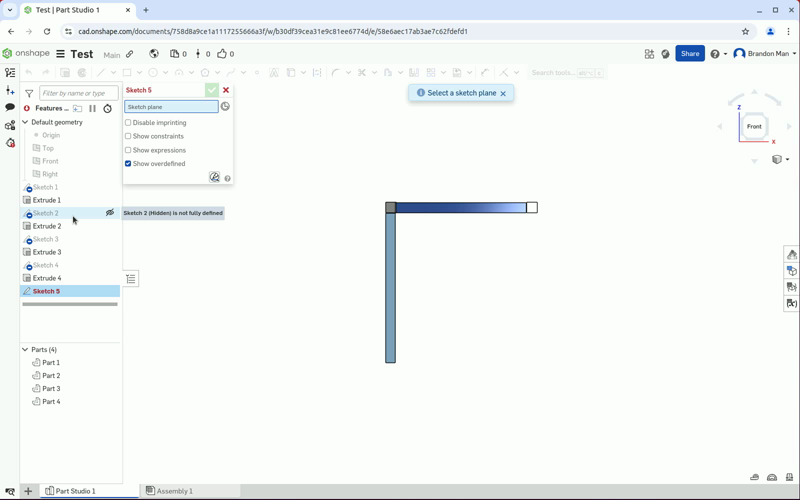
scroll(3)
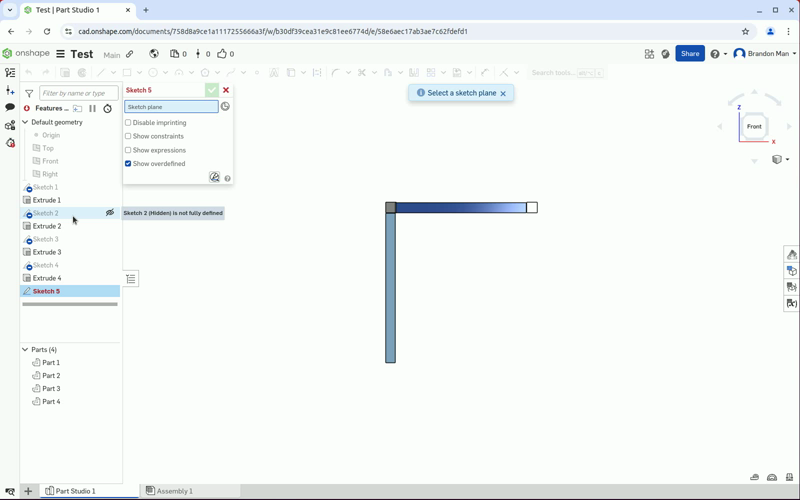
mouse_move(73, 163)
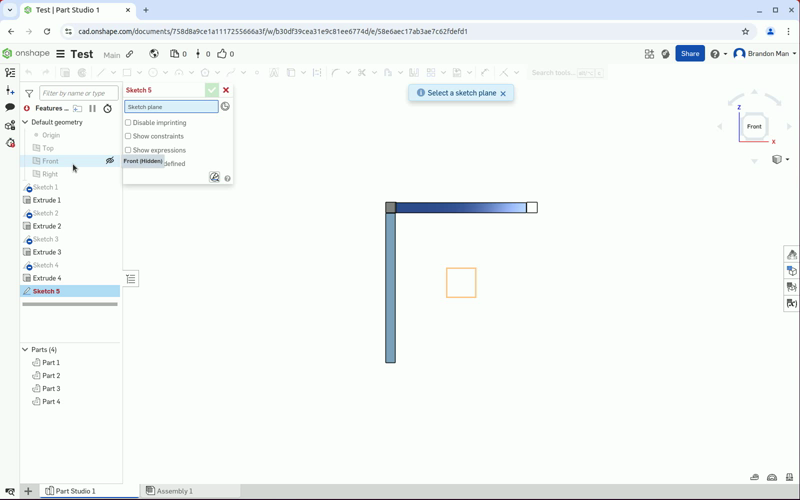
click(73, 163)
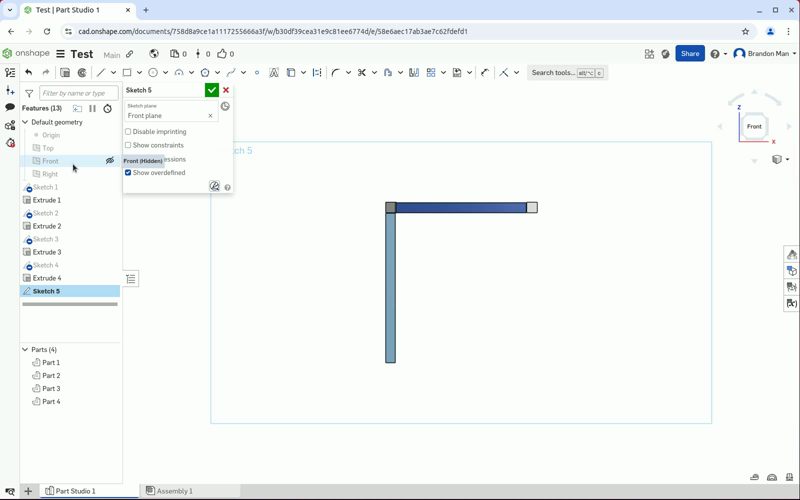
mouse_move(73, 352)
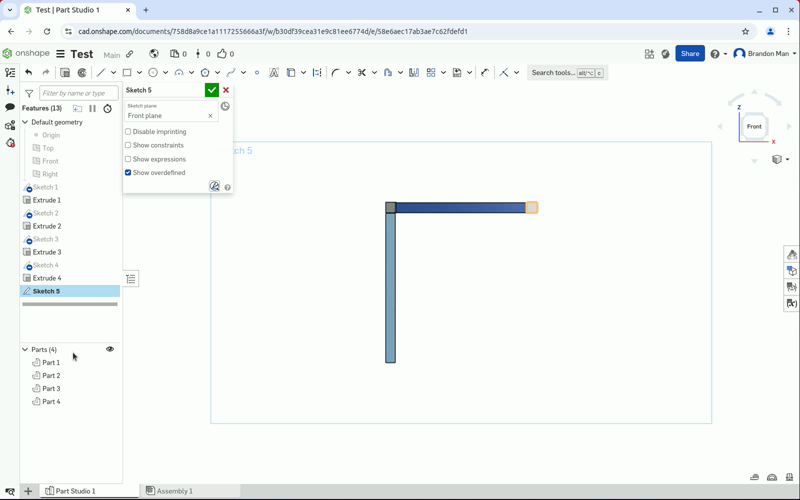
key(y)
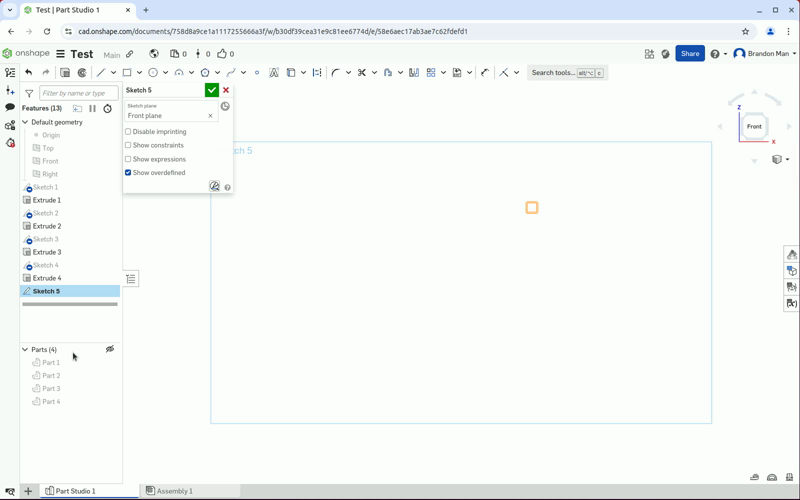
key(l)
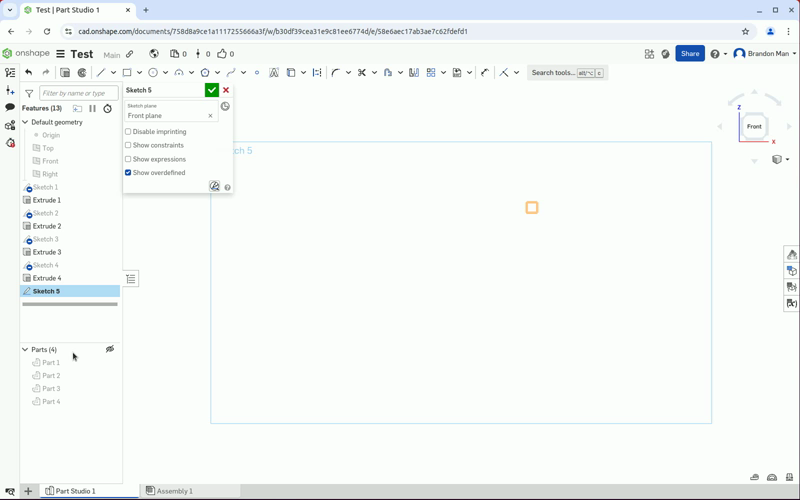
key_down(shift)
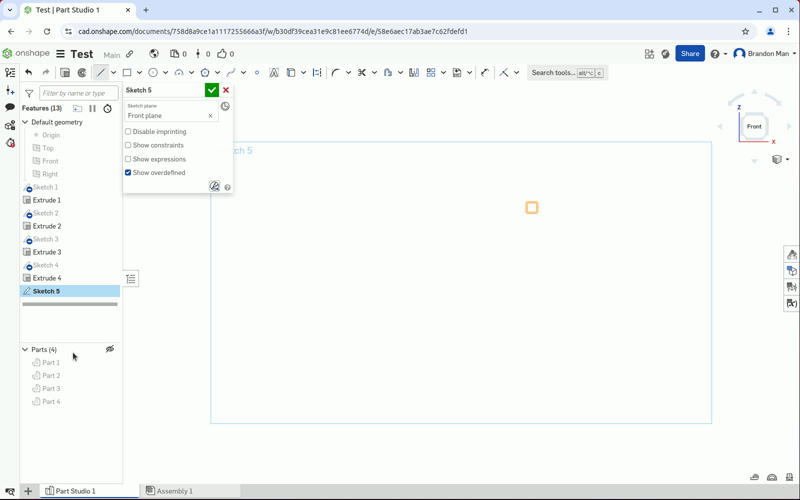
mouse_move(526, 362)
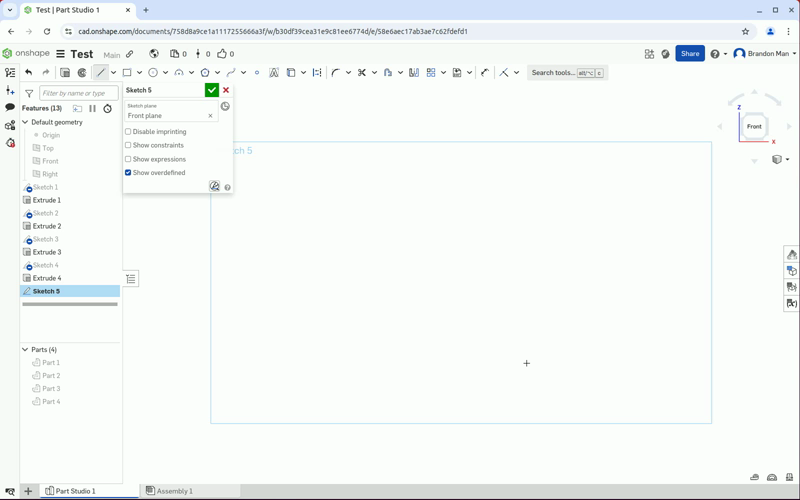
click(526, 362)
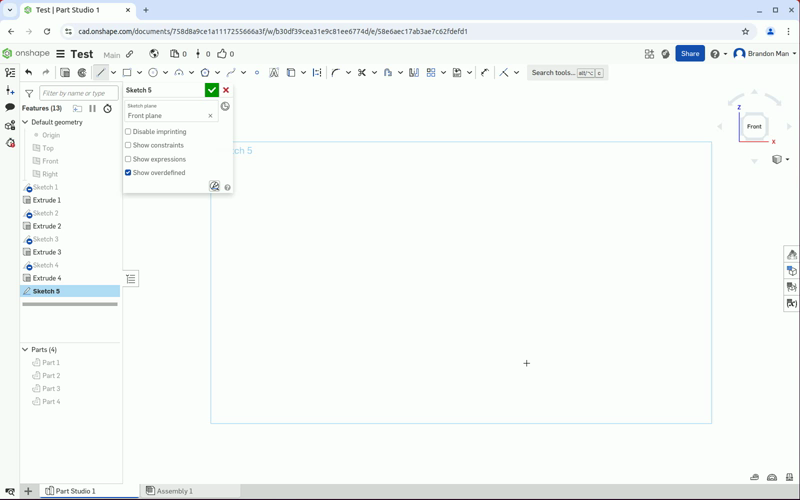
key_up(shift)
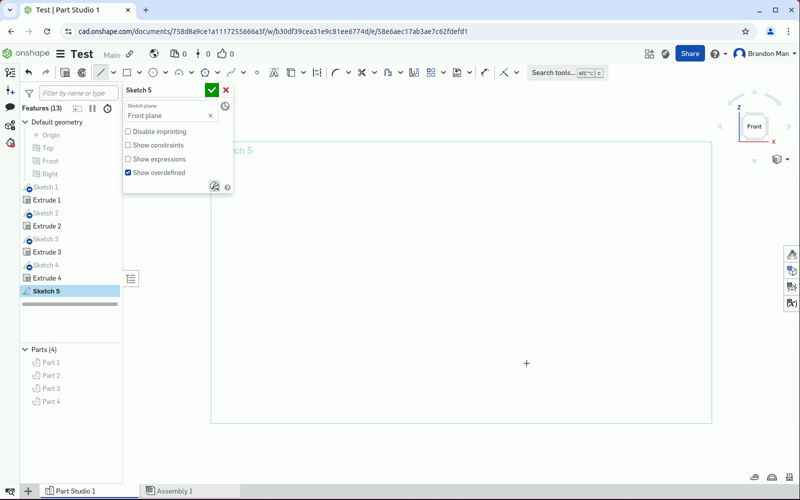
key_down(shift)
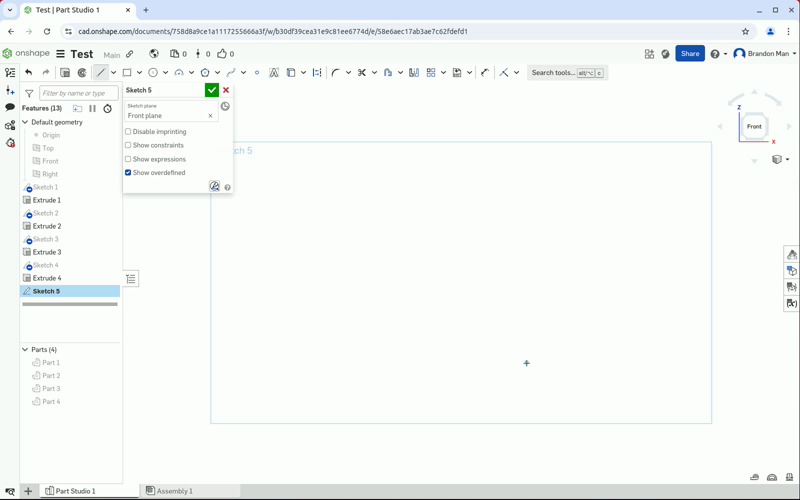
mouse_move(556, 362)
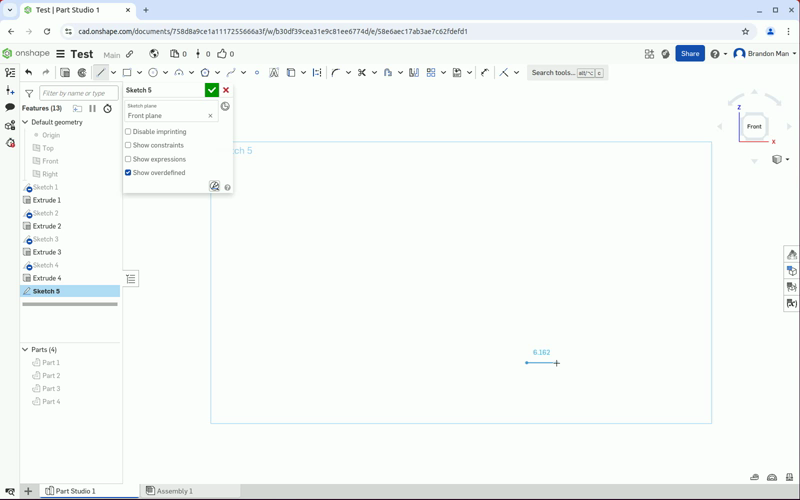
mouse_move(535, 362)
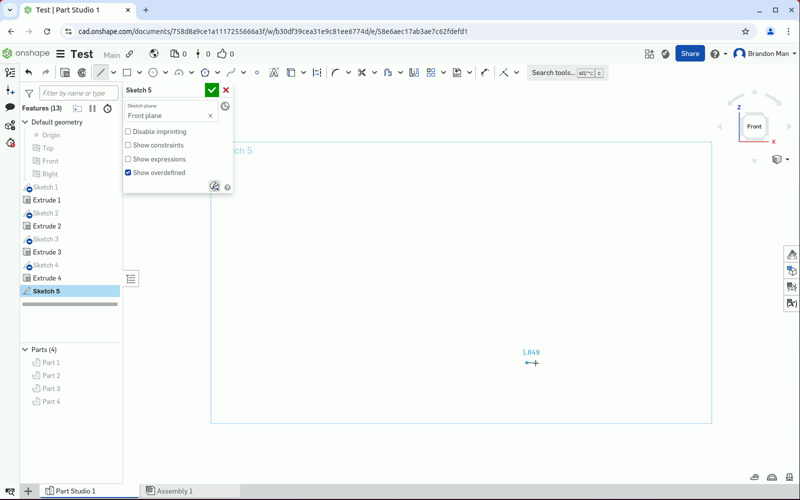
click(535, 362)
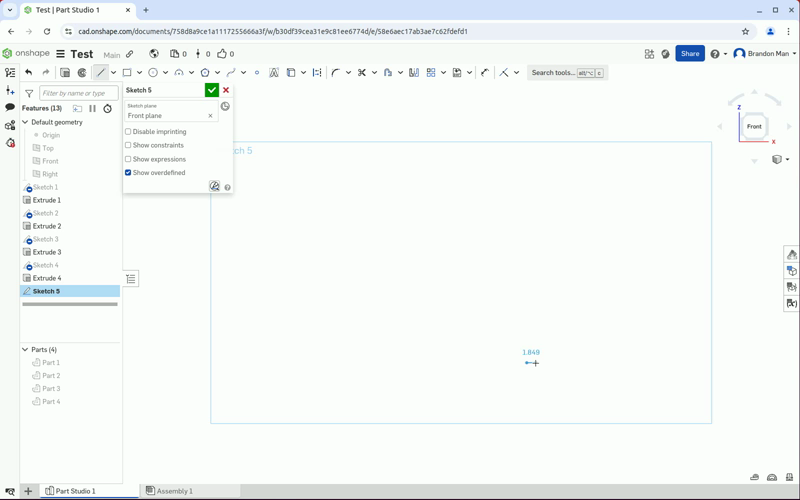
key_up(shift)
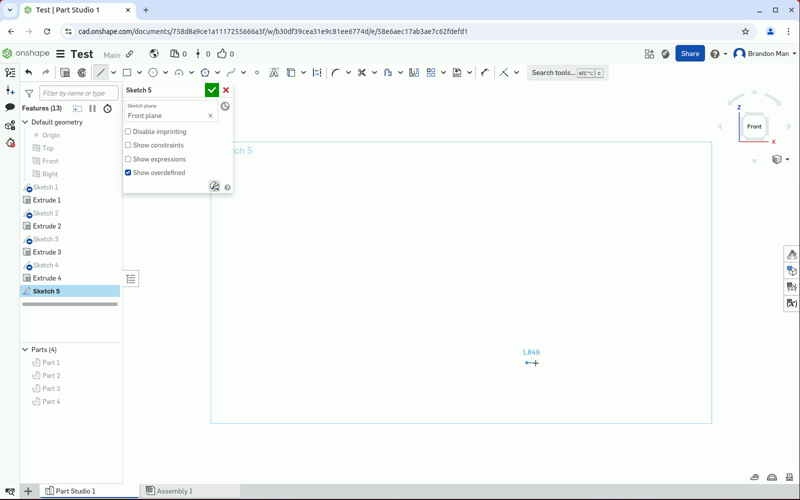
key_down(shift)
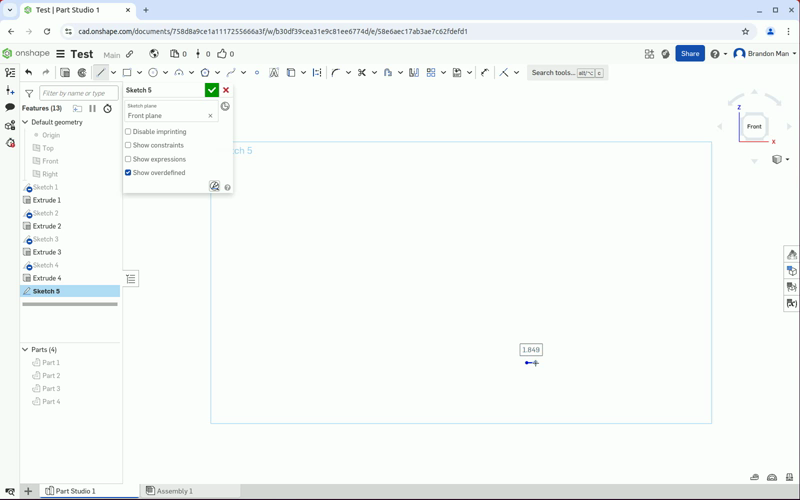
mouse_move(535, 213)
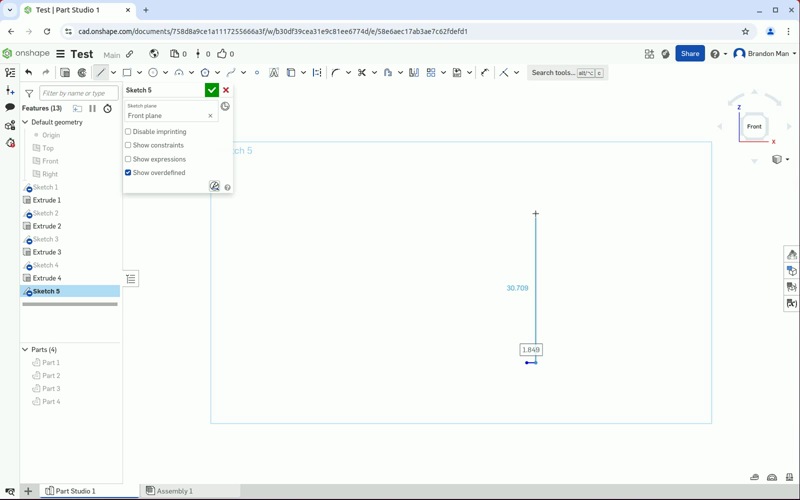
click(535, 213)
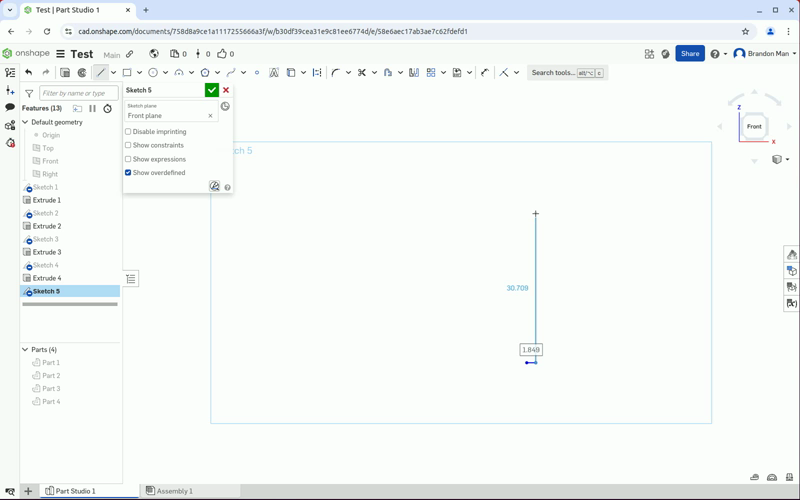
key_up(shift)
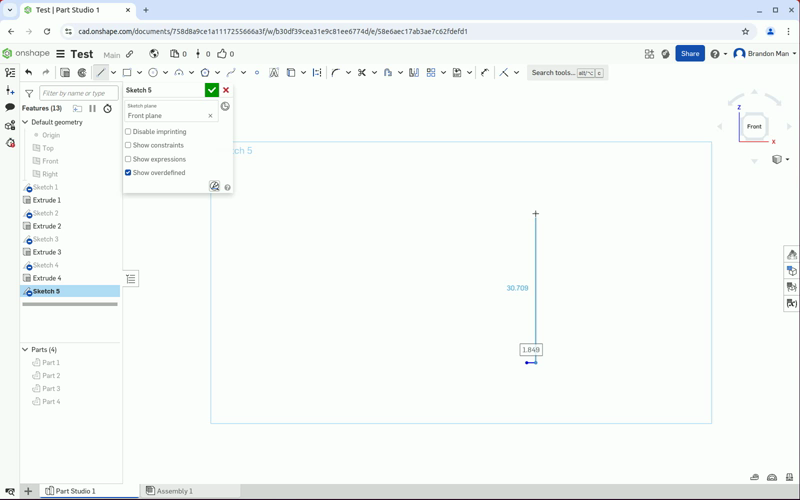
key_down(shift)
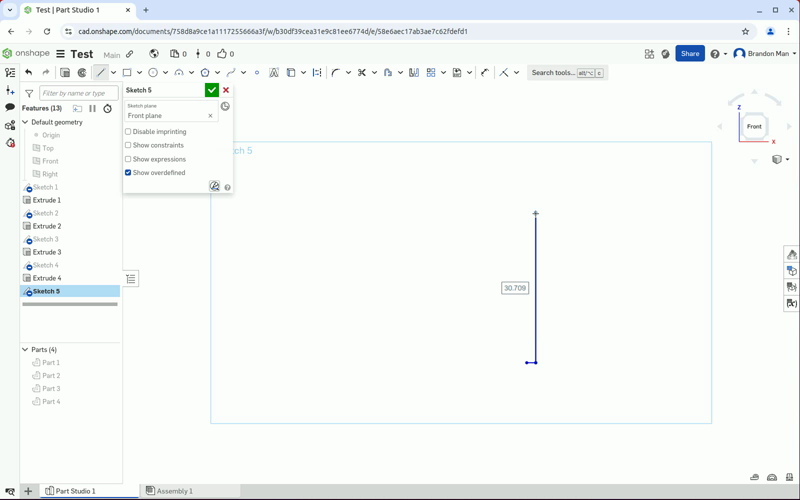
mouse_move(565, 213)
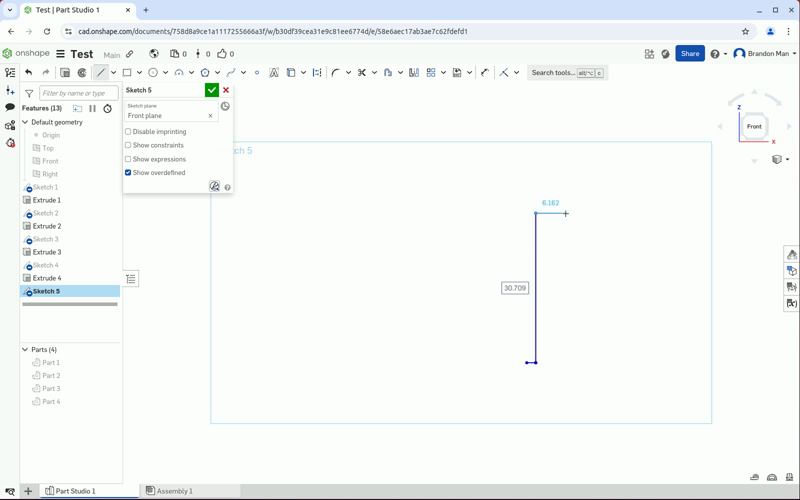
mouse_move(526, 213)
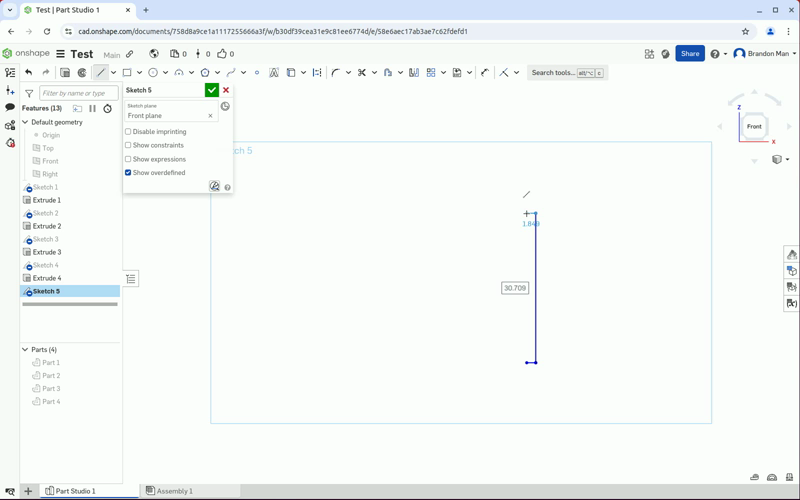
click(526, 213)
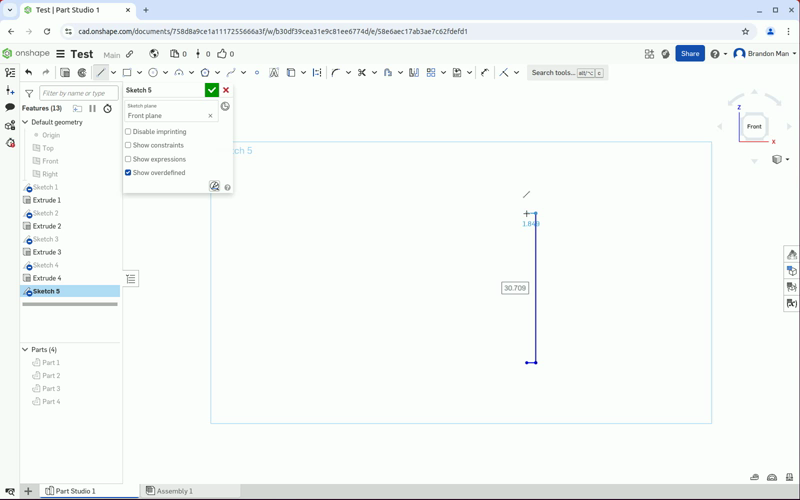
key_up(shift)
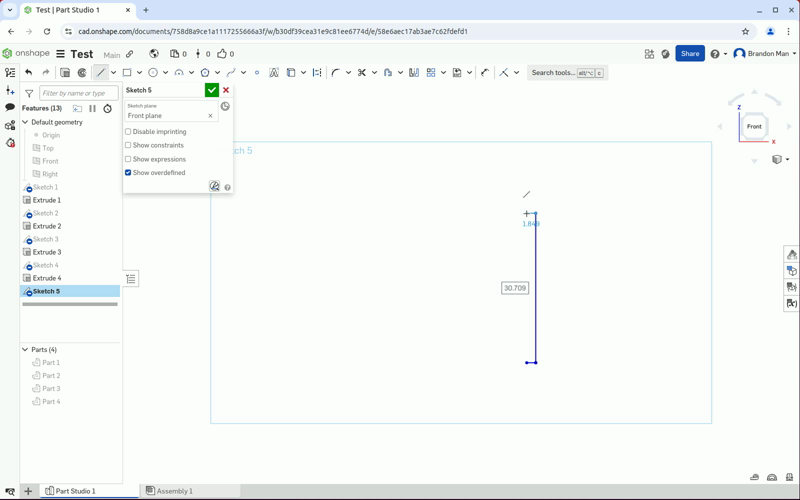
key_down(shift)
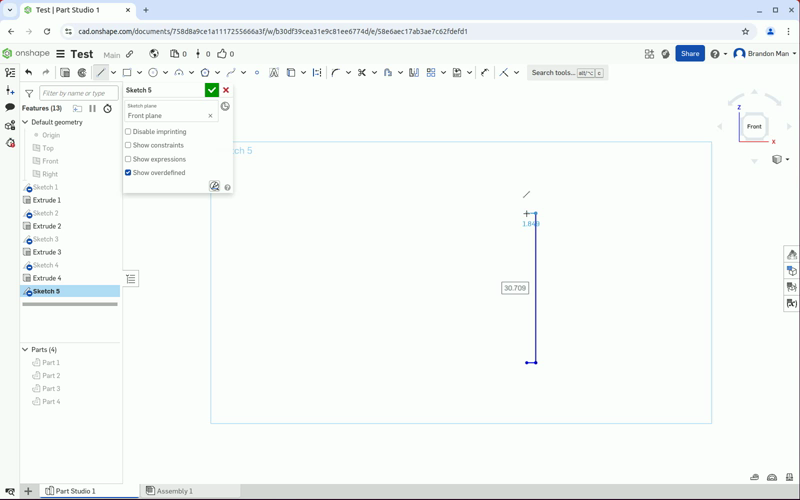
mouse_move(526, 362)
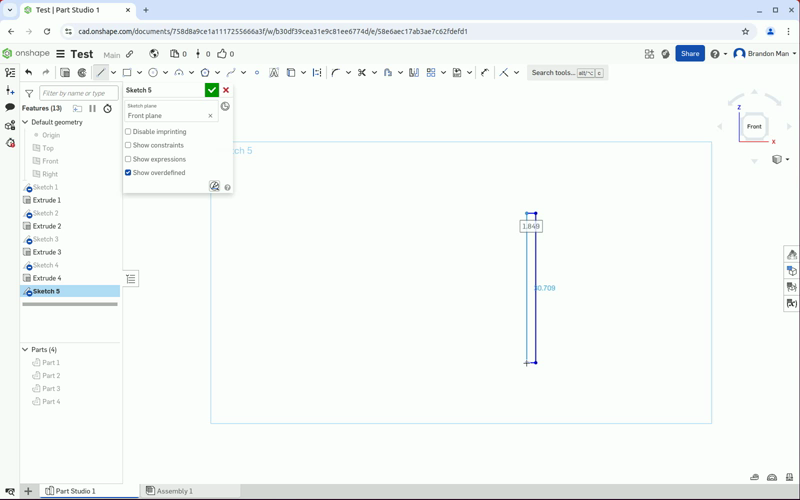
key_up(shift)
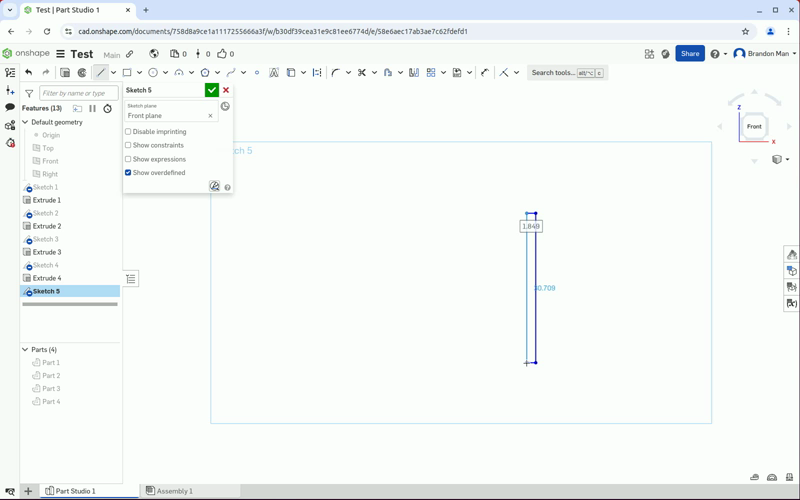
click(526, 362)
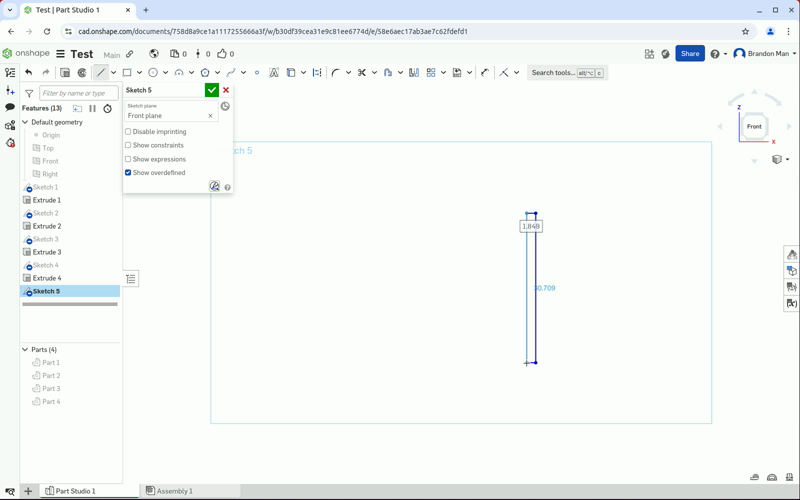
key(esc)
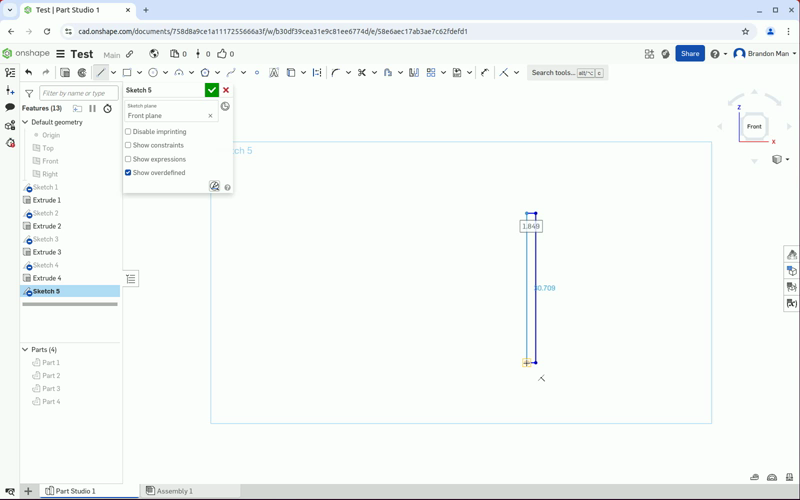
mouse_move(534, 321)
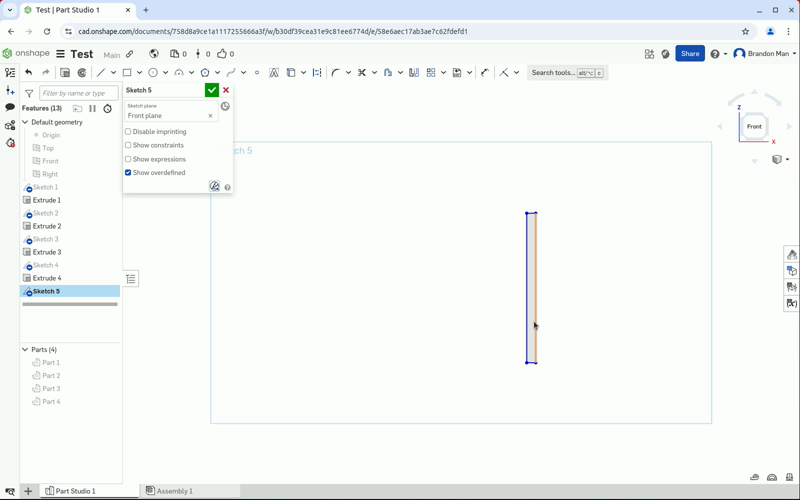
scroll(6)
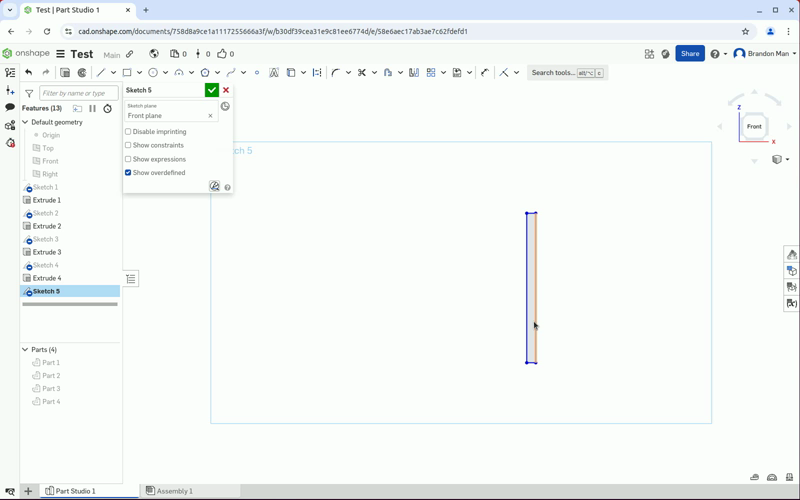
scroll(6)
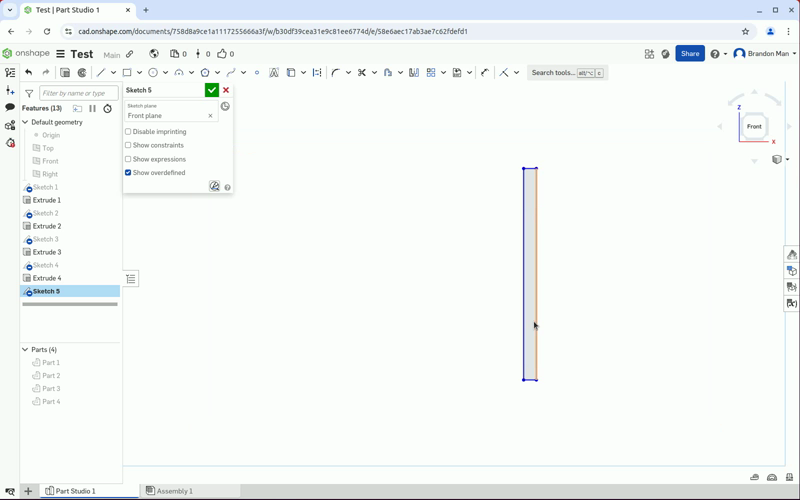
scroll(6)
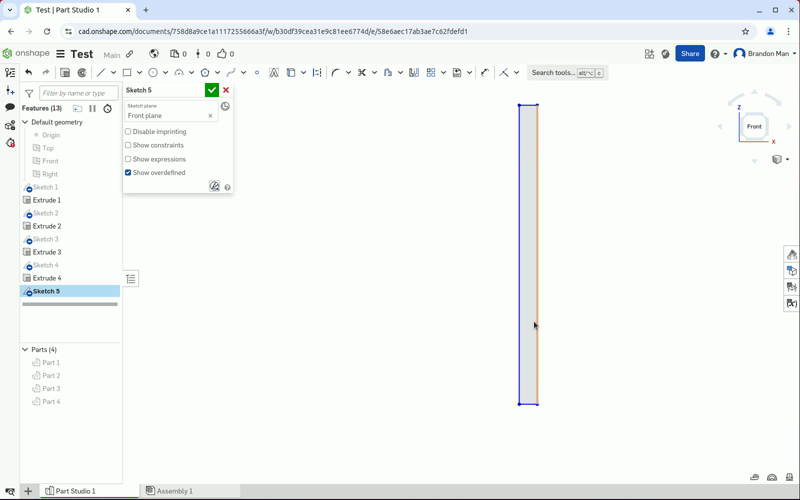
scroll(6)
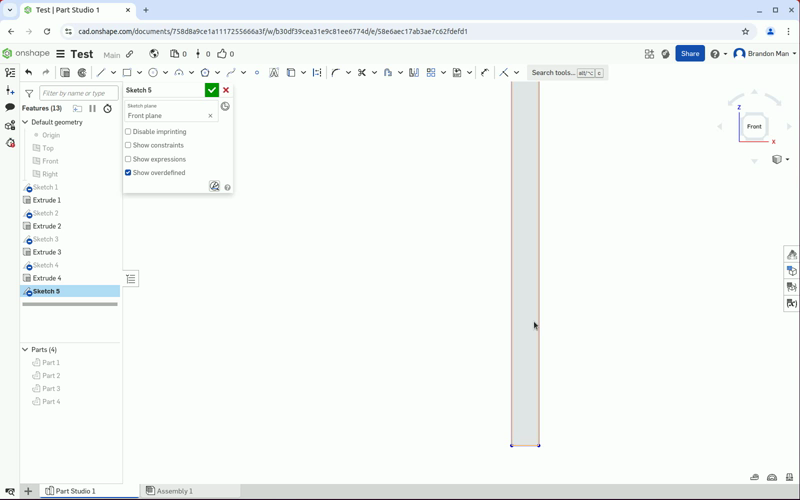
scroll(6)
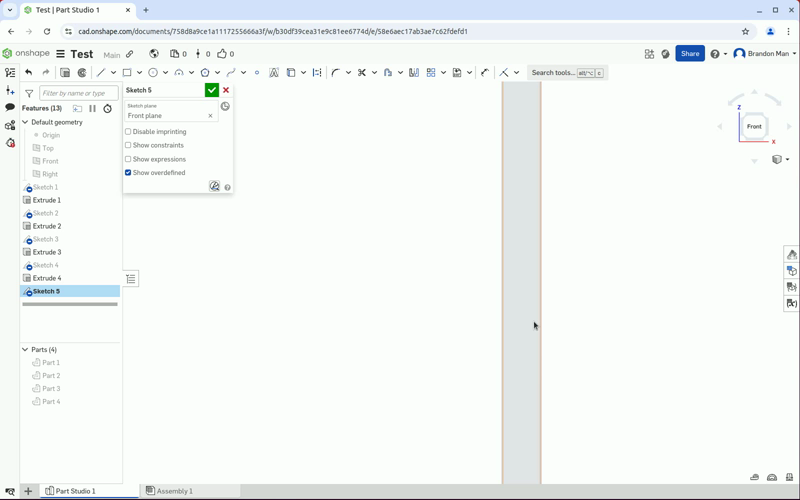
scroll(6)
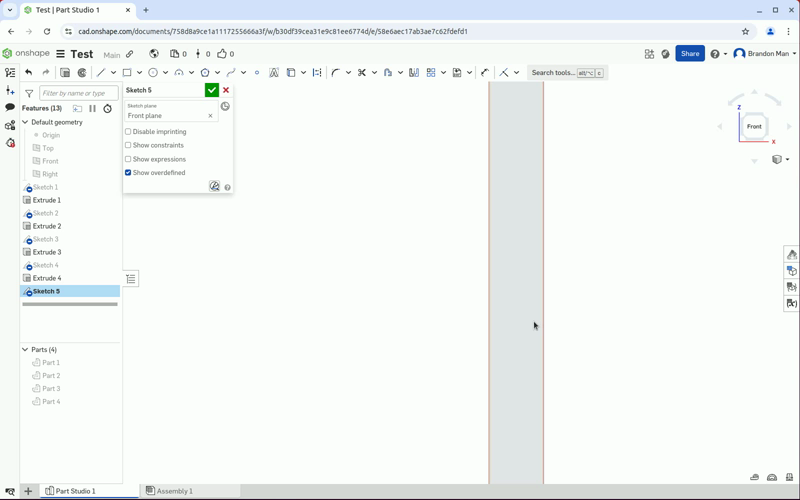
scroll(6)
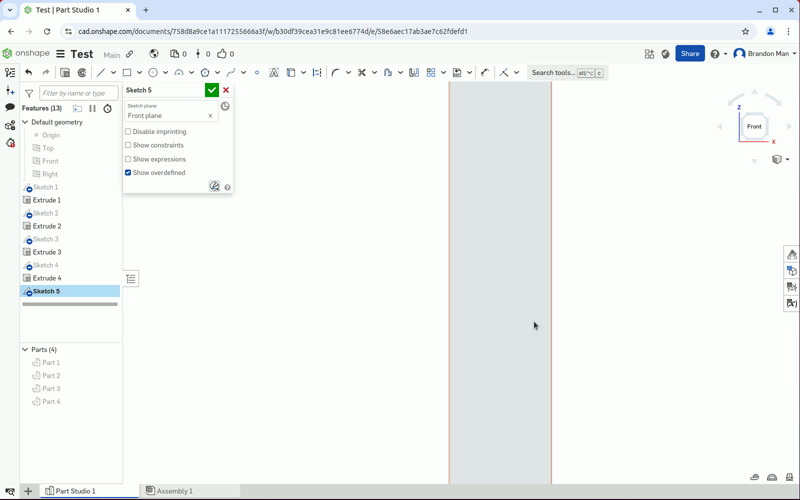
click(534, 321)
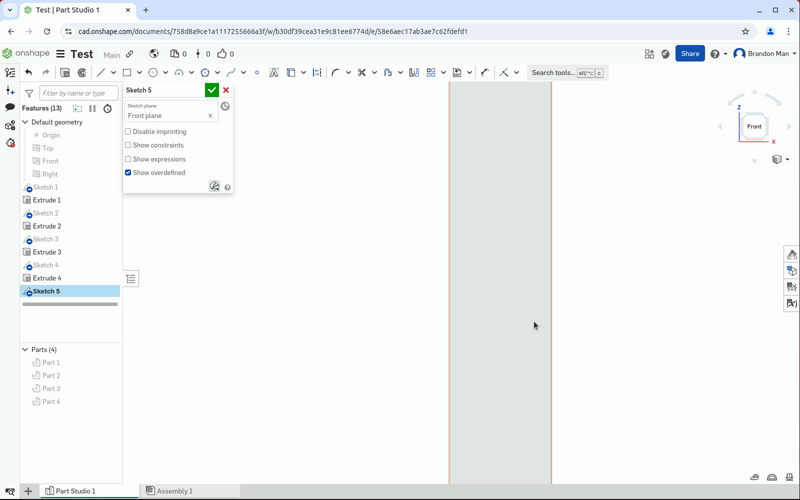
scroll(-6)
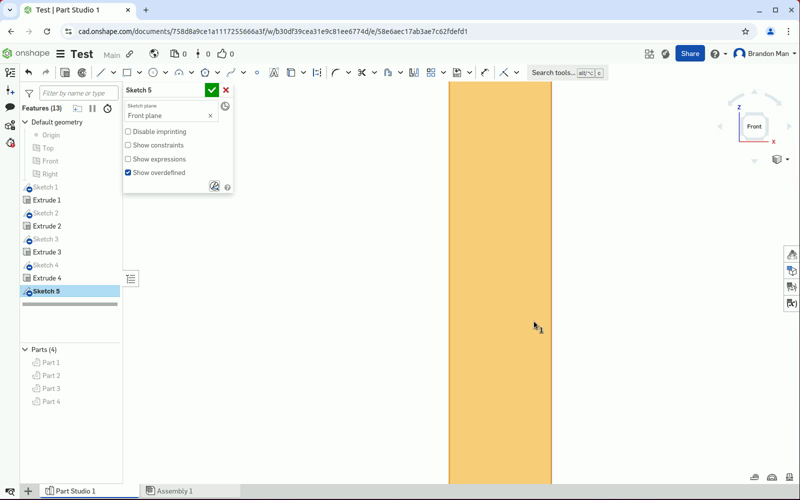
scroll(-6)
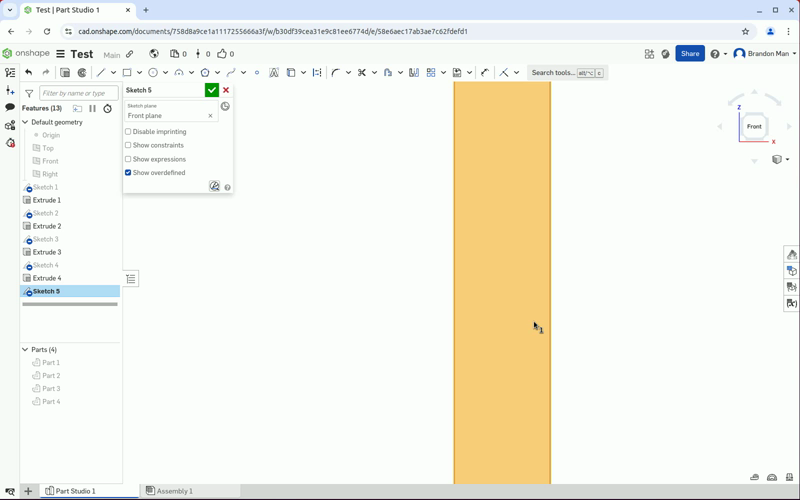
scroll(-6)
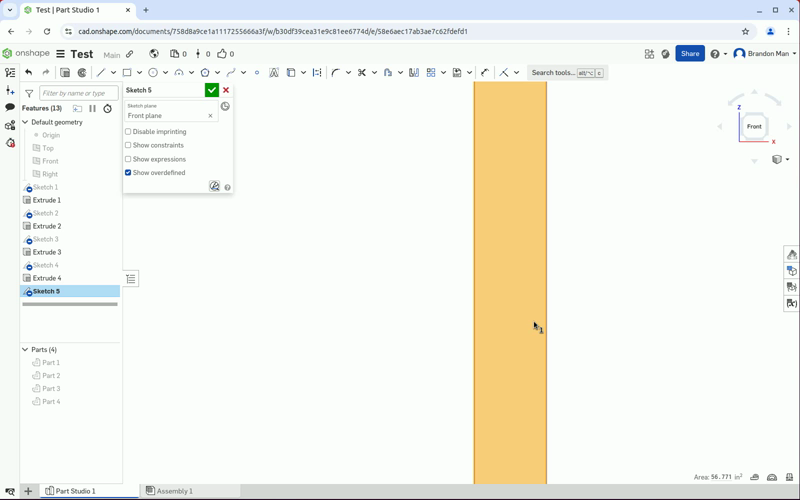
scroll(-6)
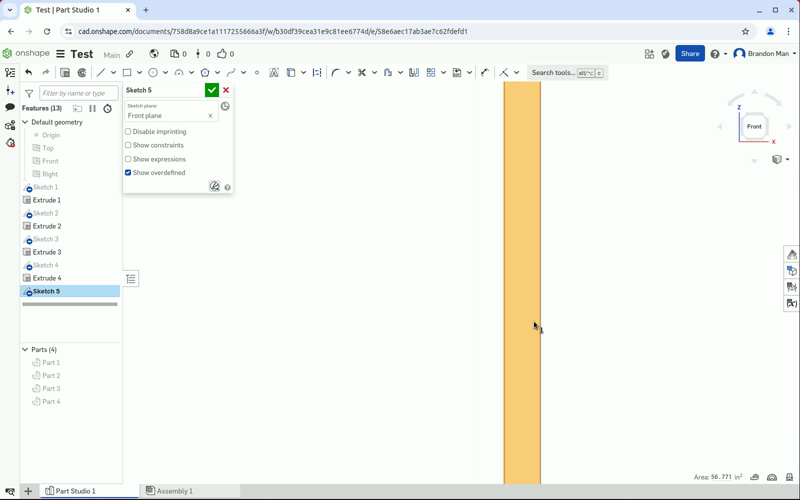
scroll(-6)
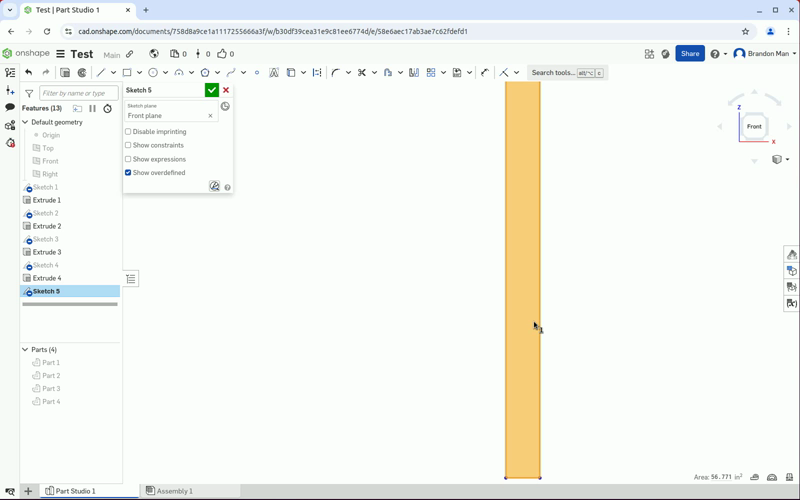
scroll(-6)
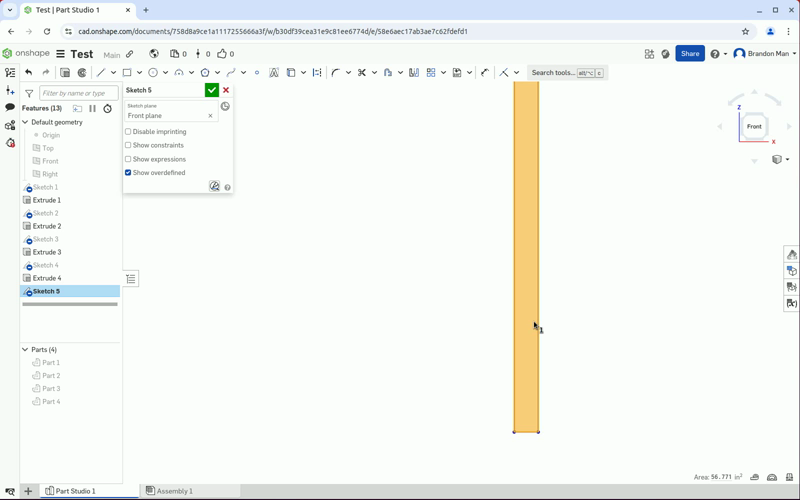
scroll(-6)
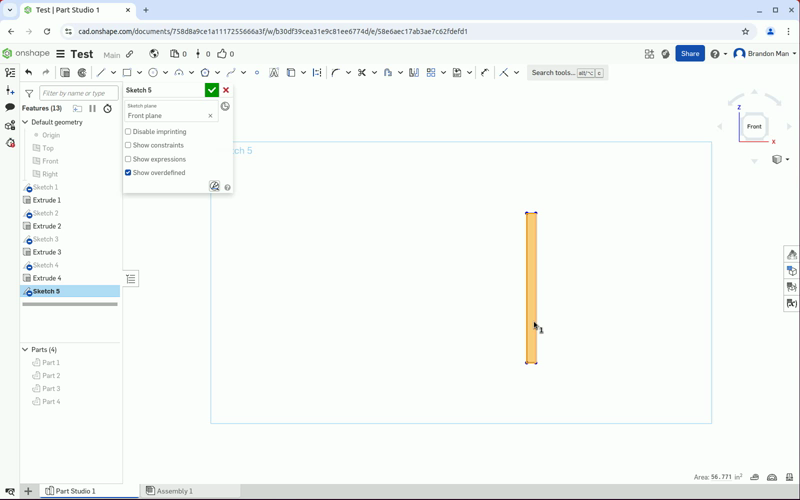
mouse_move(73, 352)
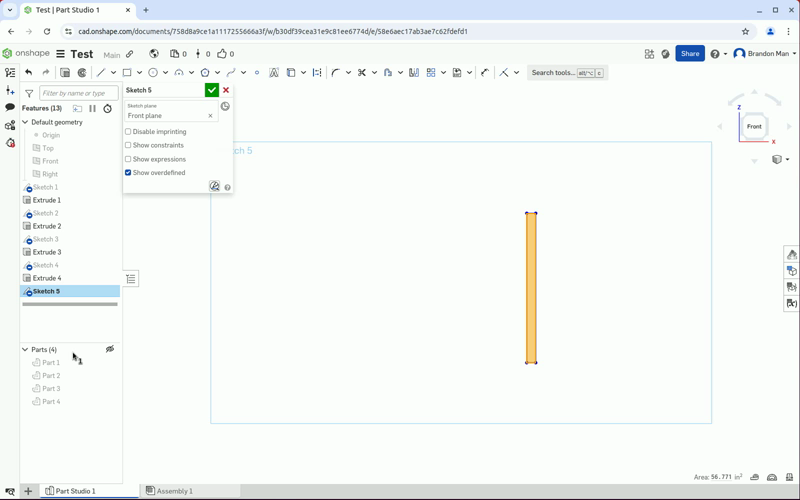
key(shift+y)
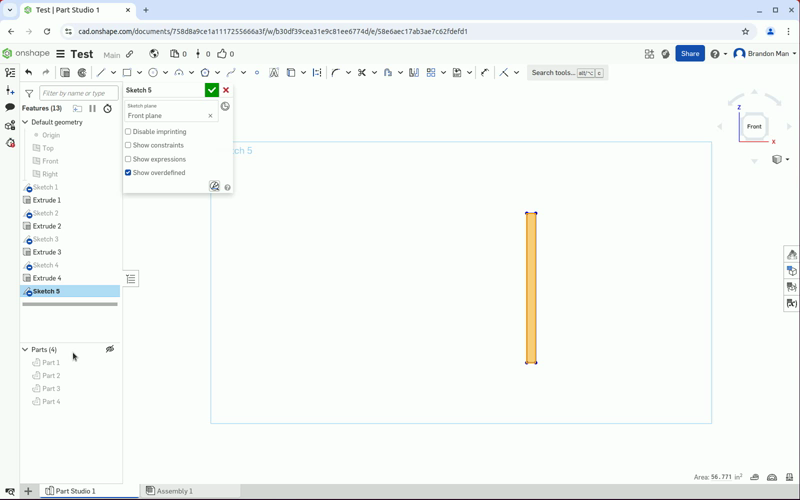
key(shift+e)
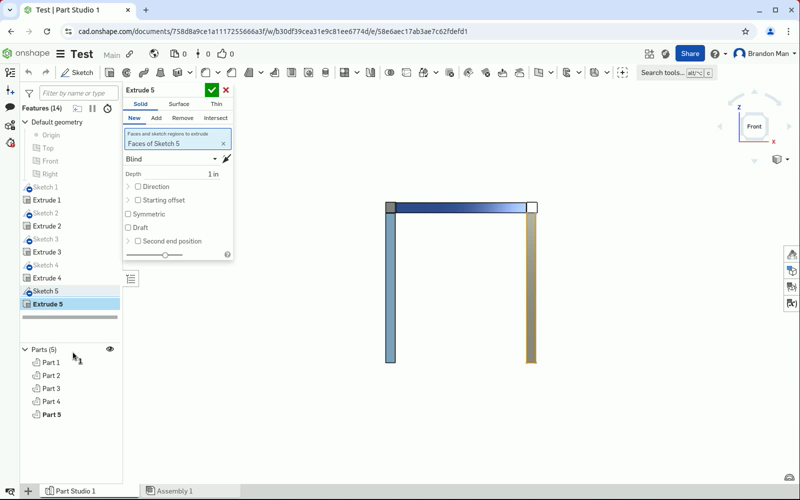
mouse_move(143, 106)
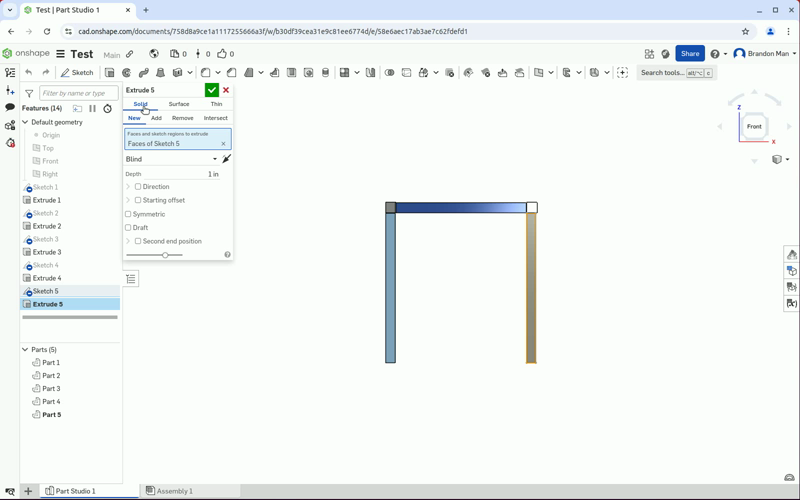
click(143, 106)
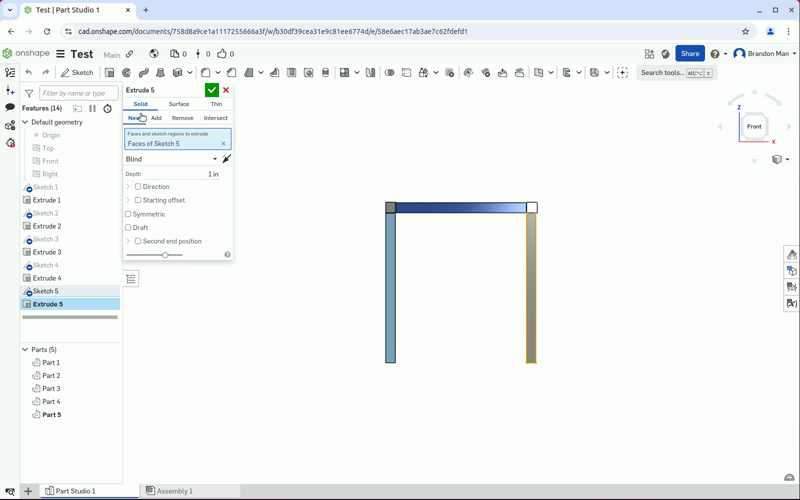
mouse_move(137, 120)
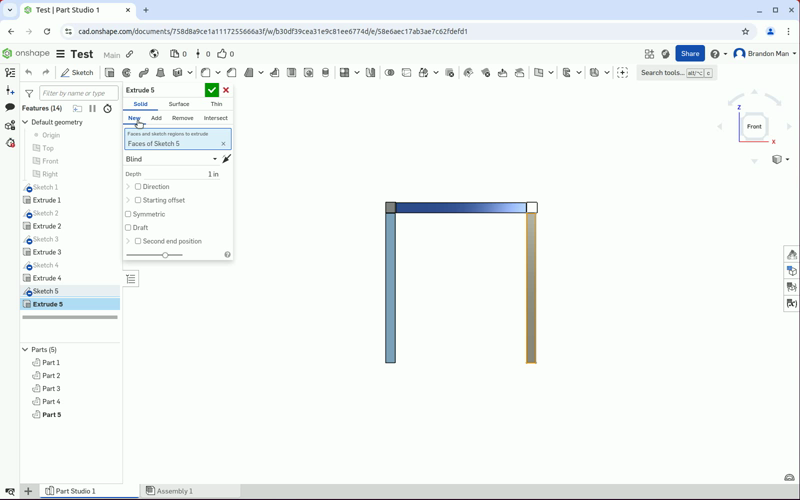
click(137, 120)
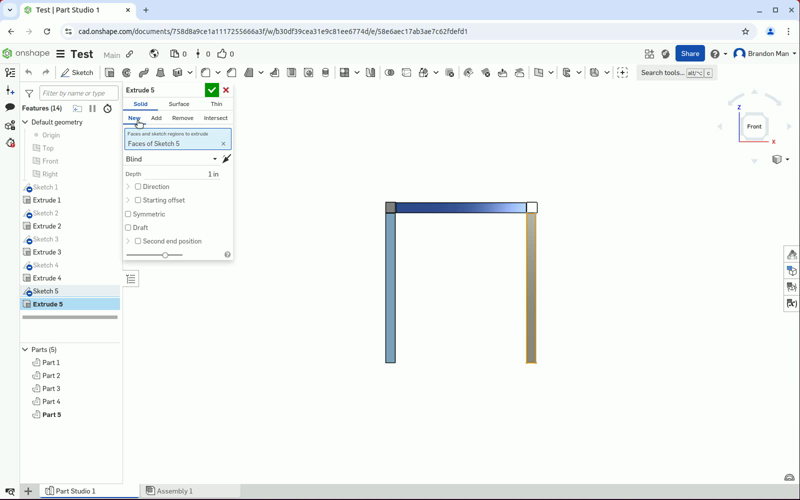
key(tab, 4)
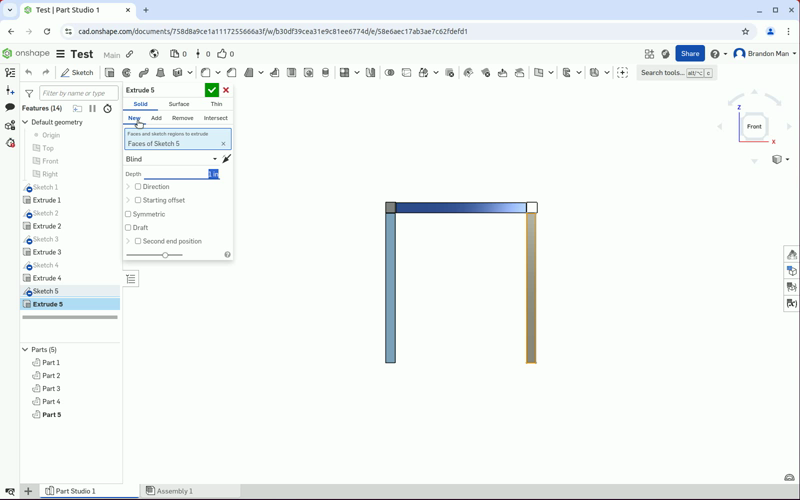
text(23.108)
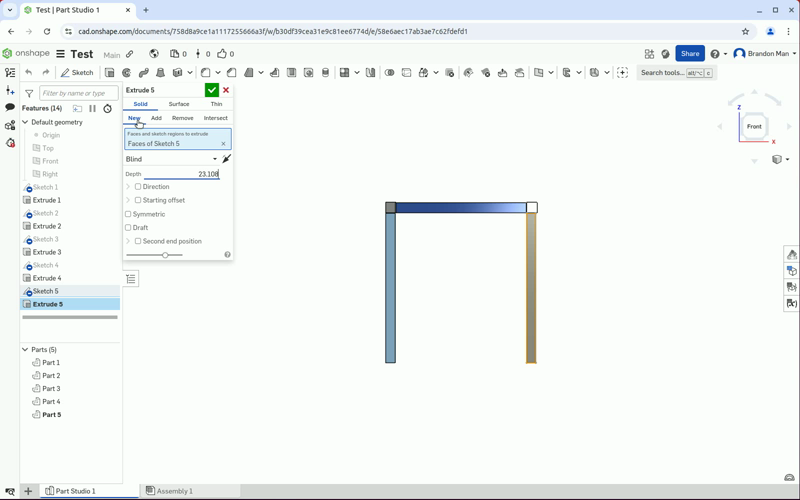
key(enter)
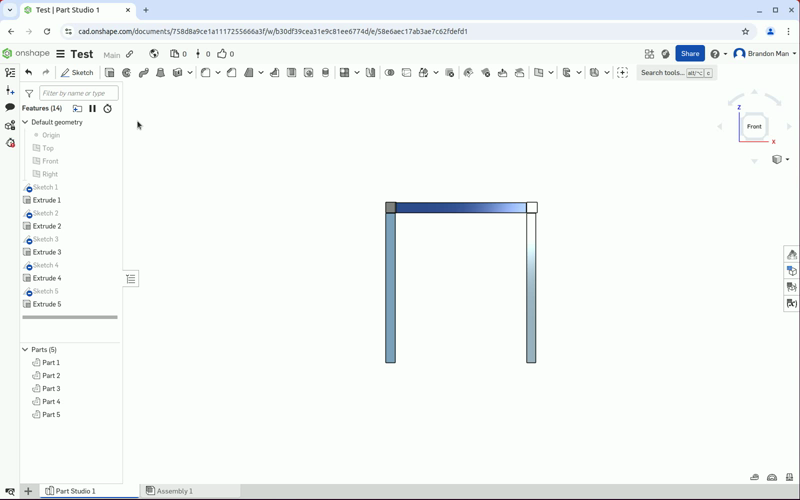
key(shift+h)
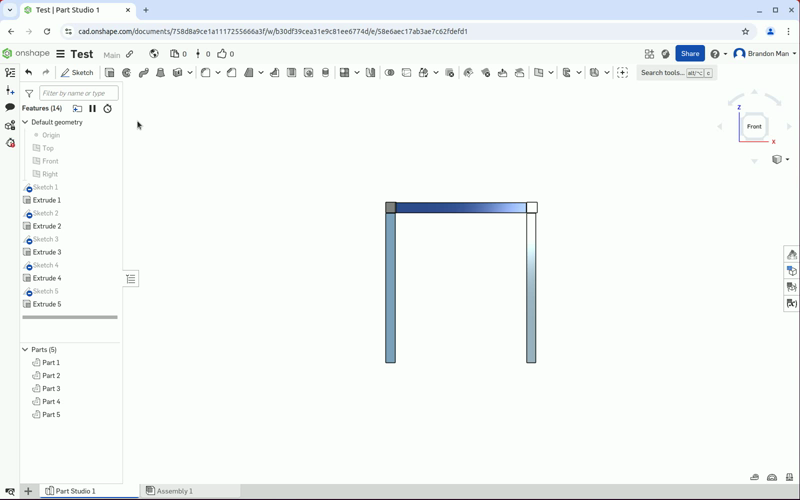
key(shift+h)
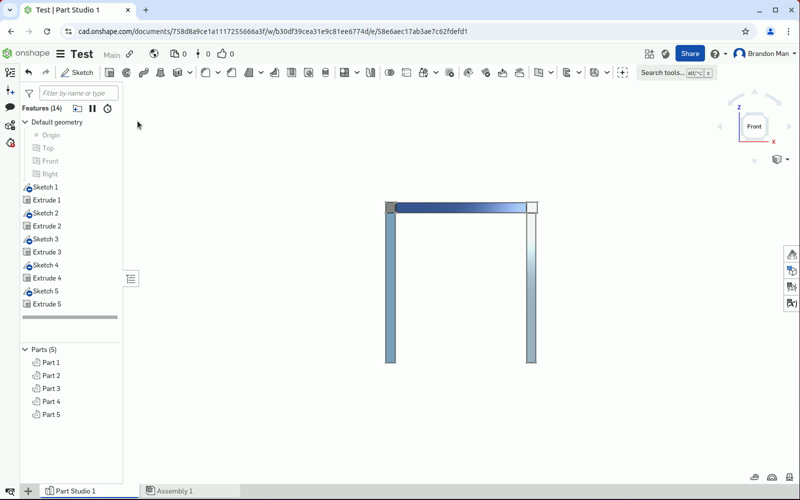
key(shift+7)
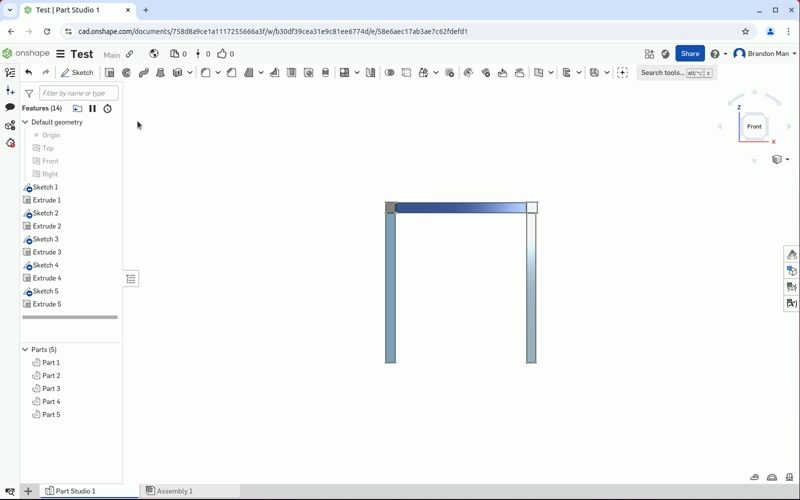
key(left, 2)
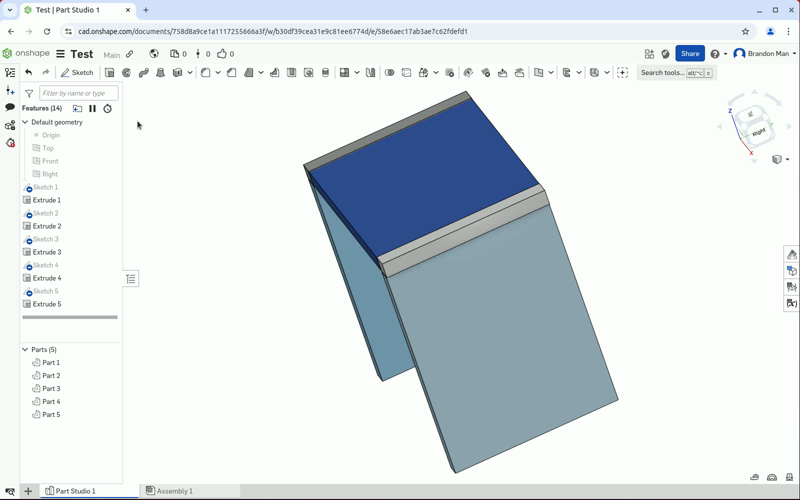
key(down, 2)
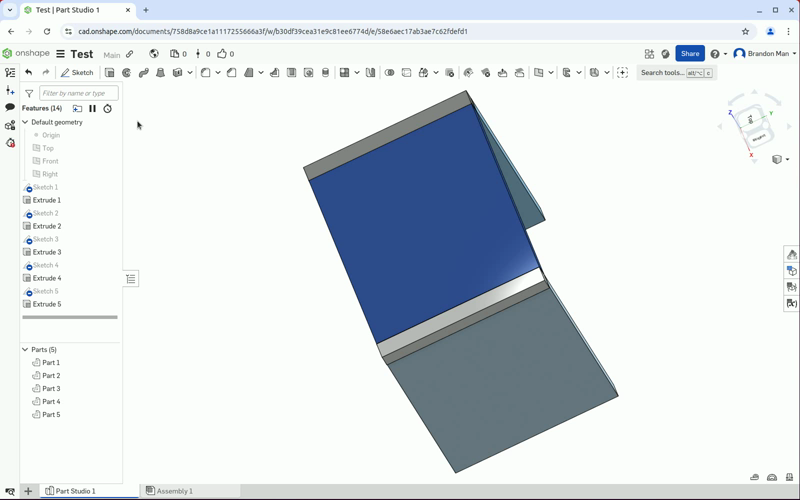
key(up, 2)
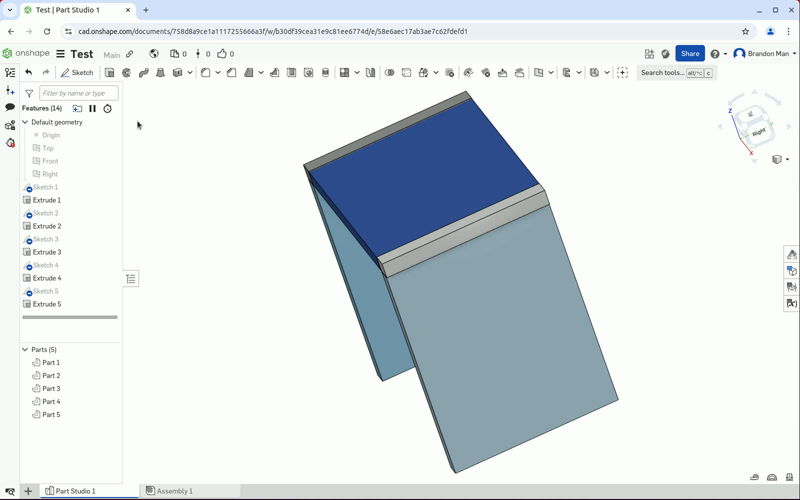
key(right, 2)
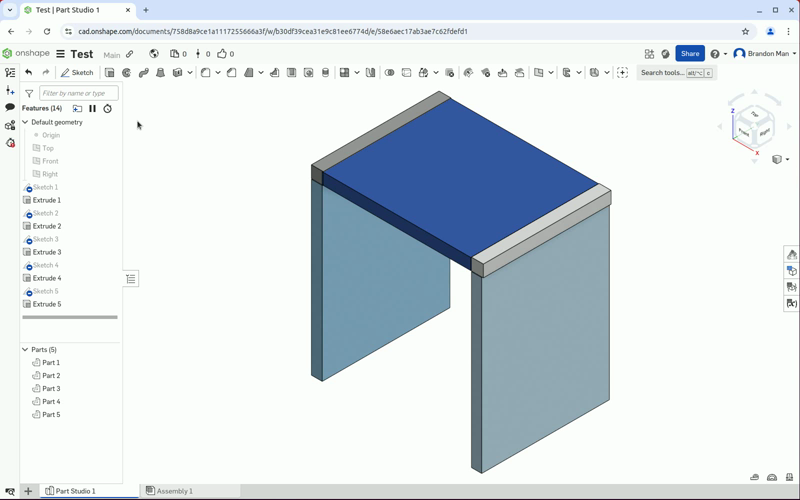
mouse_move(73, 189)
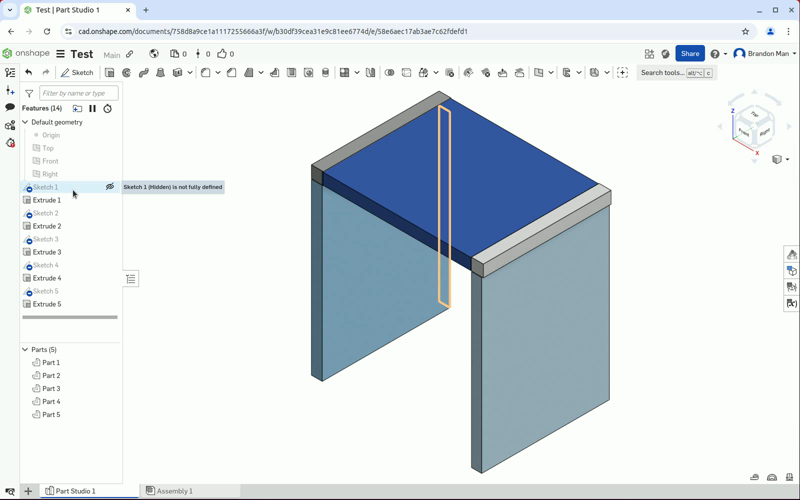
click(73, 189)